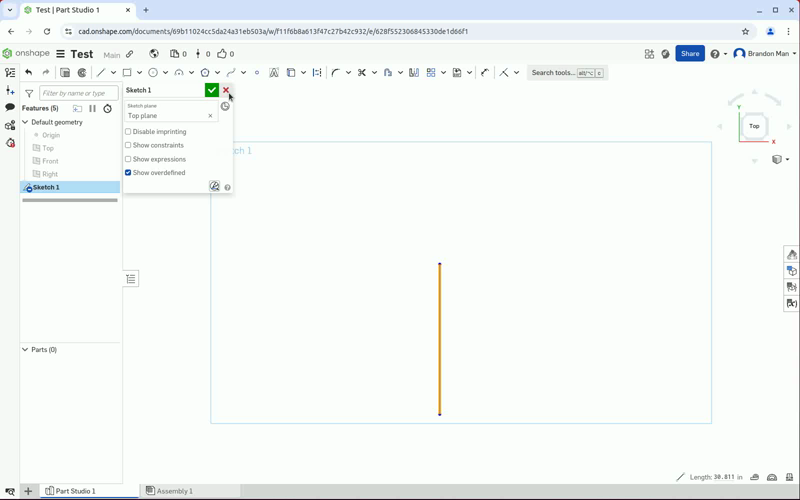
key(shift+h)
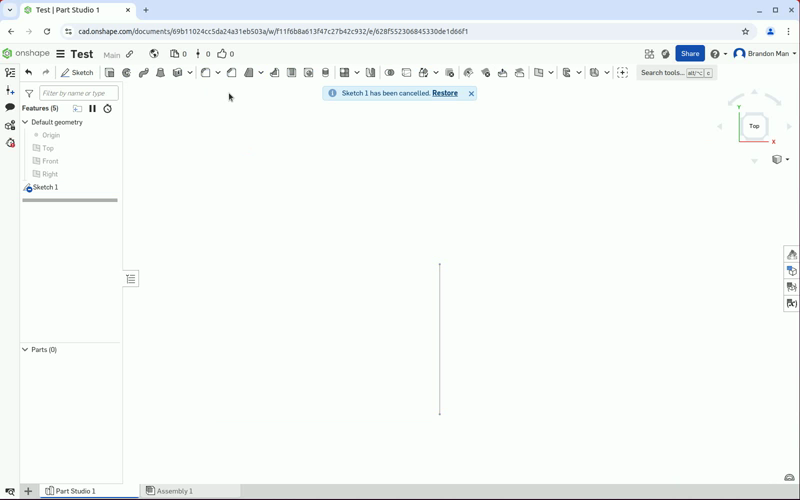
key(shift+s)
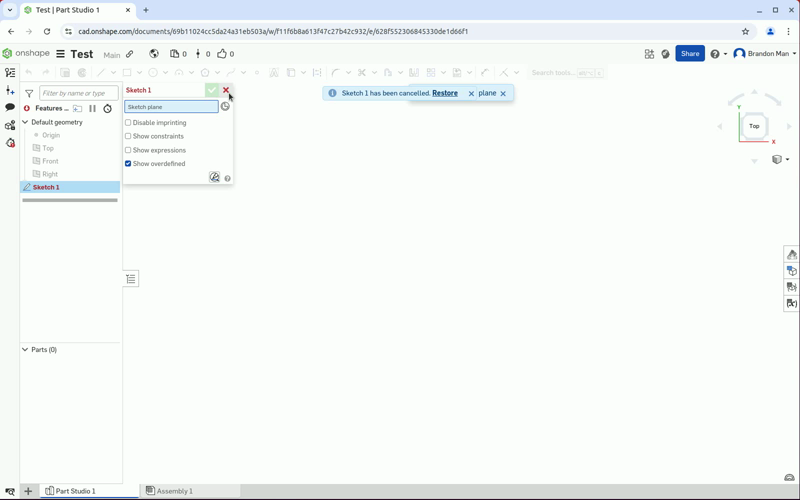
mouse_move(73, 150)
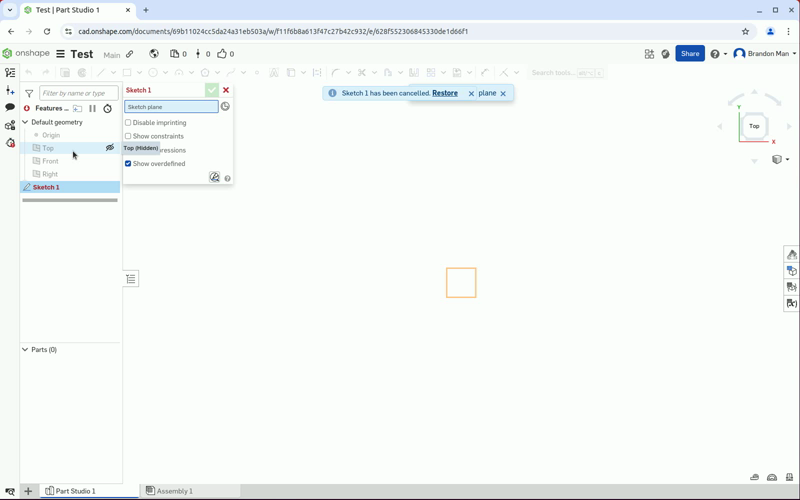
click(73, 150)
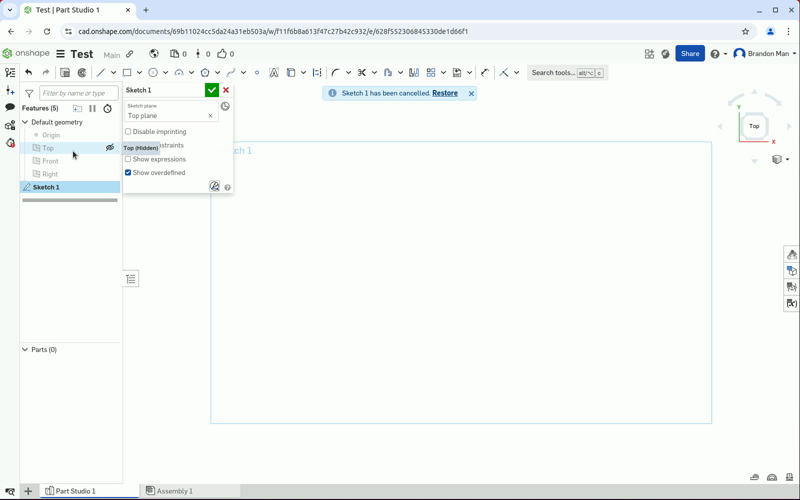
mouse_move(73, 352)
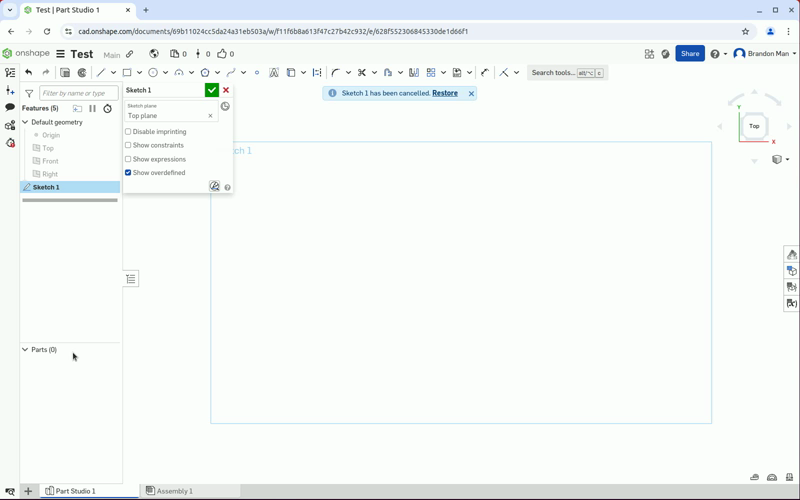
key(y)
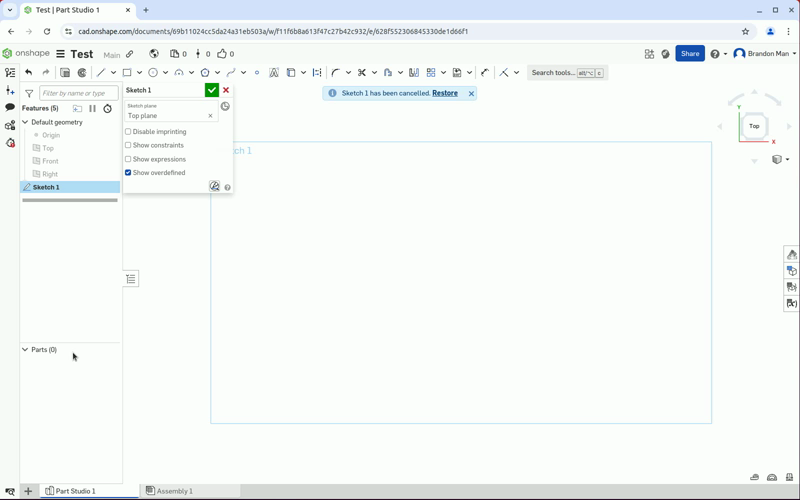
key(l)
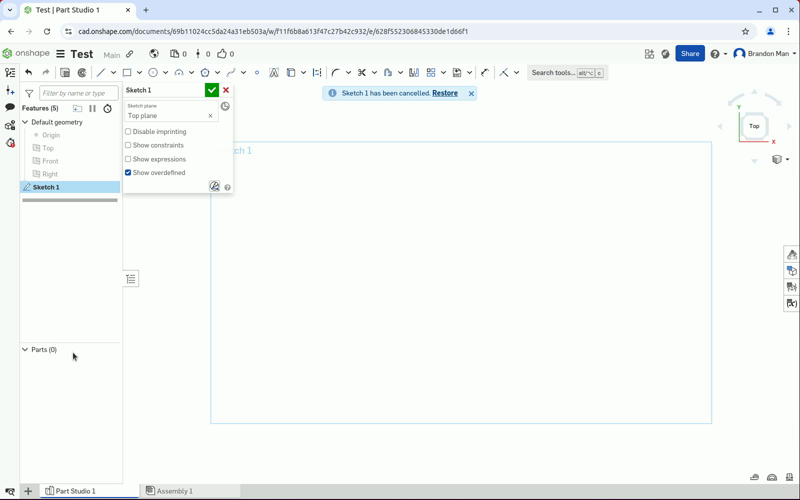
key_down(shift)
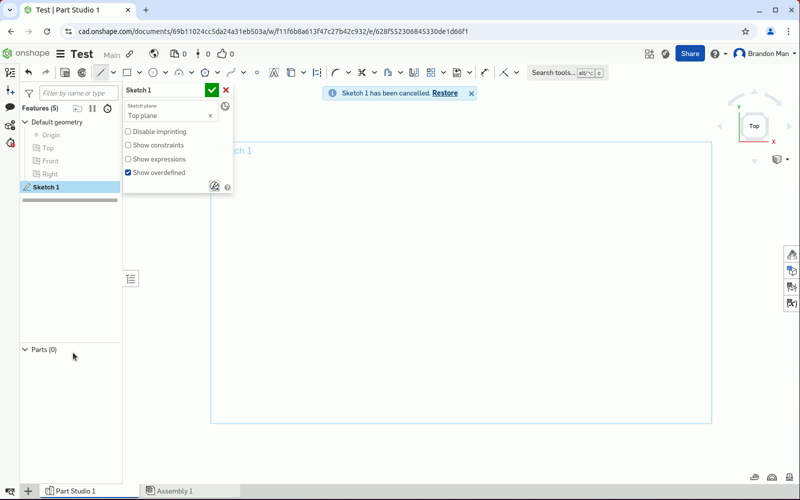
mouse_move(460, 282)
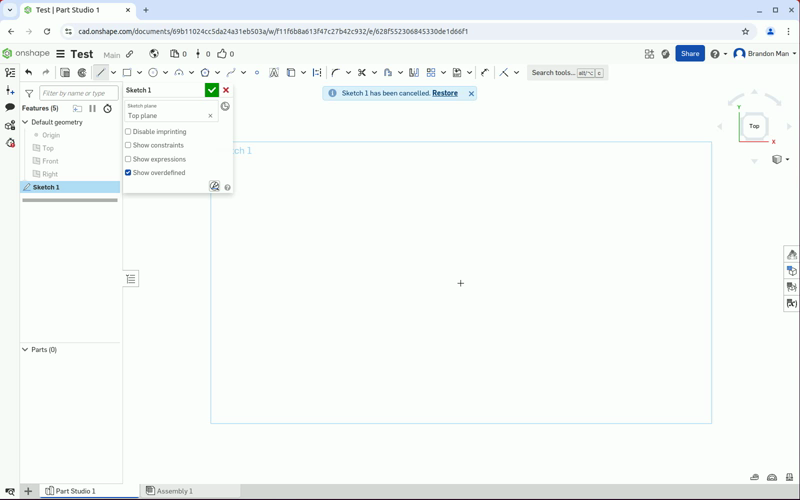
click(460, 282)
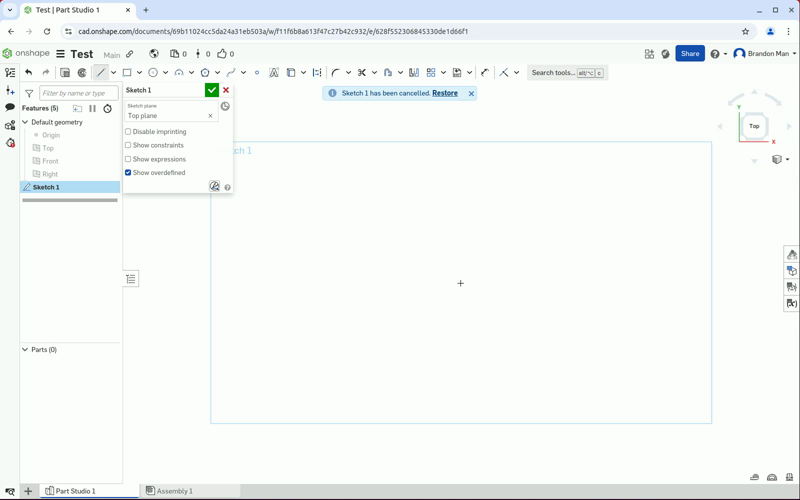
key_up(shift)
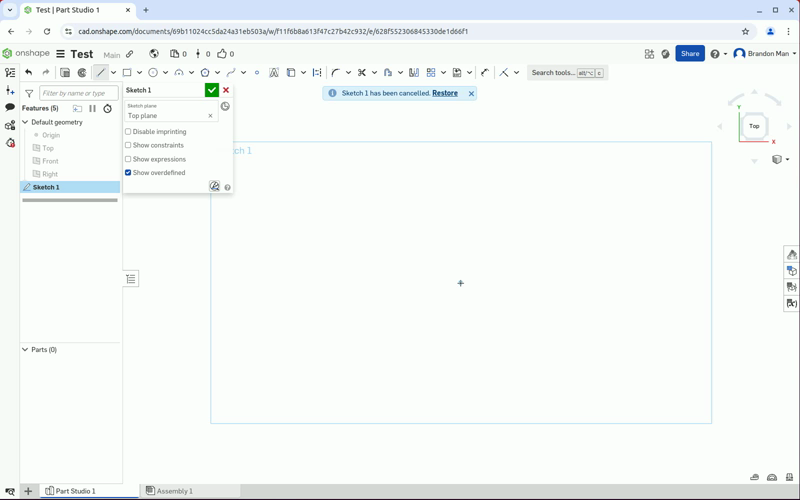
key_down(shift)
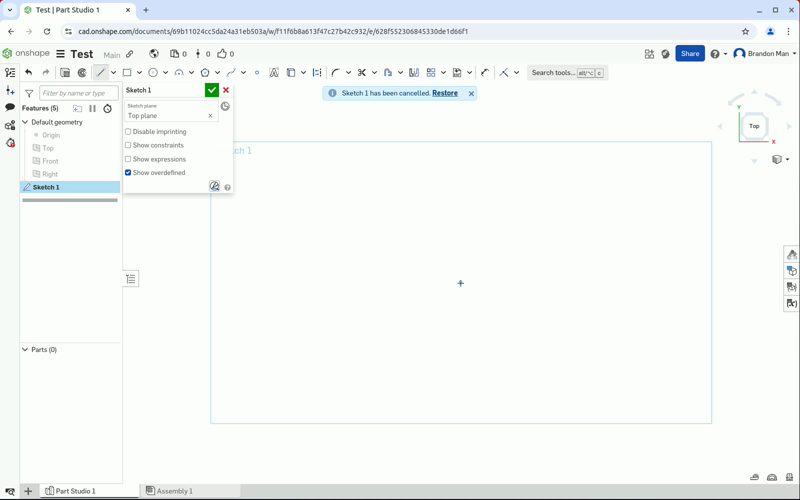
mouse_move(490, 282)
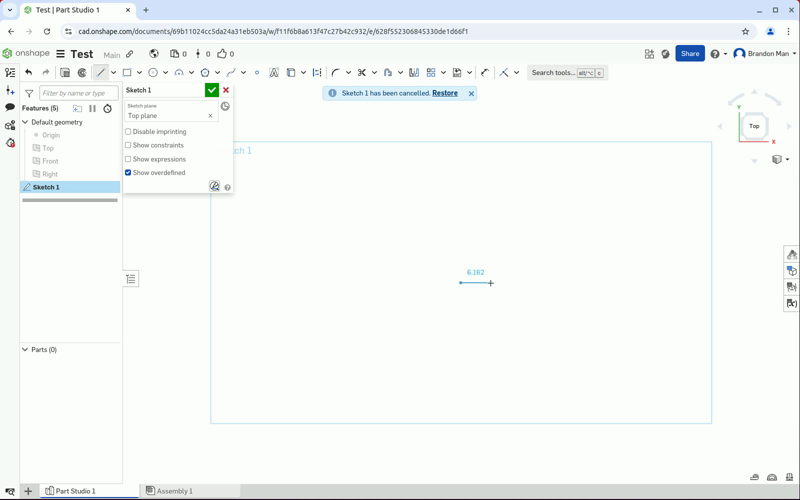
mouse_move(511, 282)
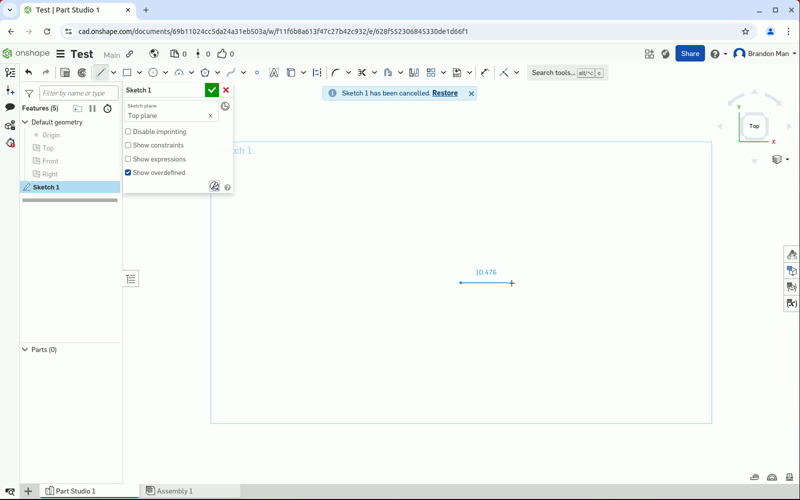
click(511, 282)
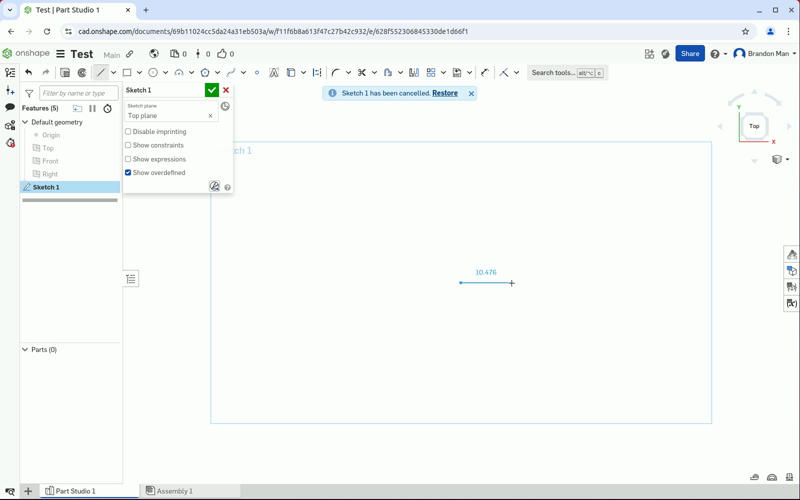
key_up(shift)
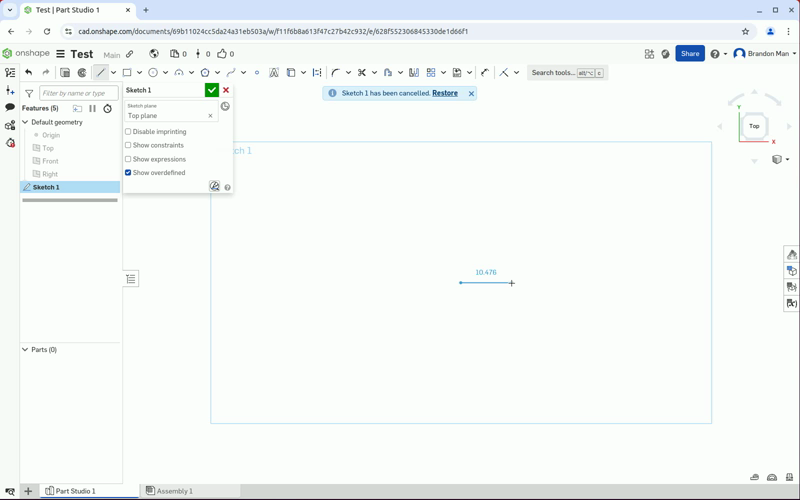
key_down(shift)
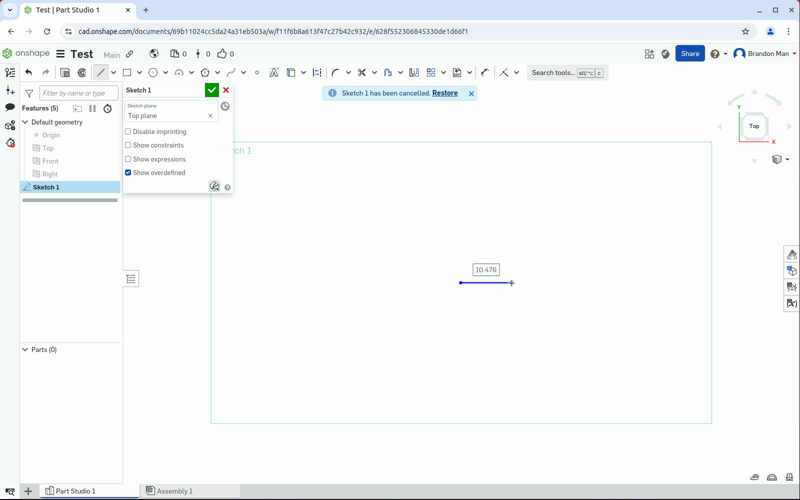
mouse_move(541, 282)
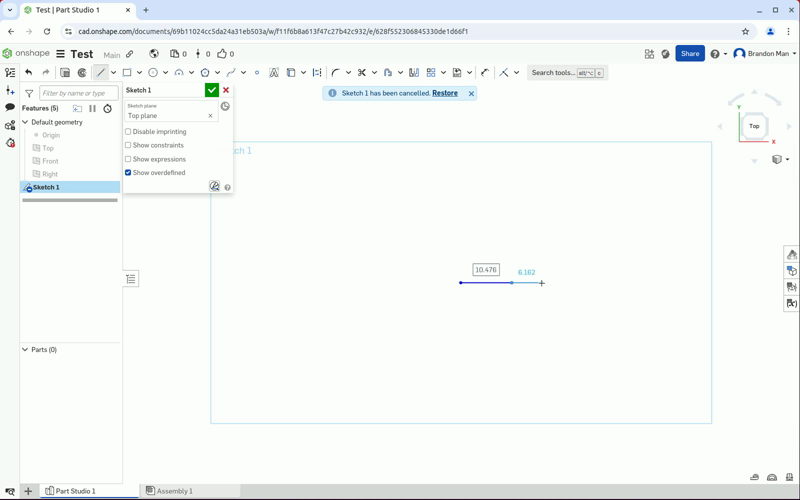
mouse_move(511, 228)
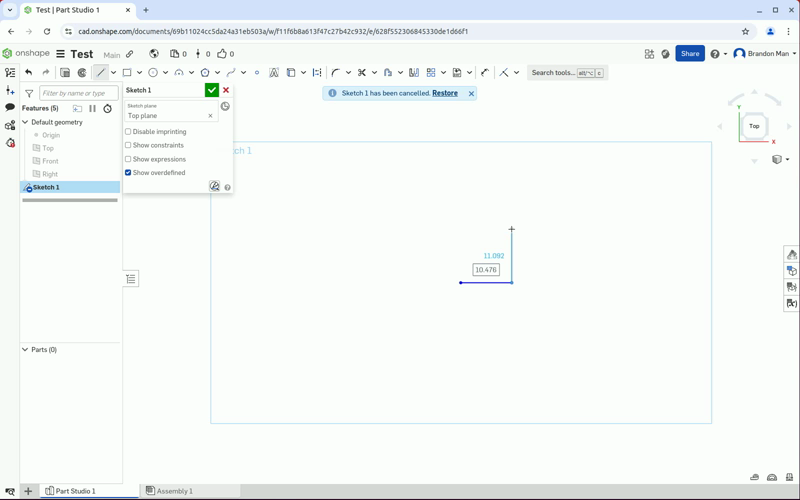
click(511, 228)
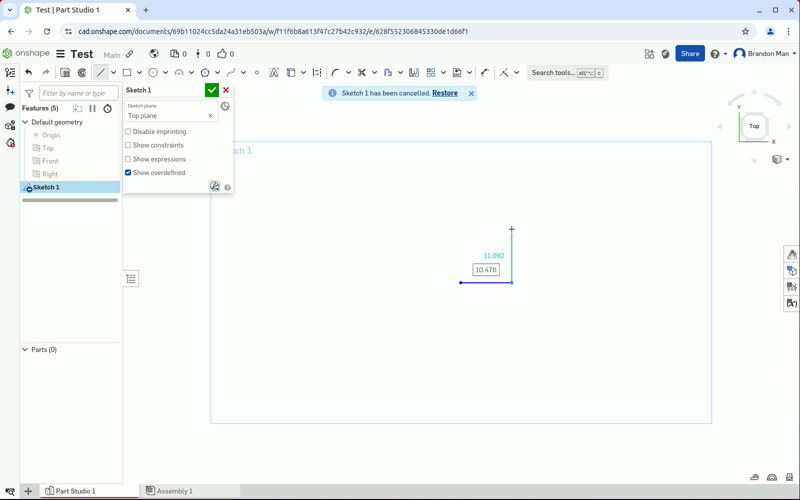
key_up(shift)
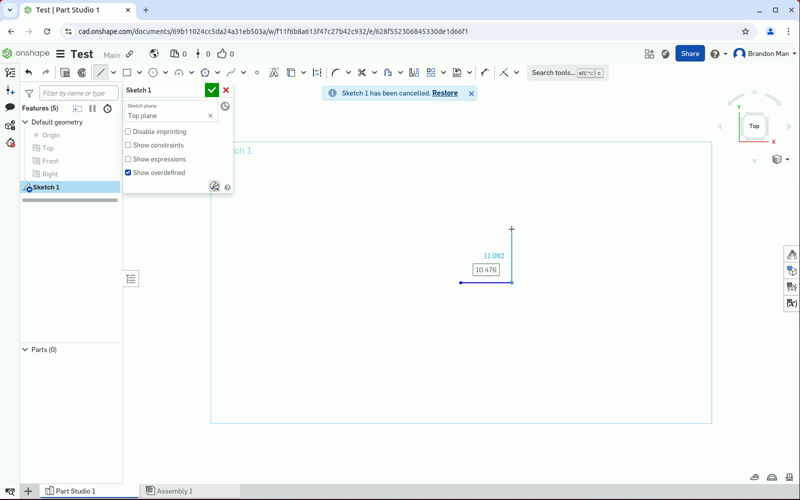
key_down(shift)
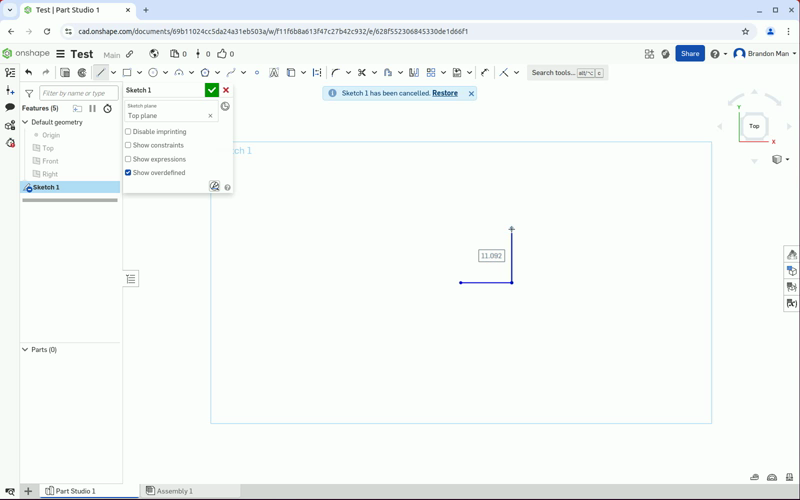
mouse_move(541, 228)
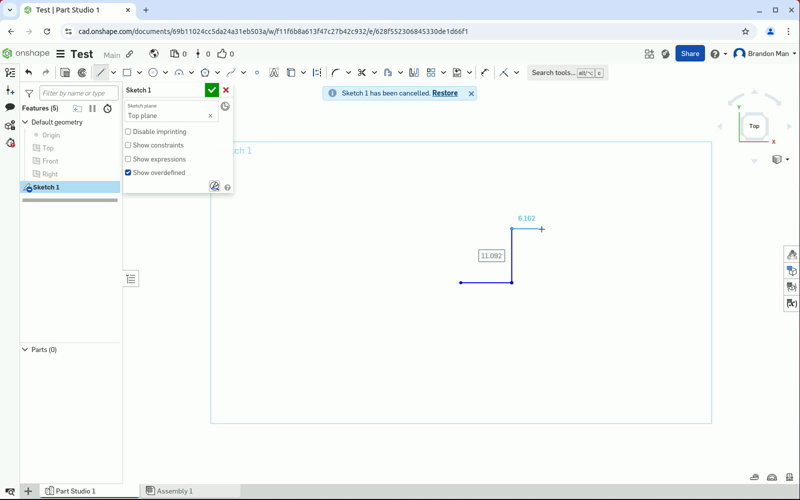
mouse_move(503, 177)
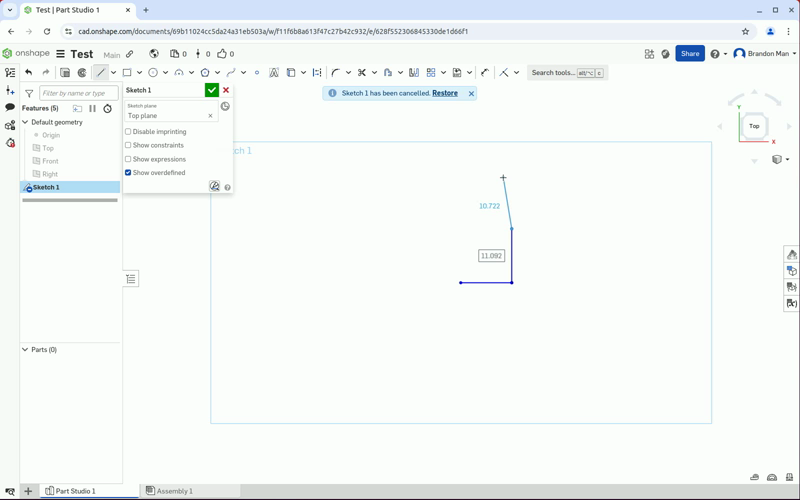
click(503, 177)
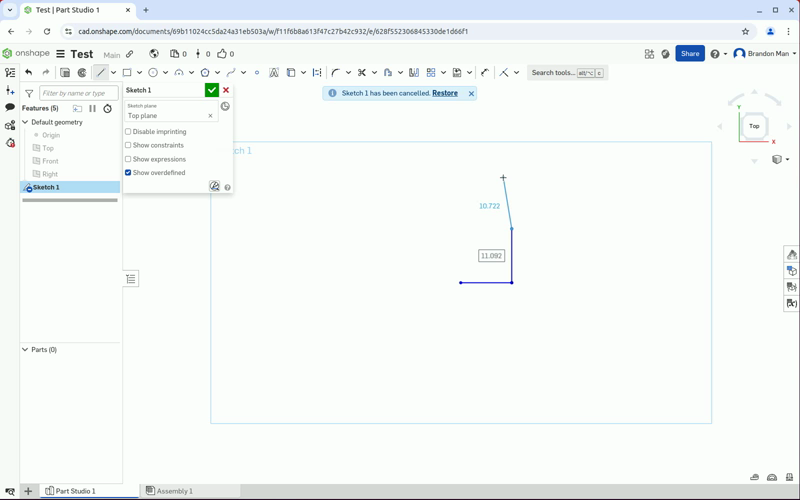
key_up(shift)
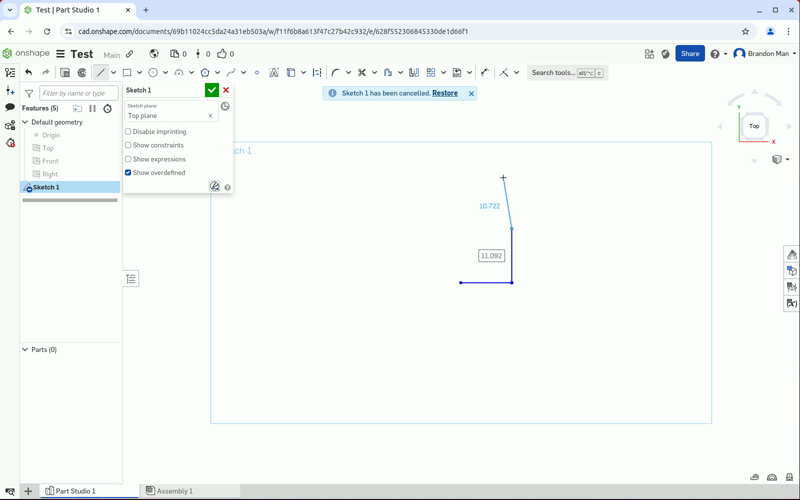
key_down(shift)
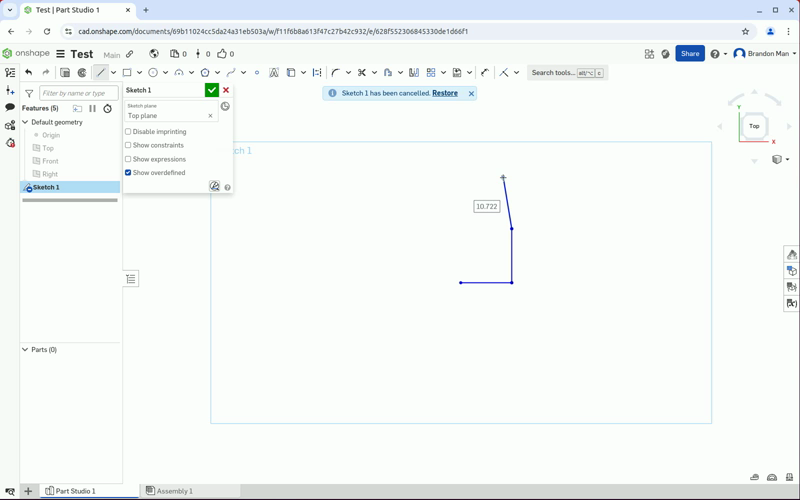
mouse_move(533, 177)
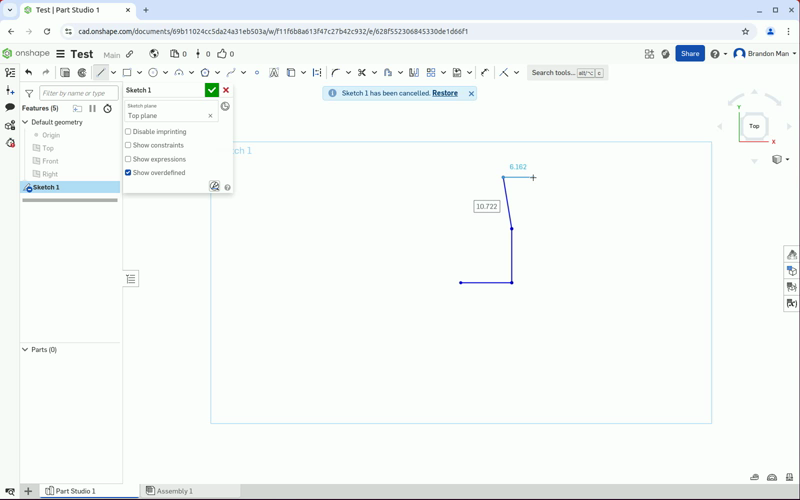
mouse_move(469, 177)
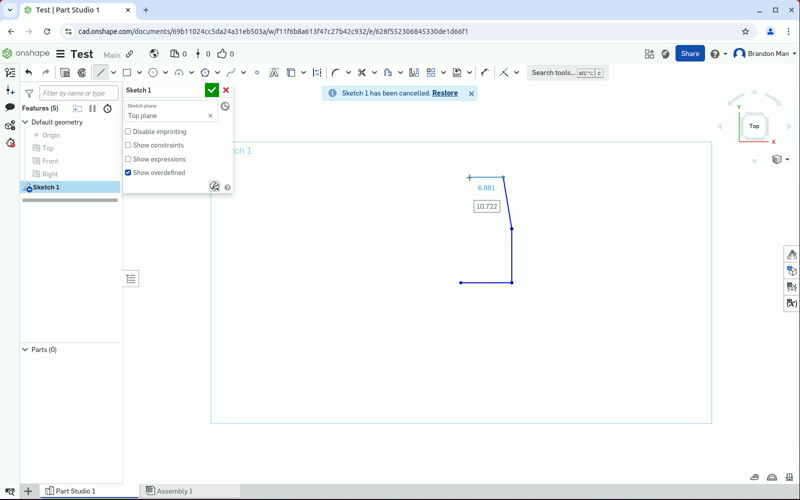
click(469, 177)
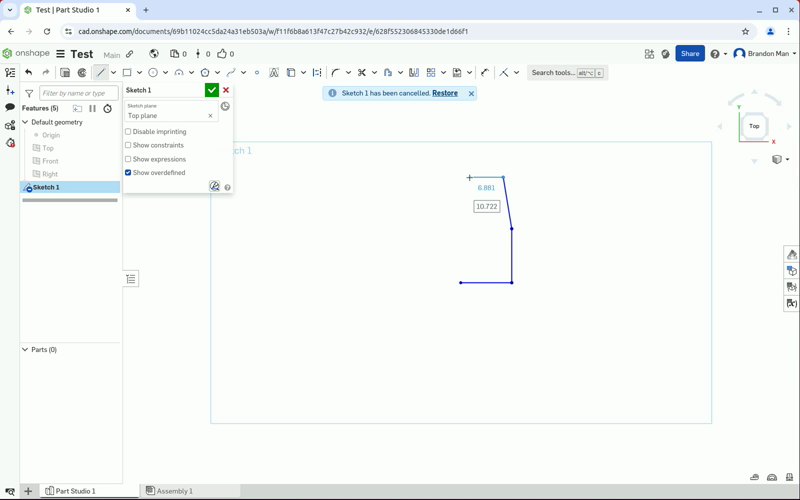
key_up(shift)
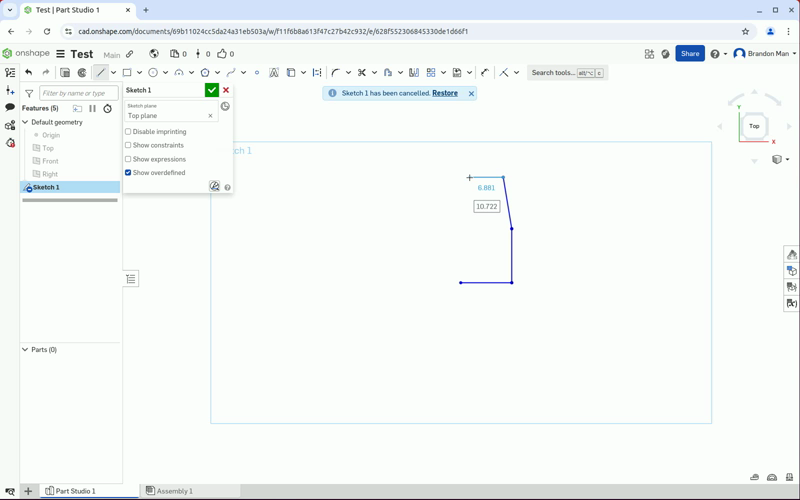
key_down(shift)
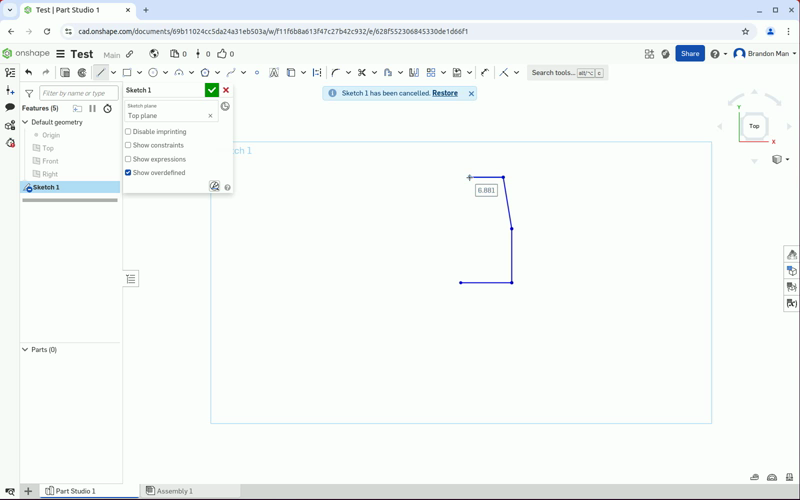
mouse_move(499, 177)
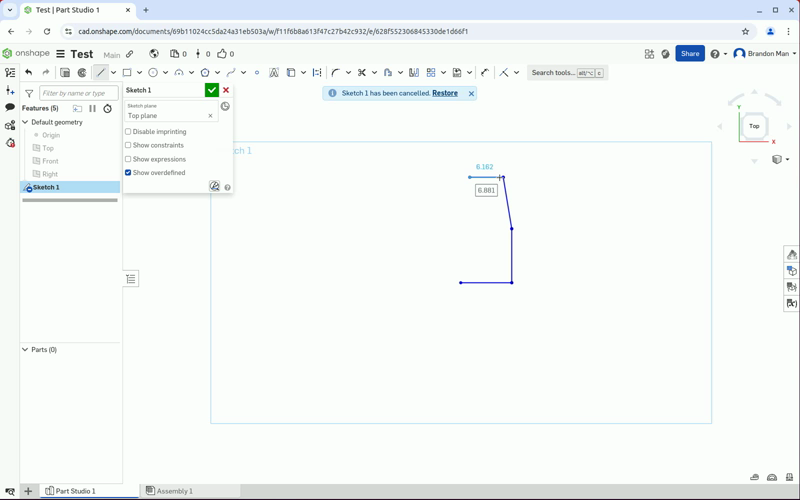
mouse_move(460, 228)
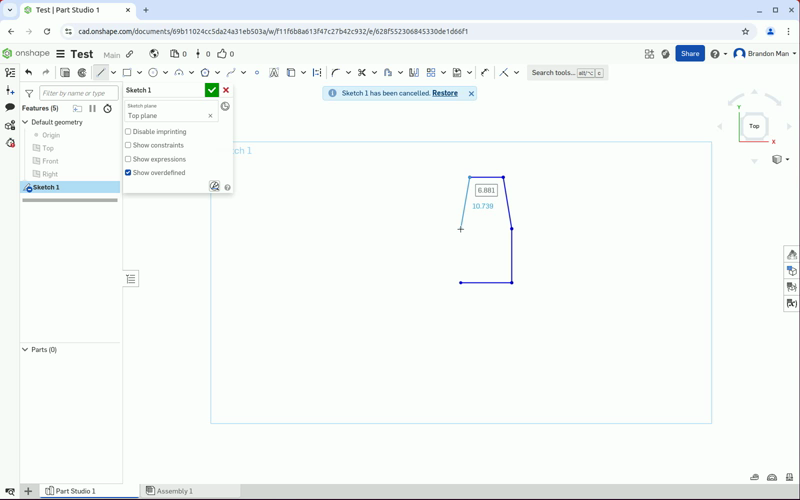
click(460, 228)
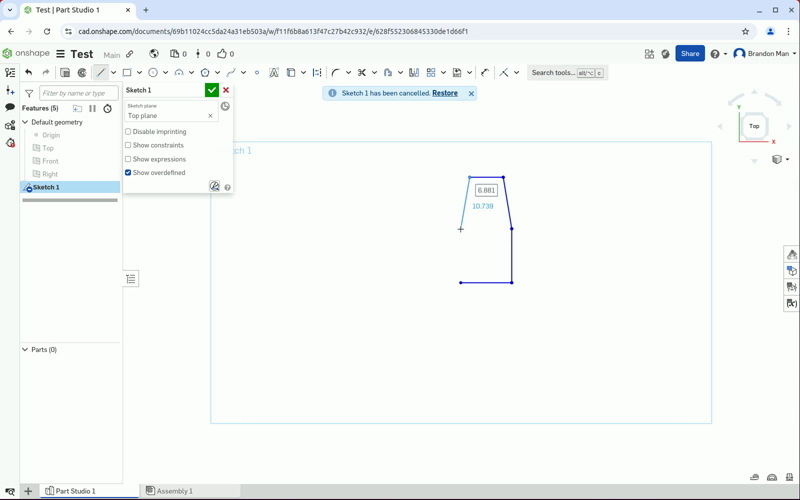
key_up(shift)
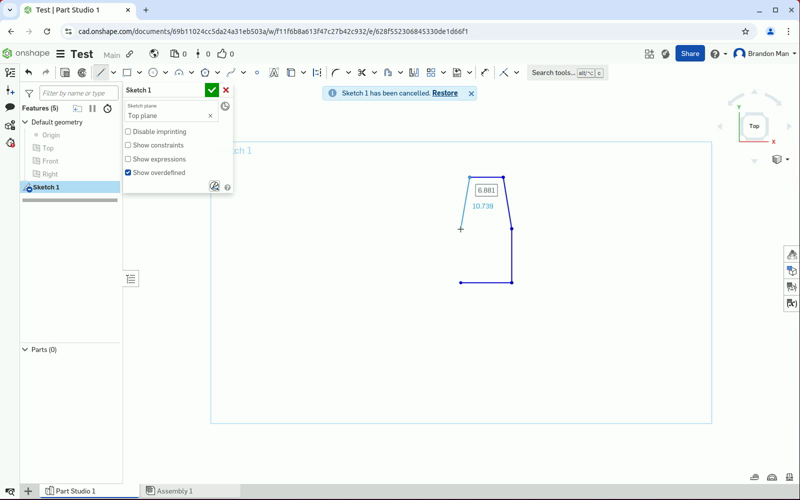
mouse_move(490, 228)
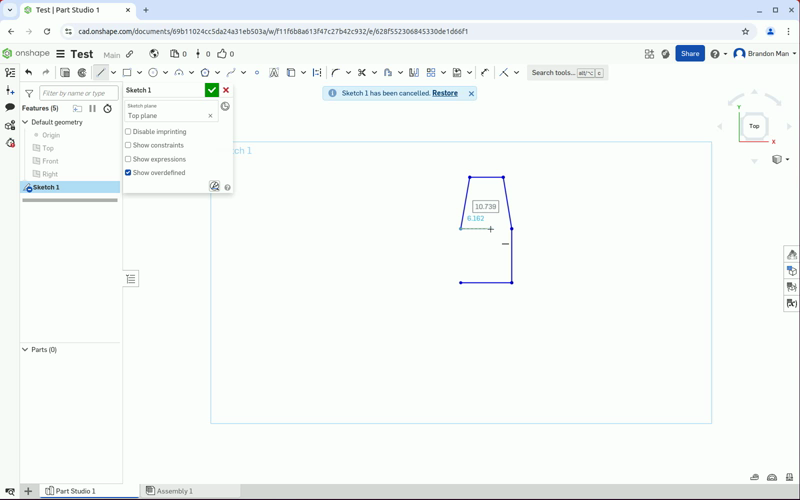
key_down(shift)
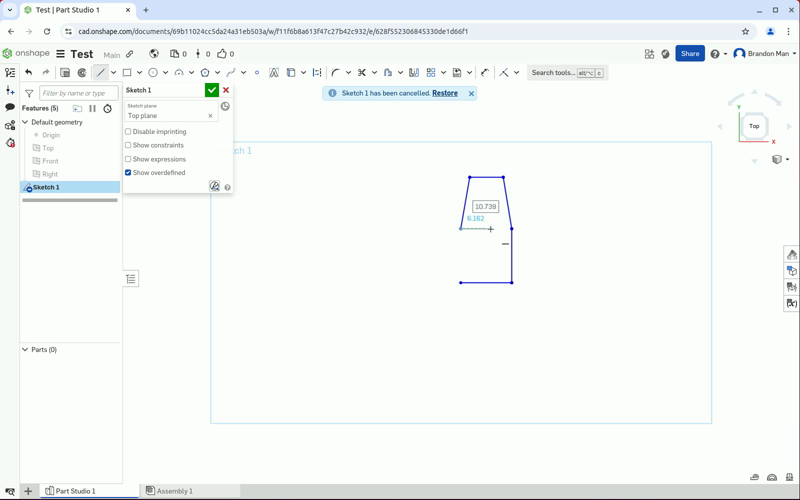
mouse_move(460, 282)
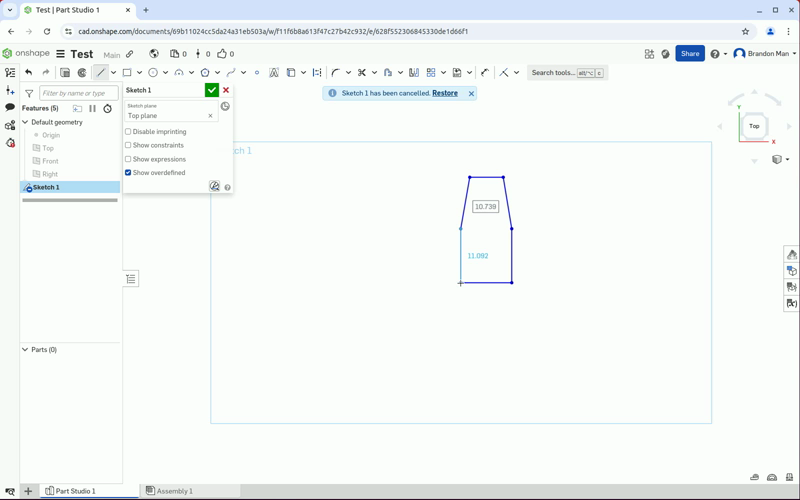
key_up(shift)
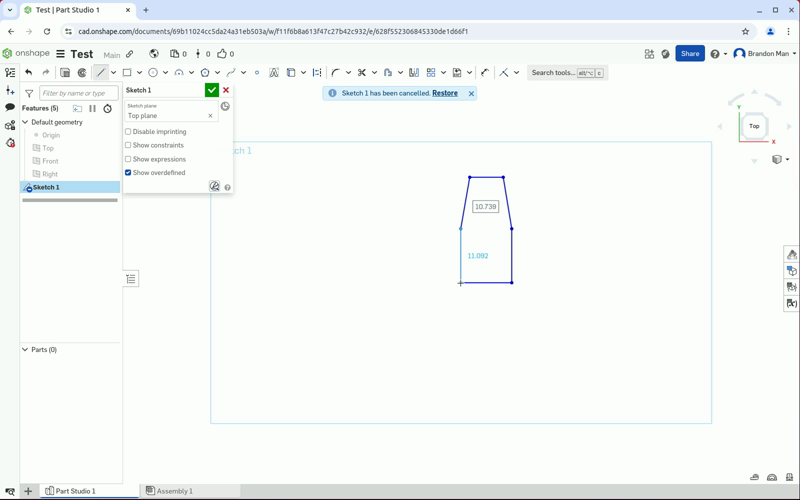
click(460, 282)
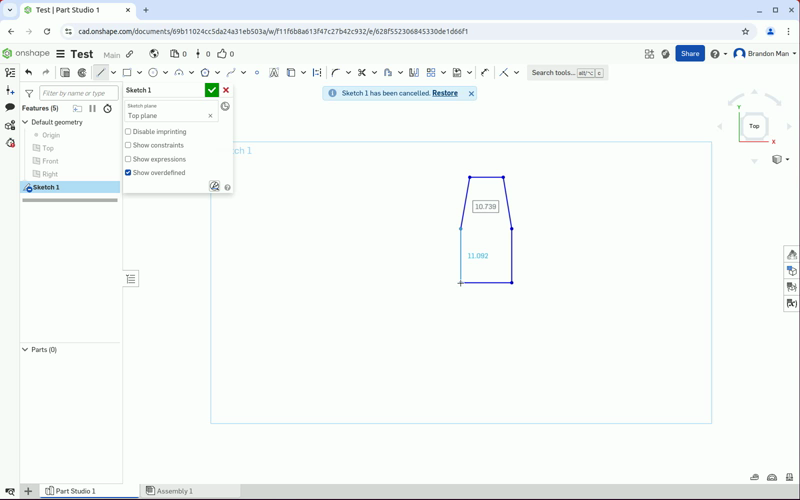
key(esc)
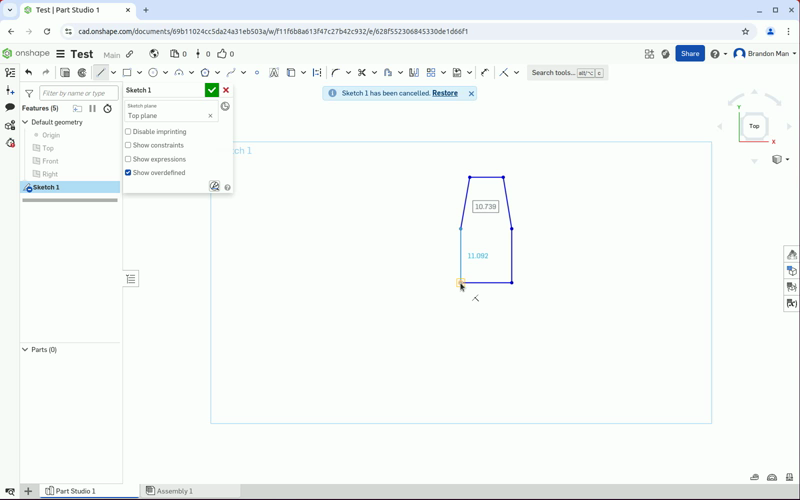
mouse_move(505, 236)
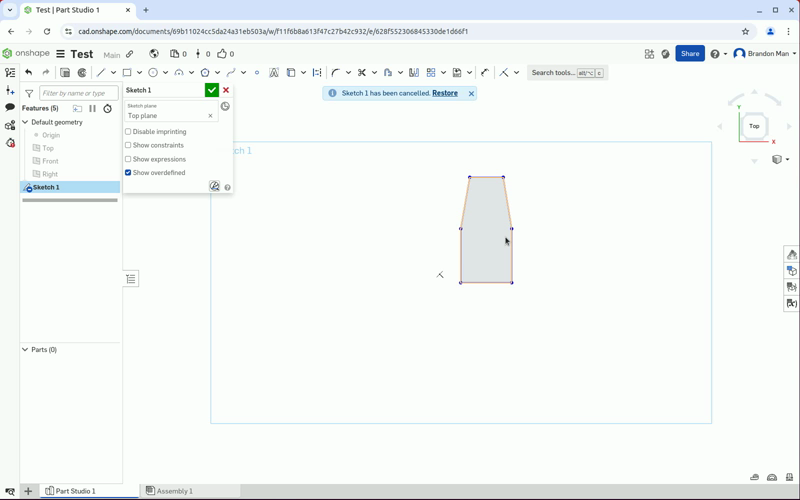
click(505, 236)
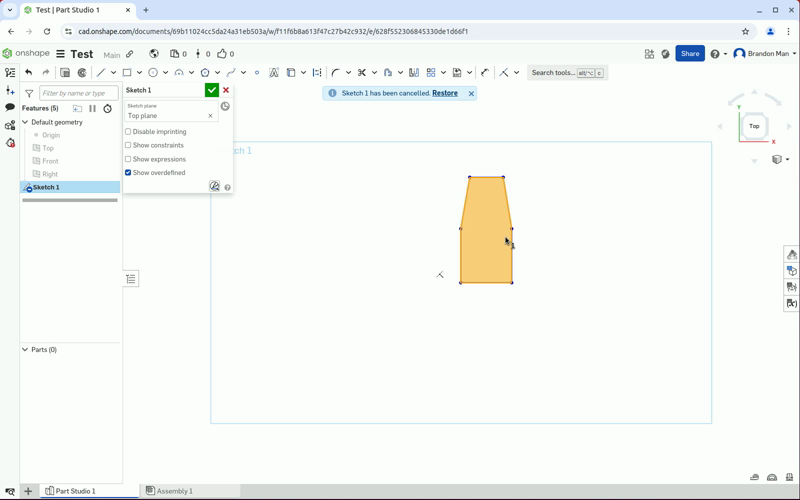
mouse_move(73, 352)
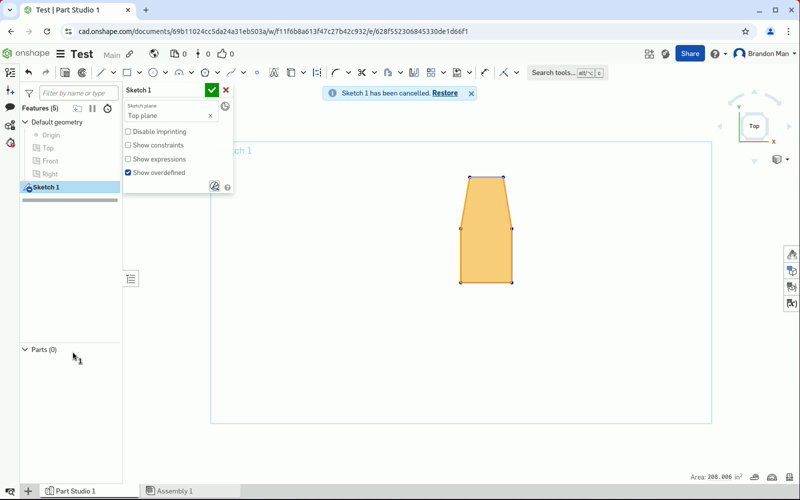
key(shift+y)
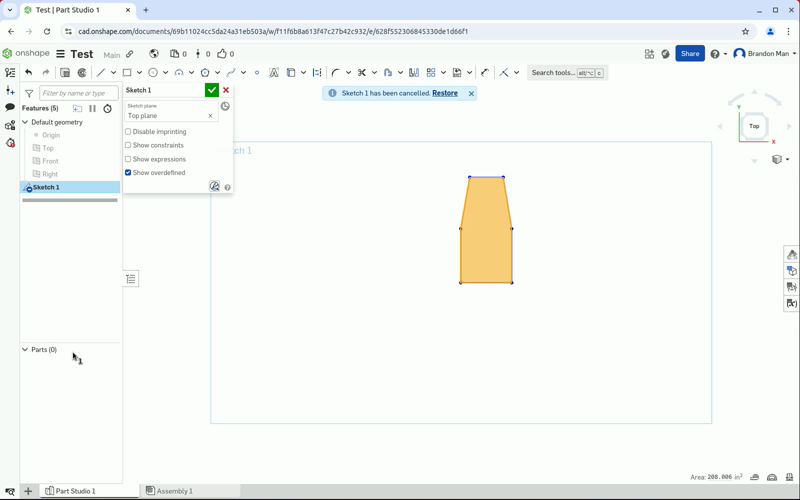
key(shift+e)
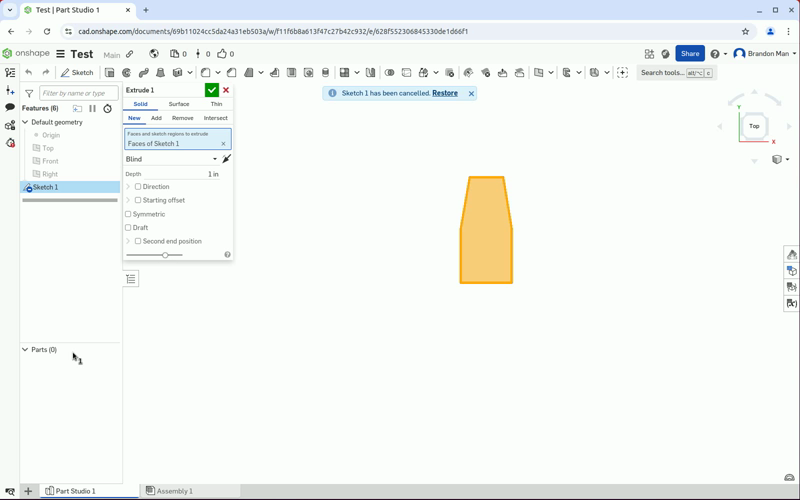
mouse_move(143, 106)
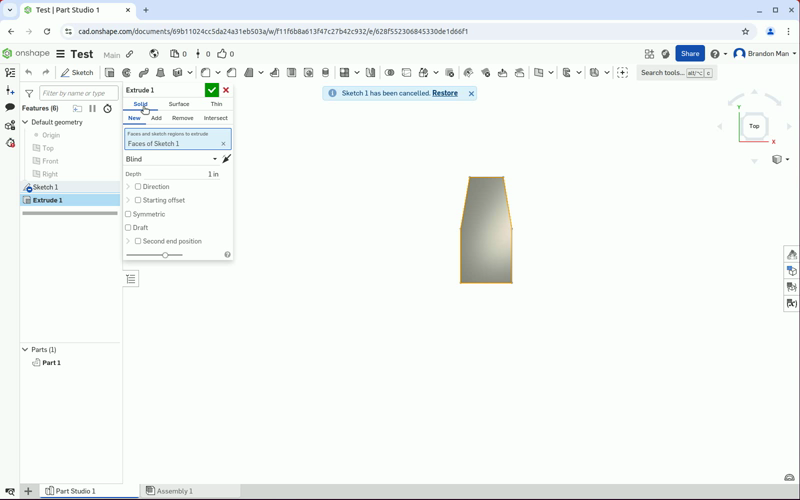
click(143, 106)
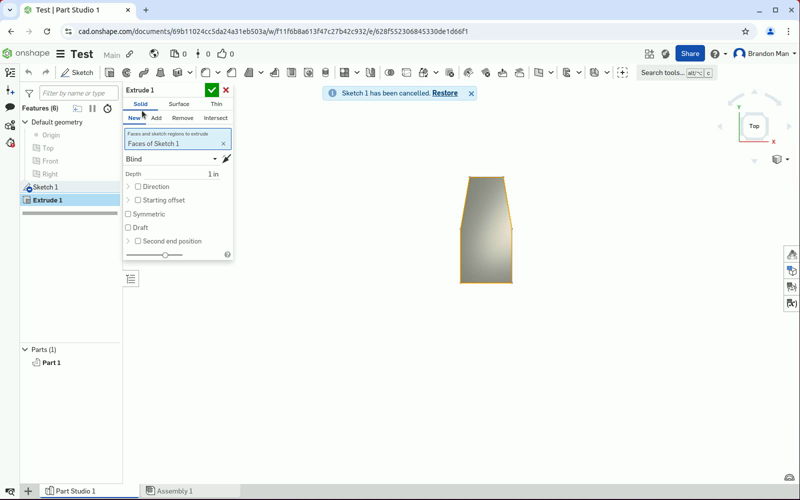
mouse_move(137, 120)
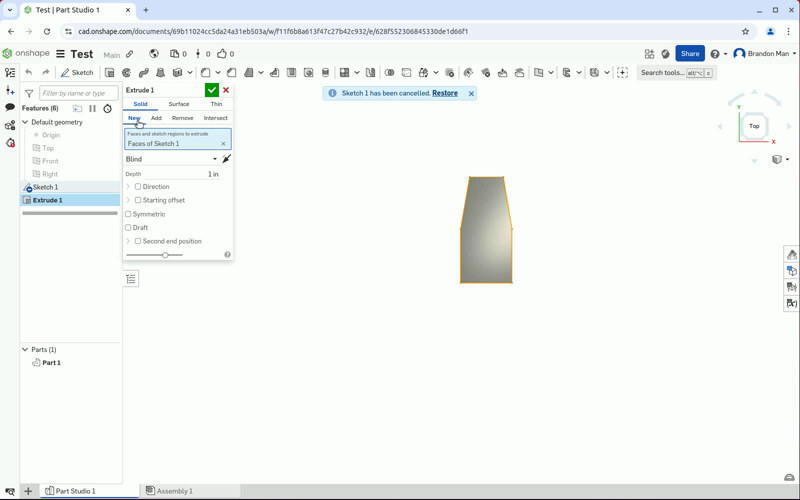
click(137, 120)
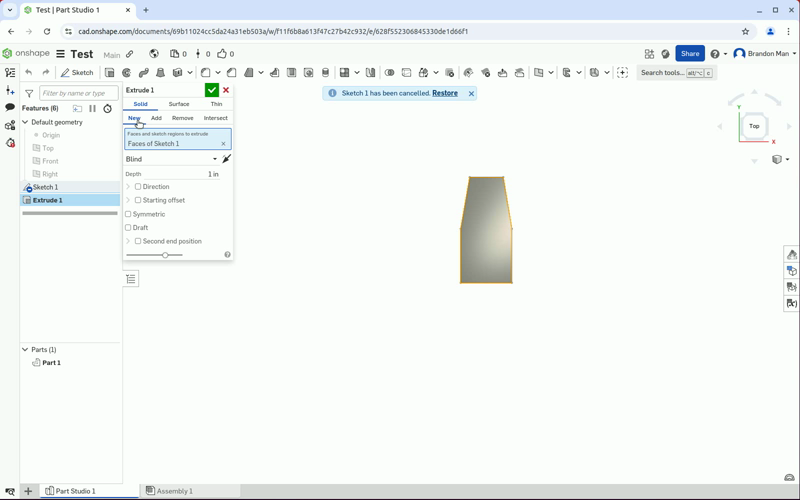
key(tab, 4)
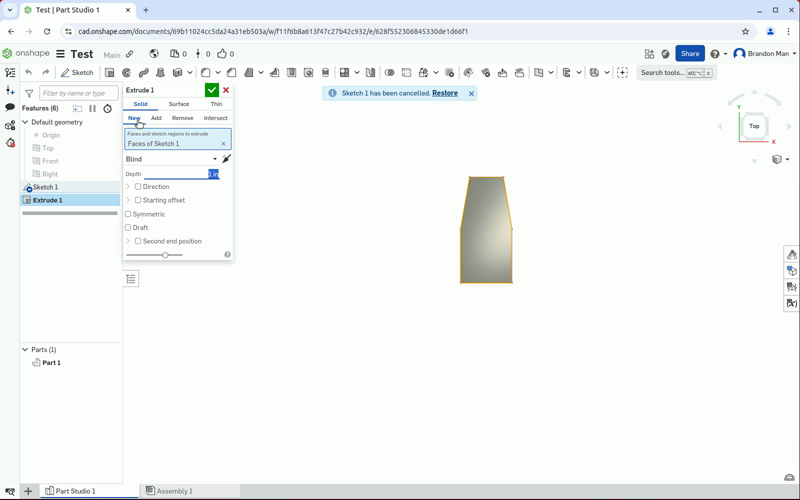
text(0.481)
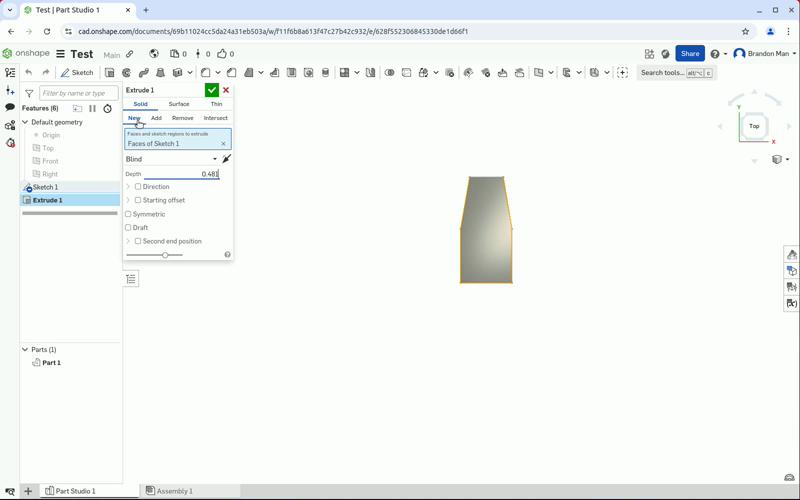
key(enter)
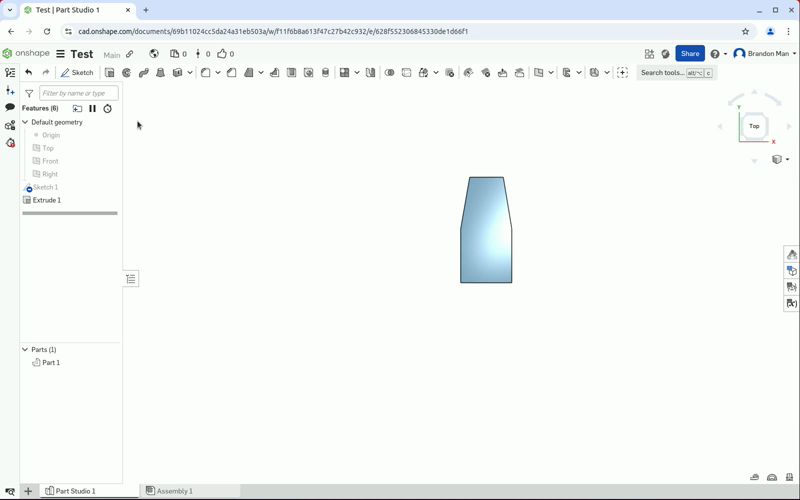
key(shift+h)
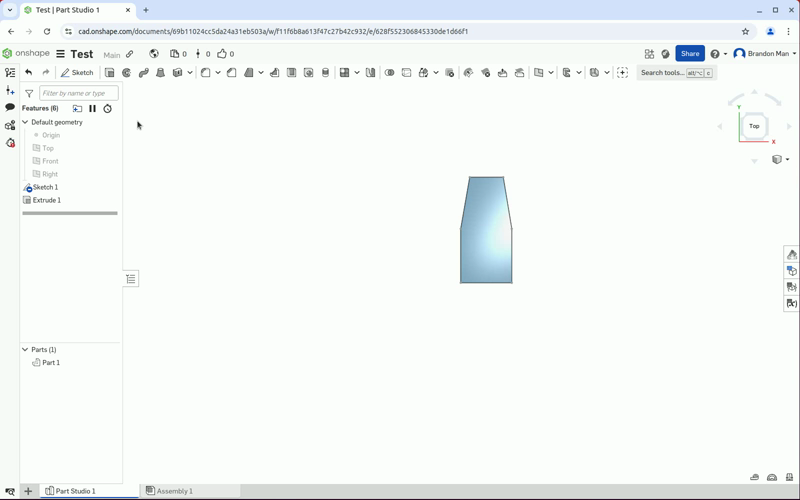
key(shift+h)
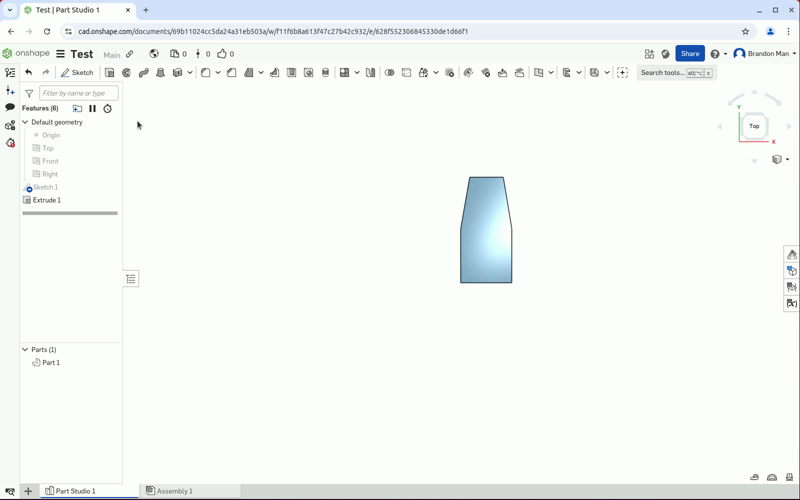
mouse_move(73, 189)
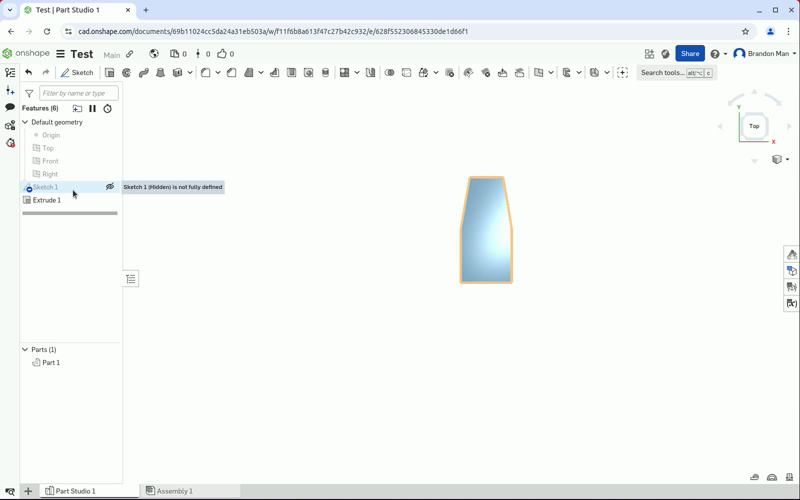
click(73, 189)
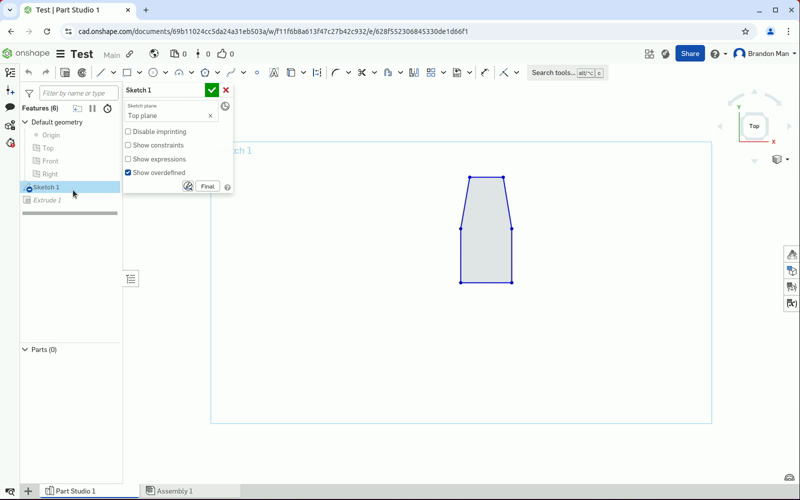
mouse_move(229, 92)
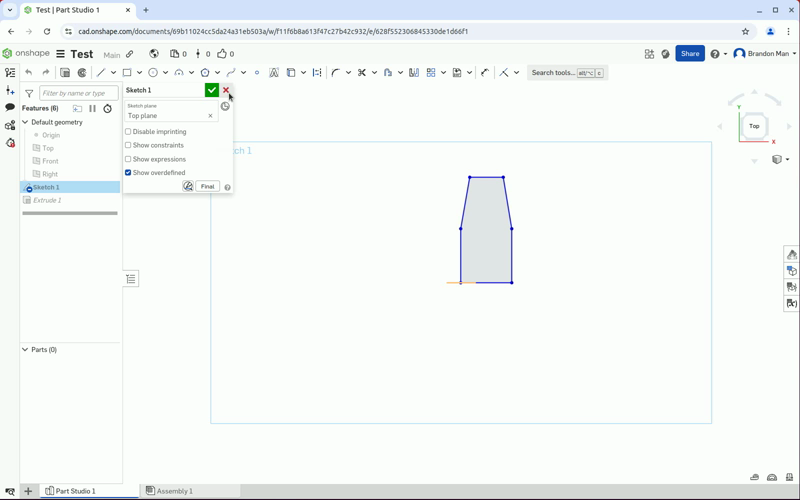
click(229, 92)
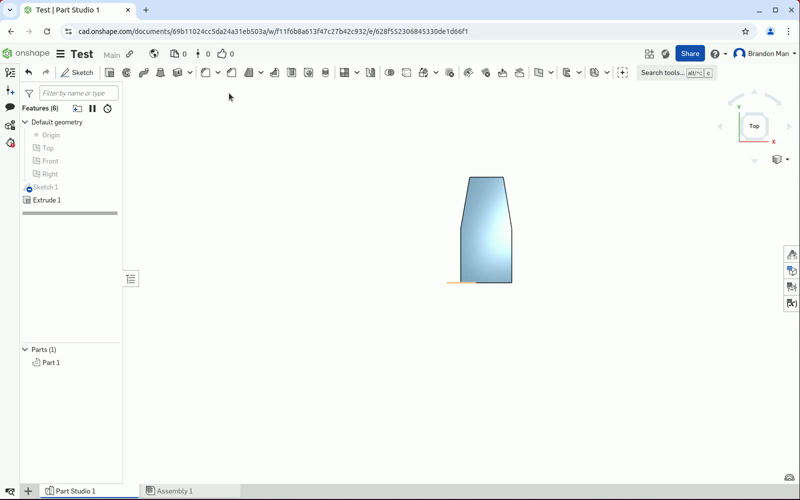
mouse_move(541, 75)
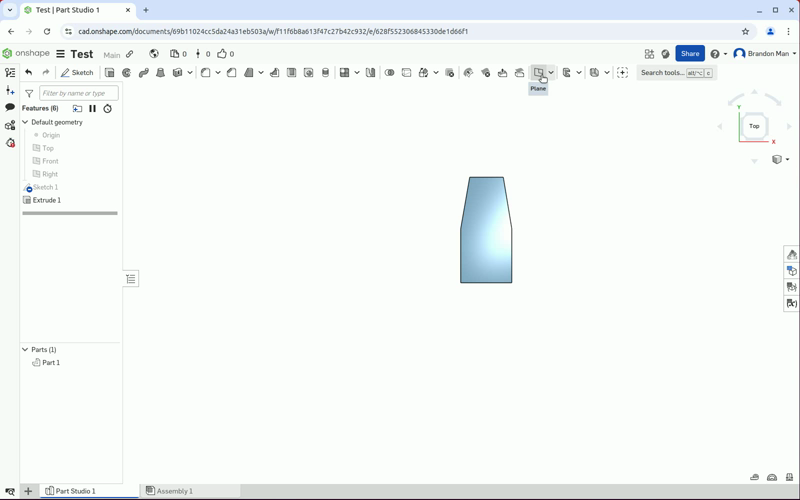
click(541, 75)
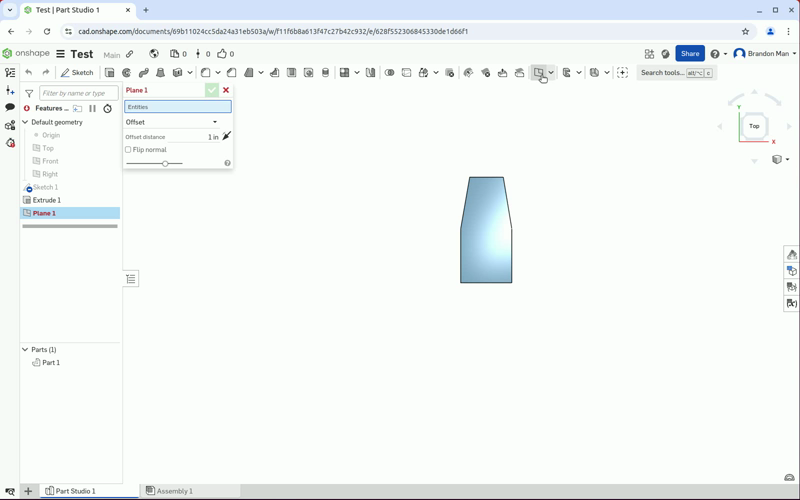
mouse_move(73, 150)
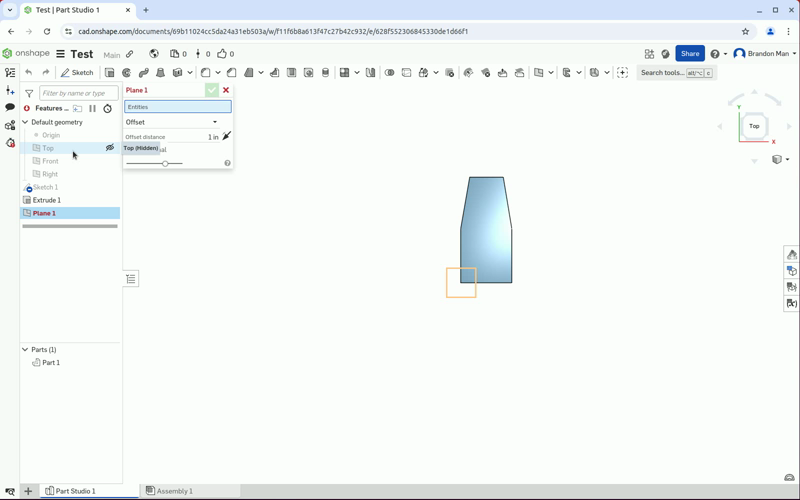
click(73, 150)
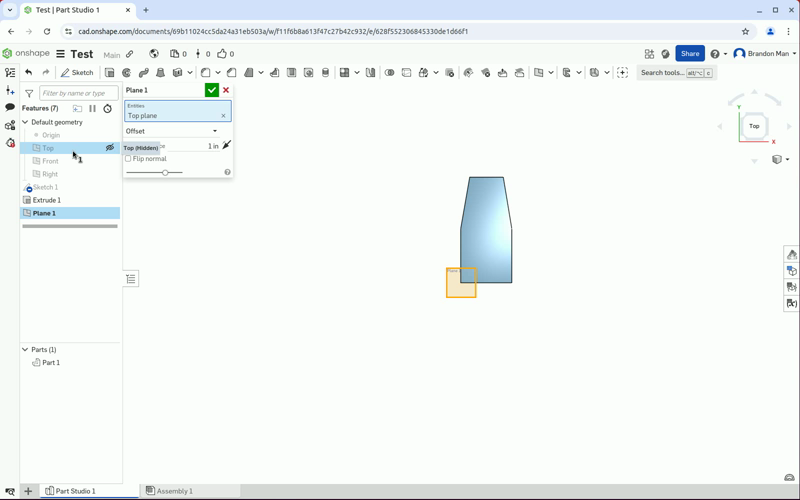
key(tab, 2)
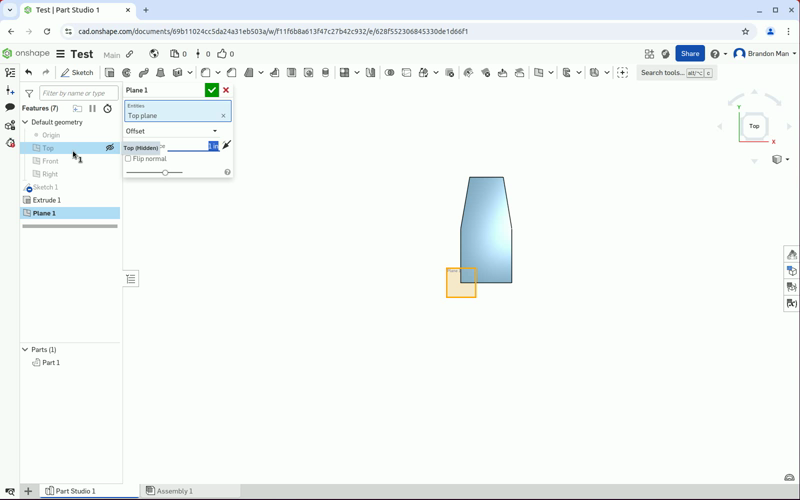
text(0.493)
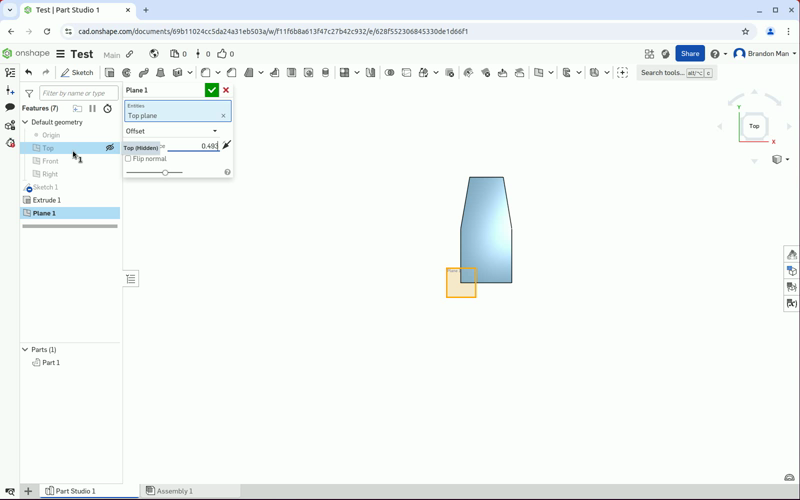
key(enter, 2)
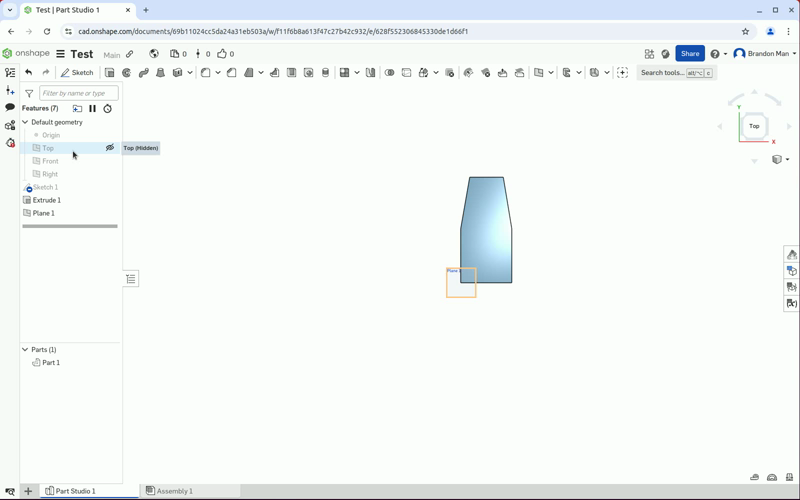
key(shift+s)
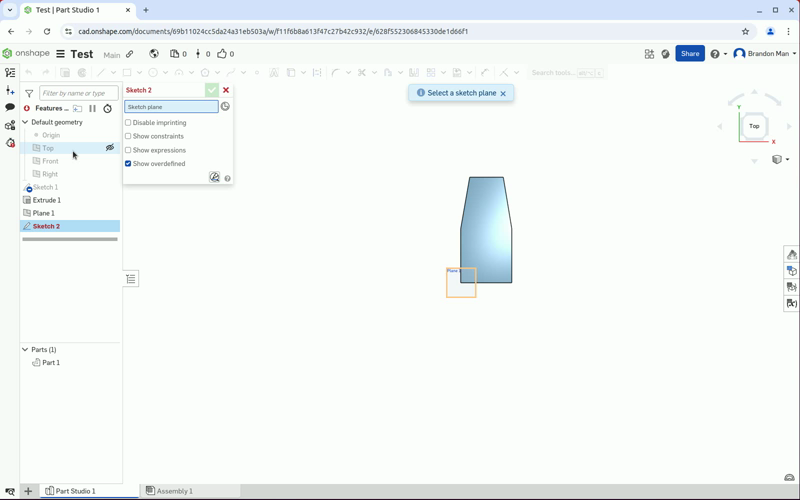
mouse_move(73, 215)
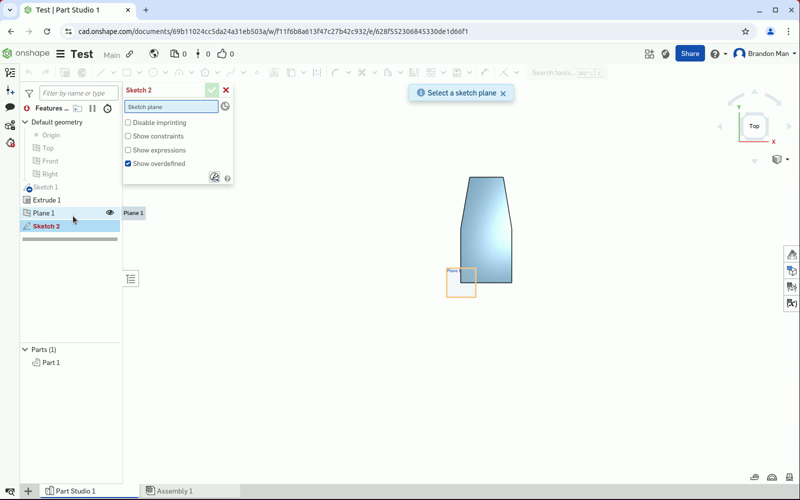
click(73, 215)
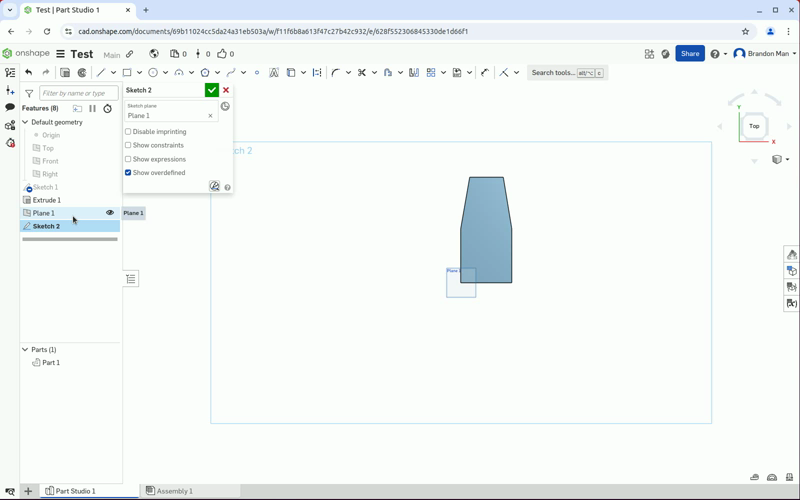
mouse_move(73, 352)
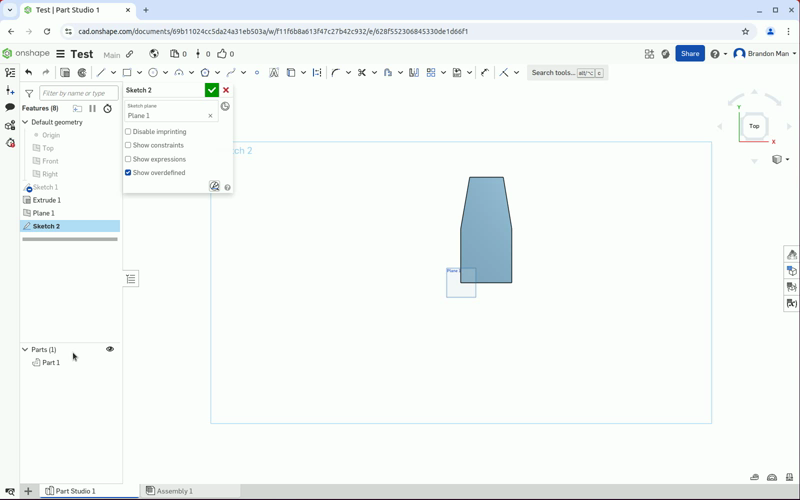
key(y)
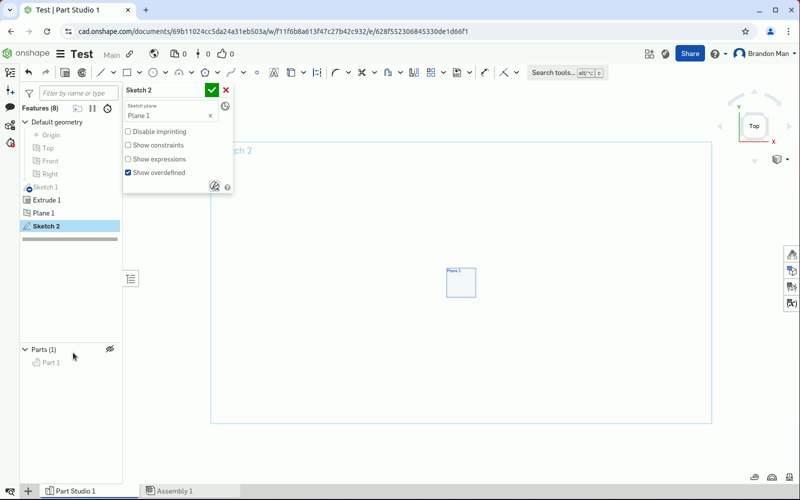
key(c)
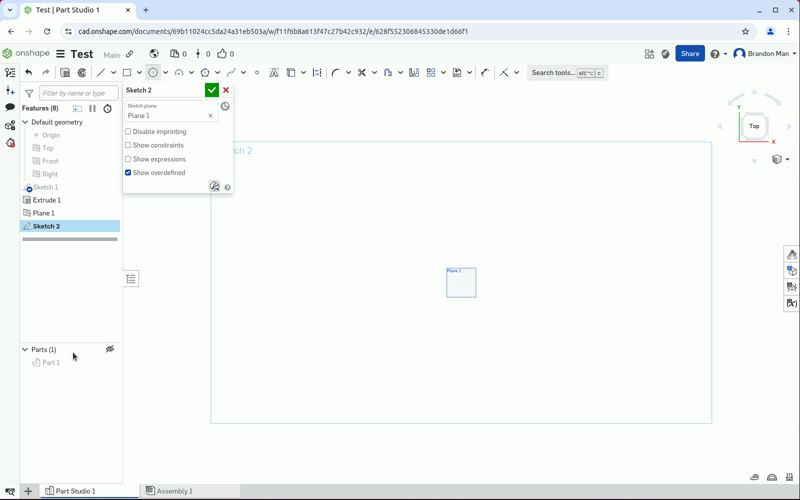
key_down(shift)
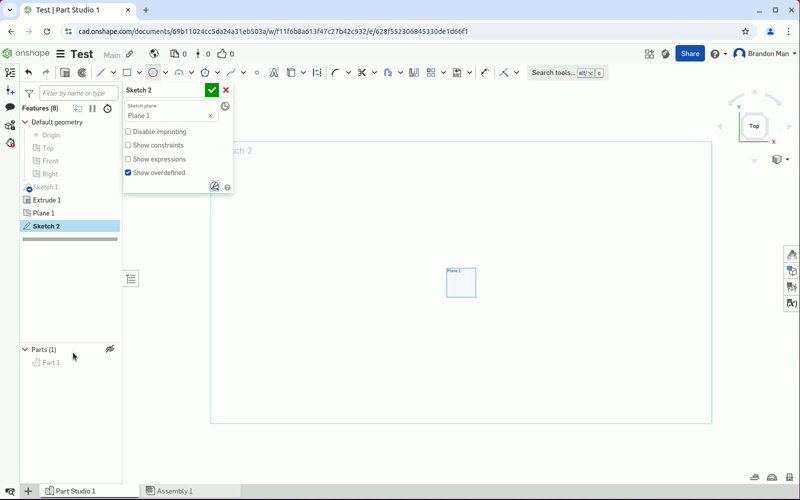
mouse_move(475, 180)
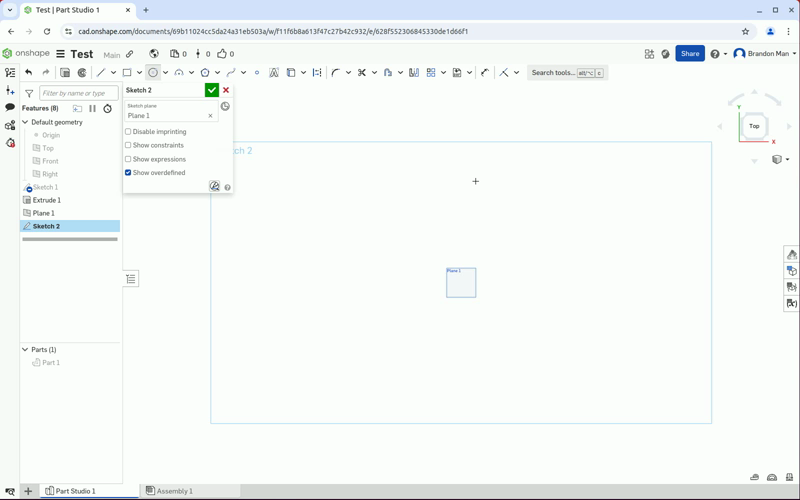
click(475, 180)
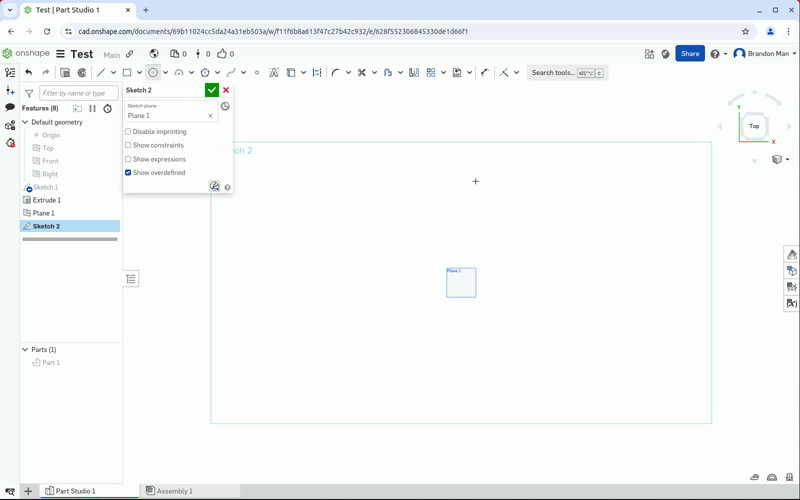
key_up(shift)
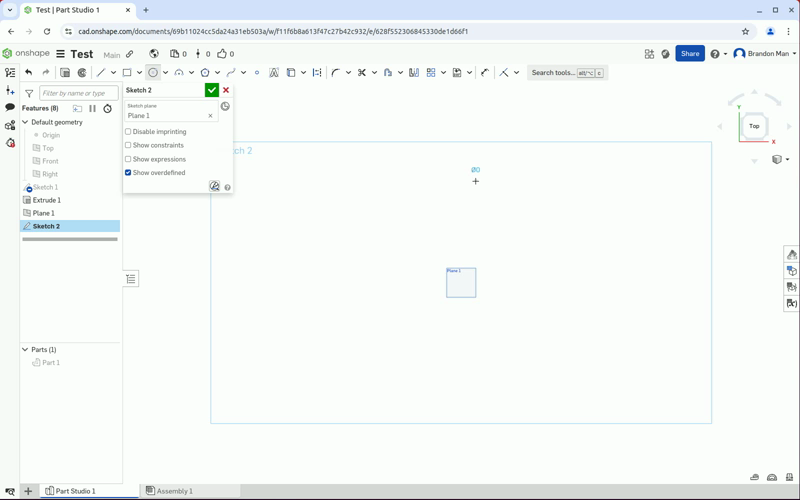
mouse_move(477, 180)
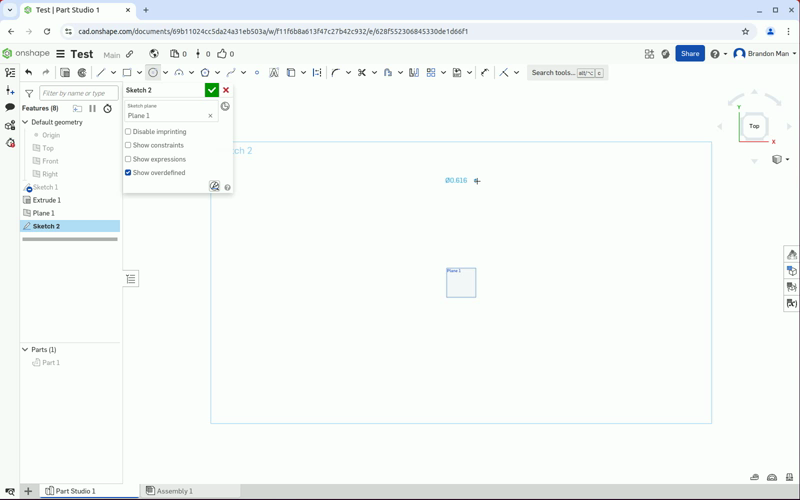
scroll(6)
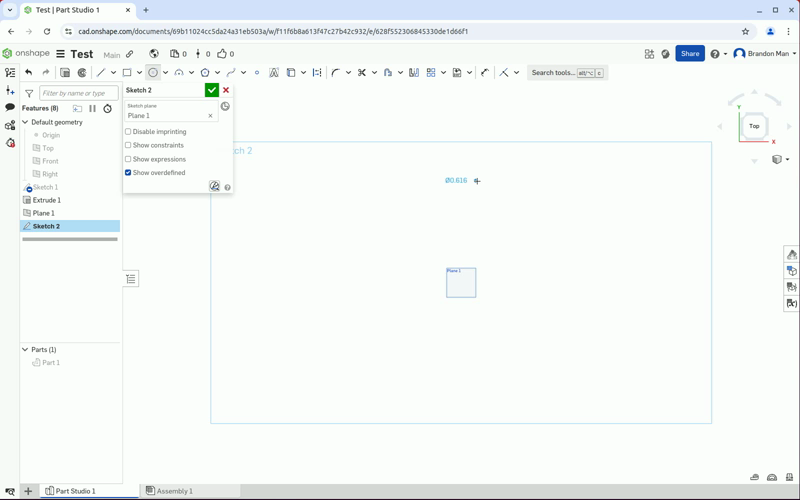
scroll(6)
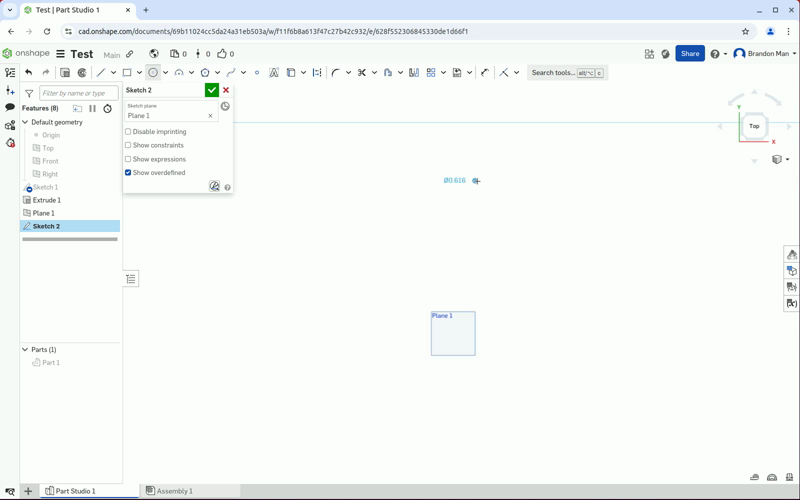
scroll(6)
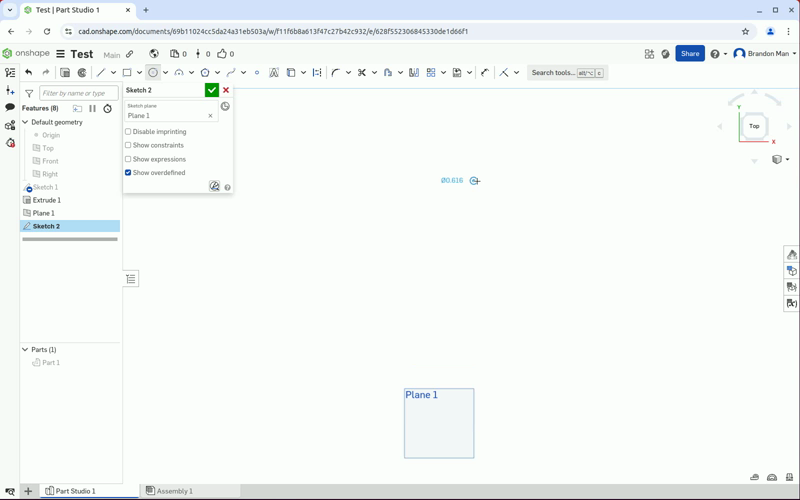
scroll(6)
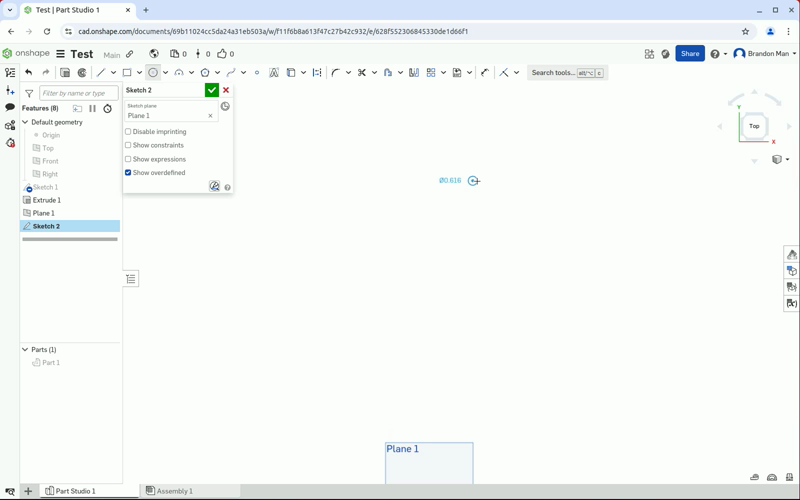
scroll(6)
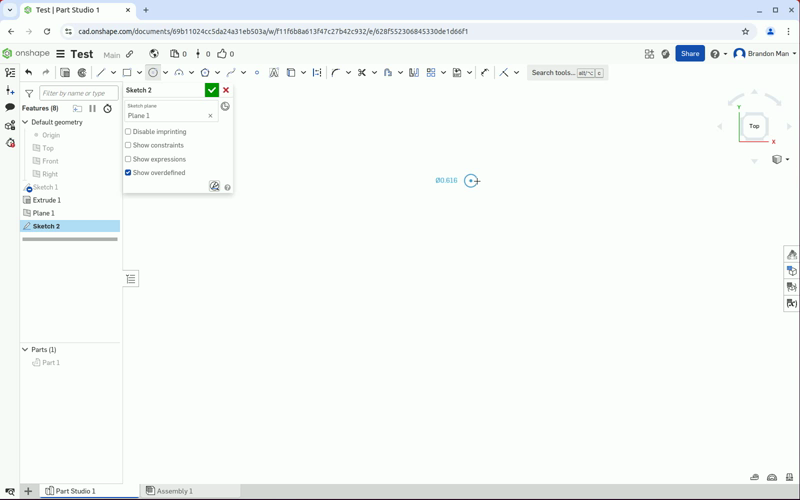
scroll(6)
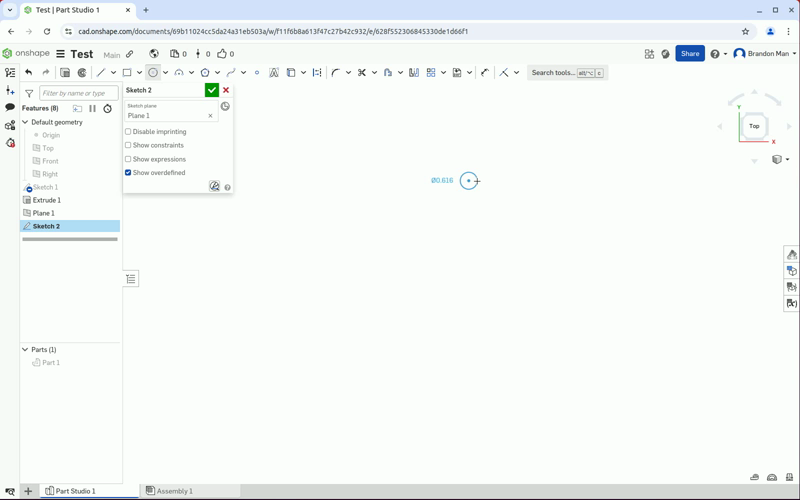
scroll(6)
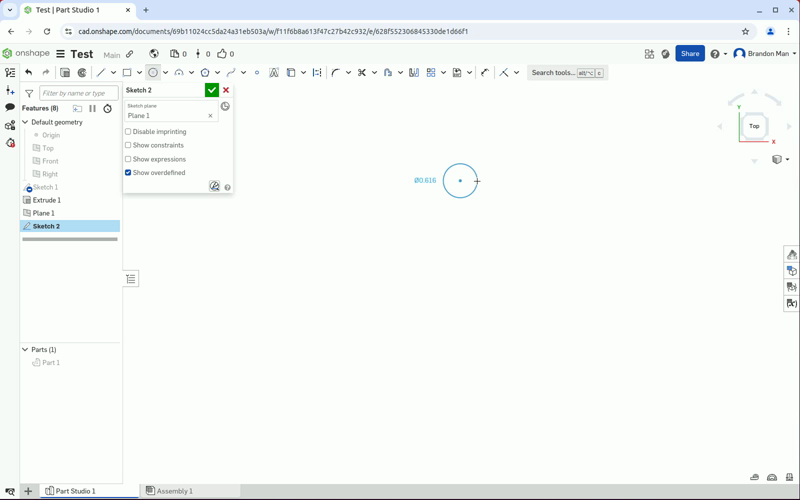
click(477, 180)
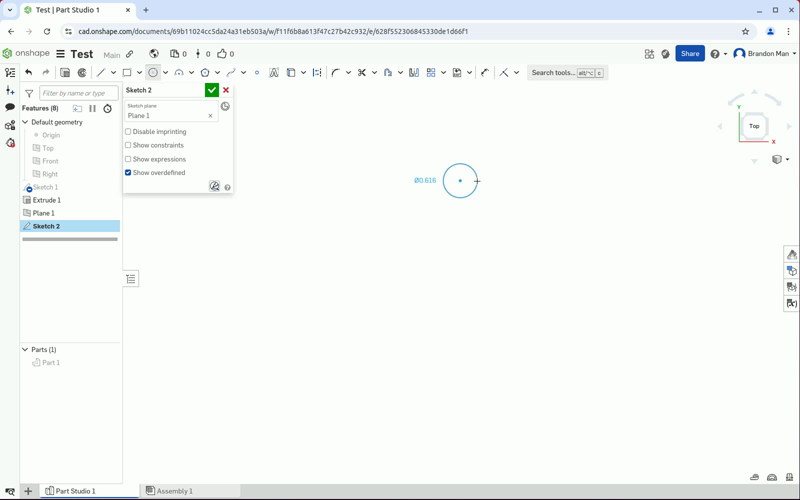
scroll(-6)
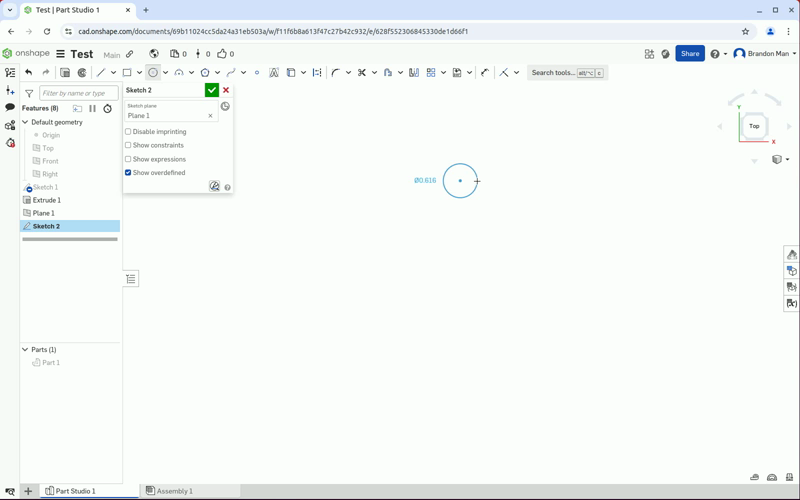
scroll(-6)
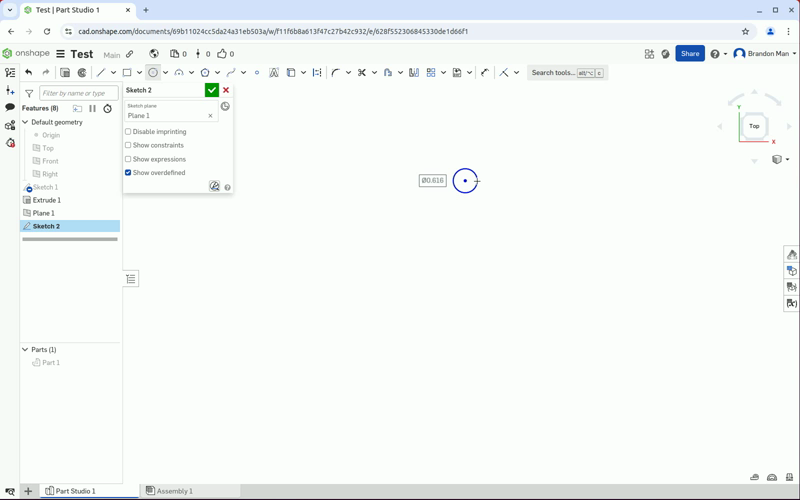
scroll(-6)
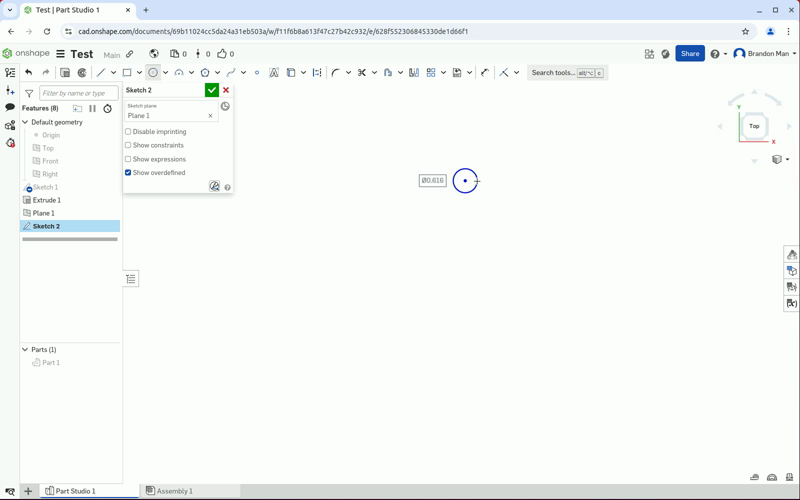
scroll(-6)
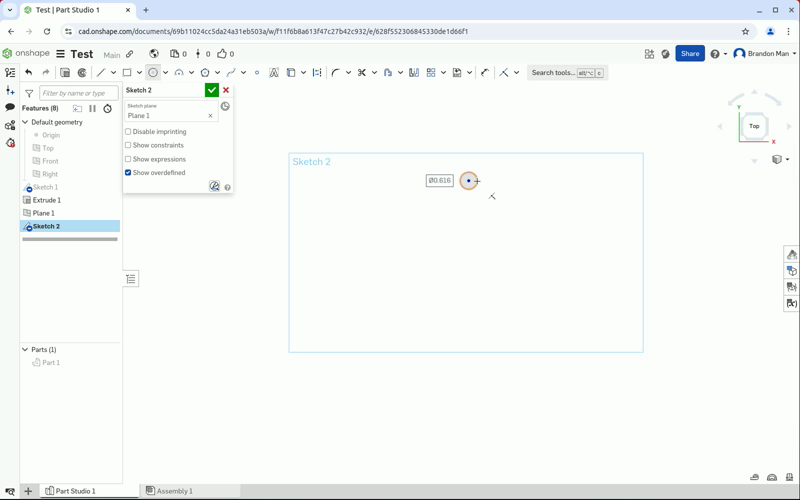
scroll(-6)
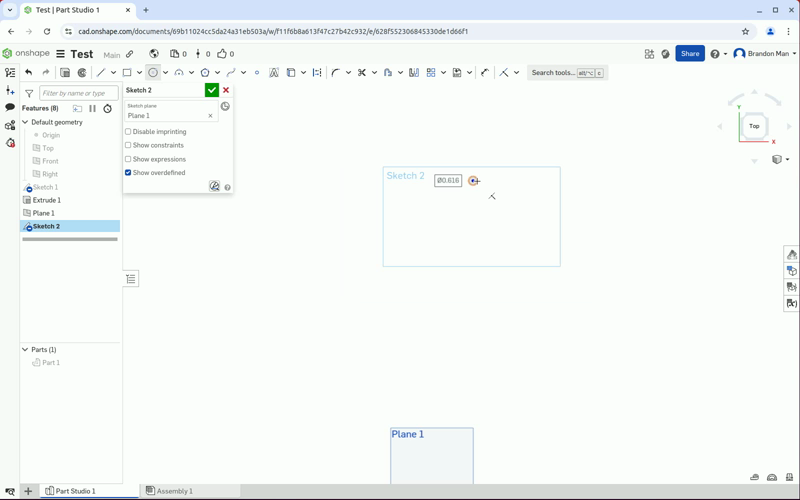
scroll(-6)
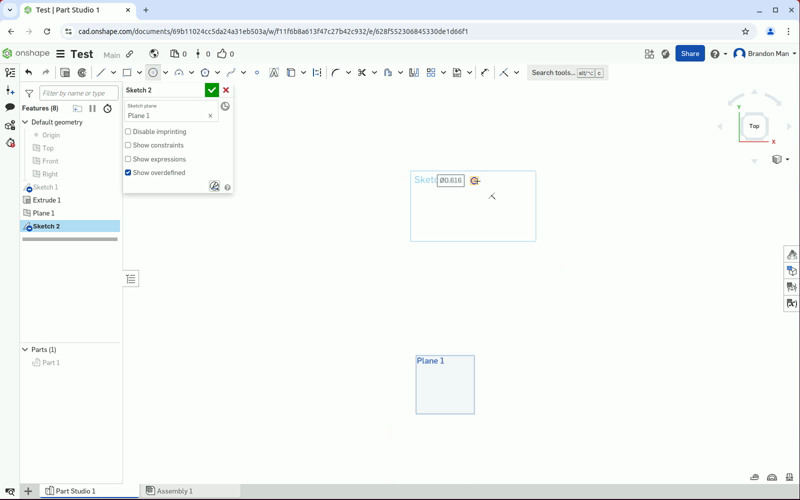
scroll(-6)
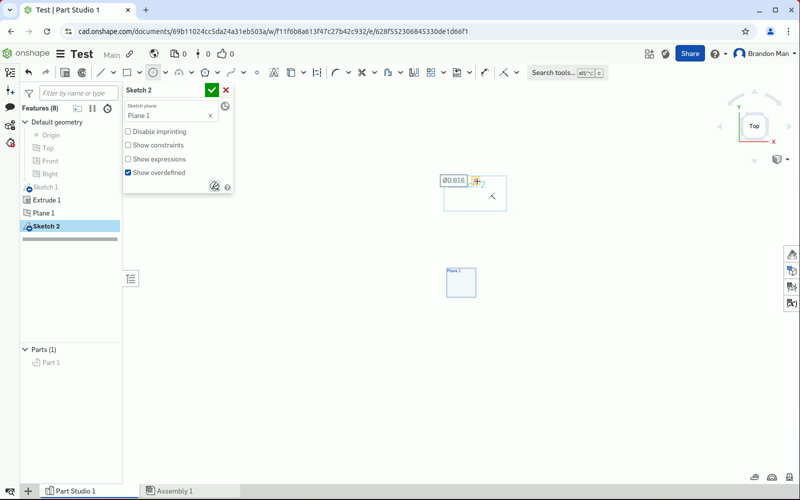
key(esc)
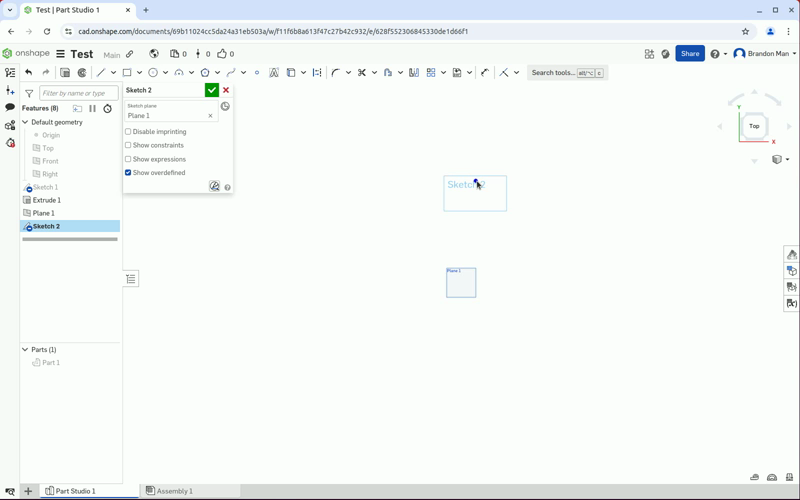
mouse_move(475, 179)
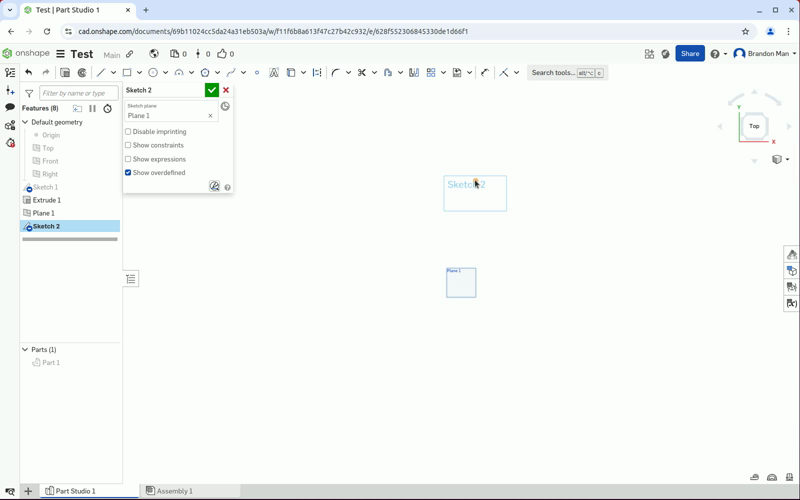
scroll(6)
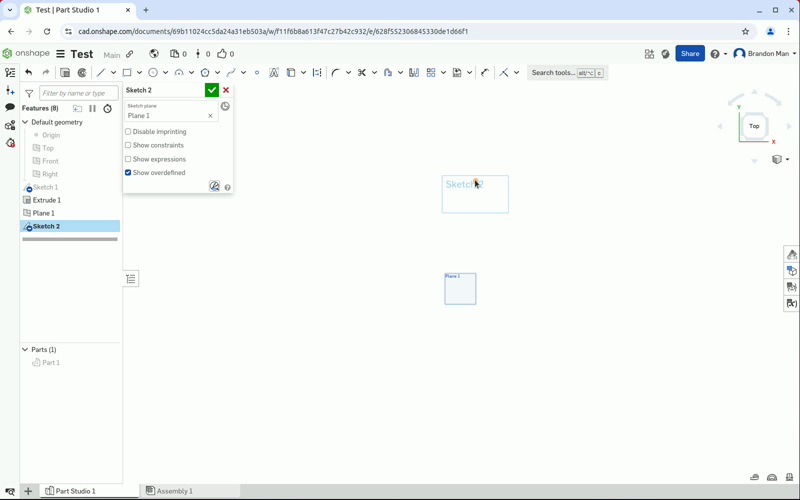
scroll(6)
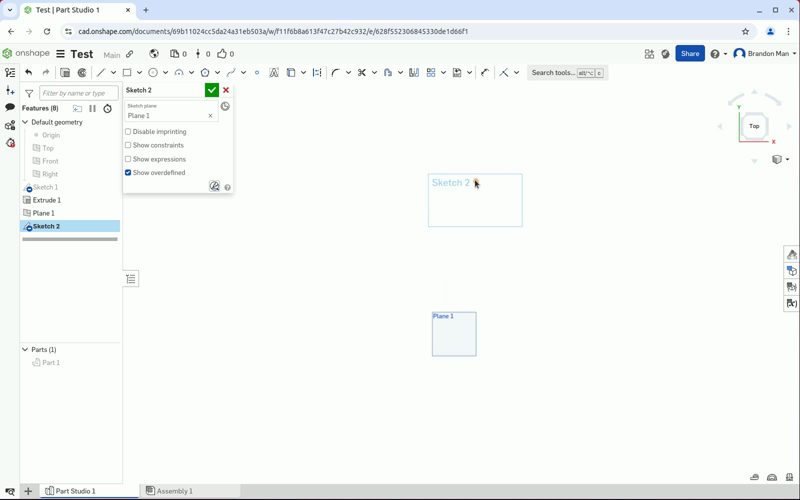
scroll(6)
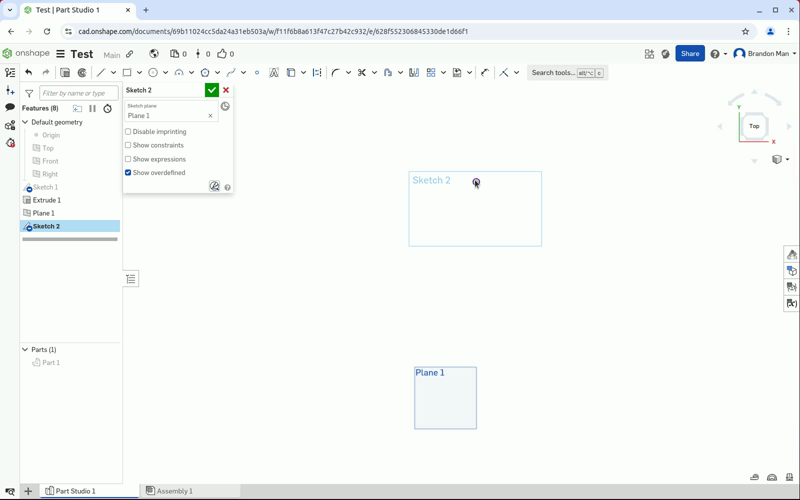
scroll(6)
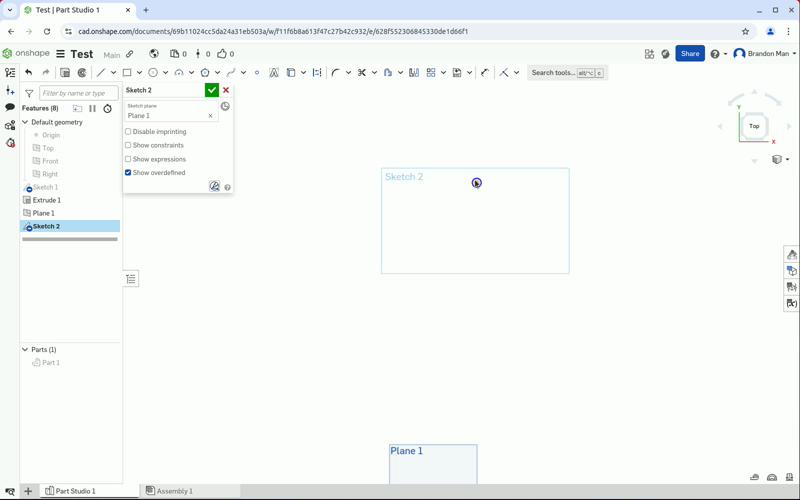
scroll(6)
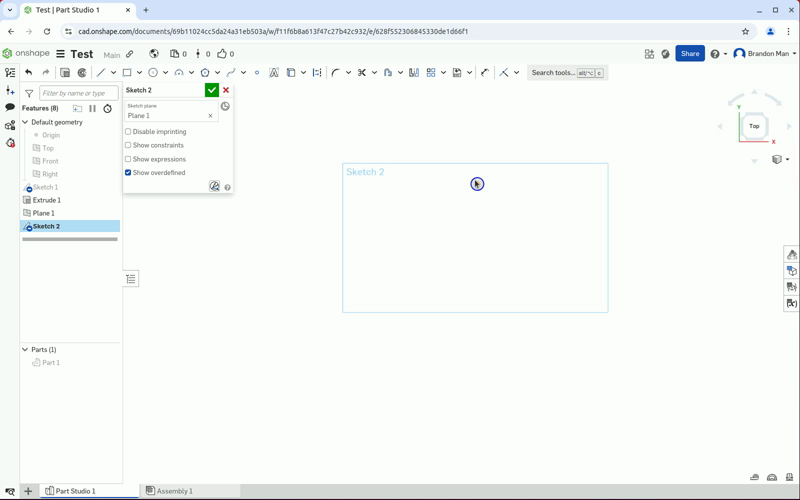
scroll(6)
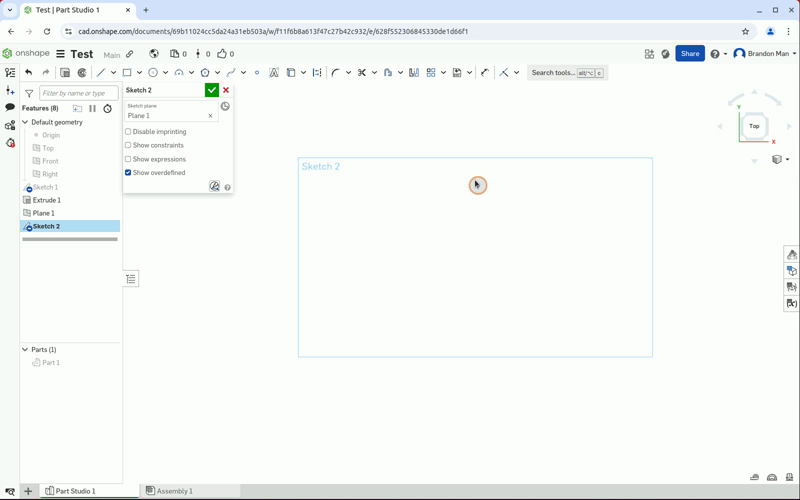
scroll(6)
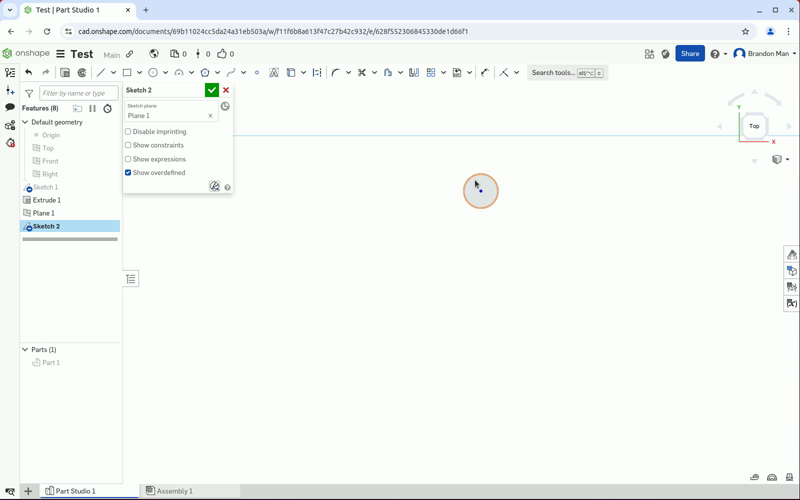
click(475, 179)
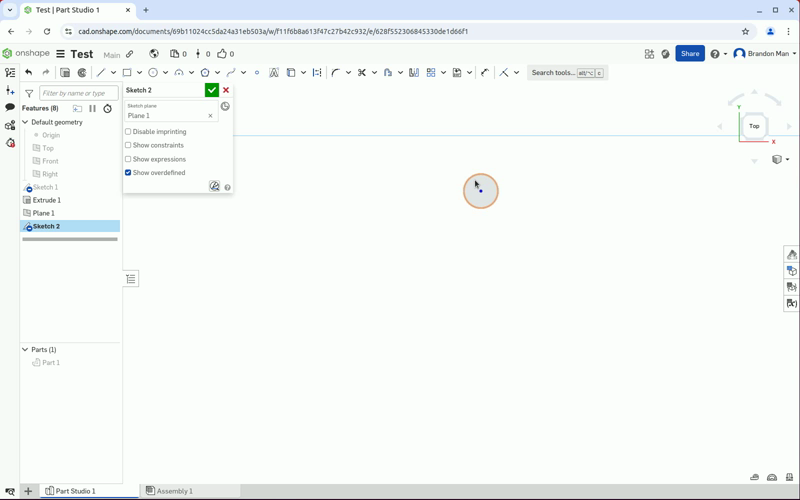
scroll(-6)
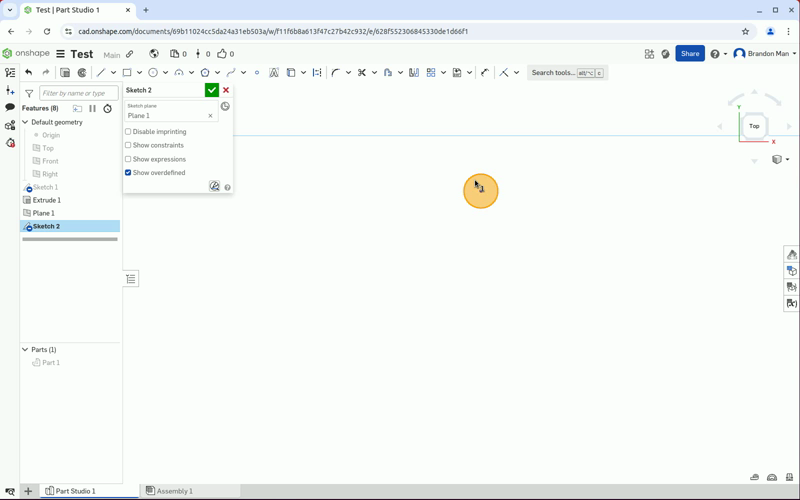
scroll(-6)
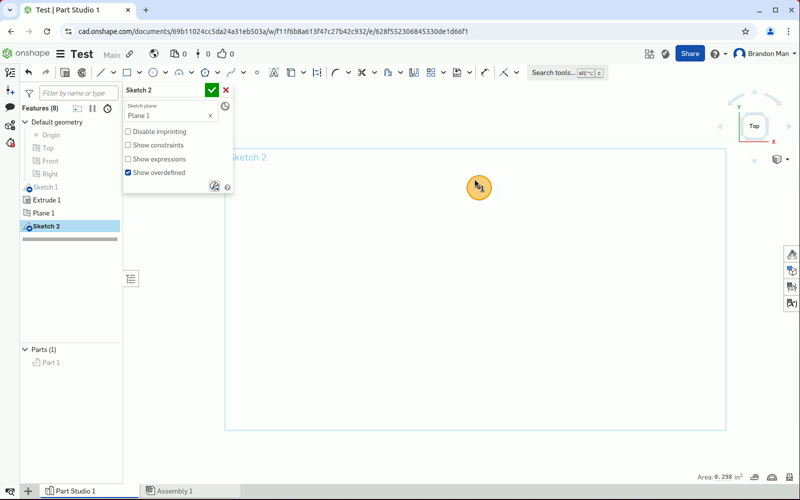
scroll(-6)
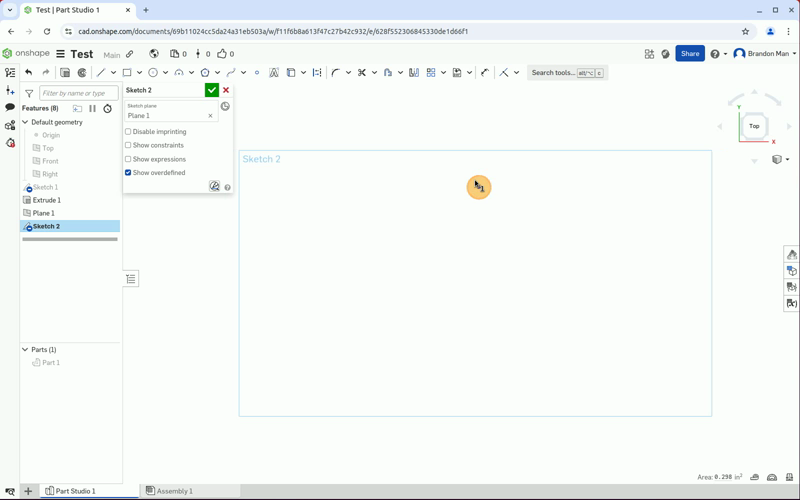
scroll(-6)
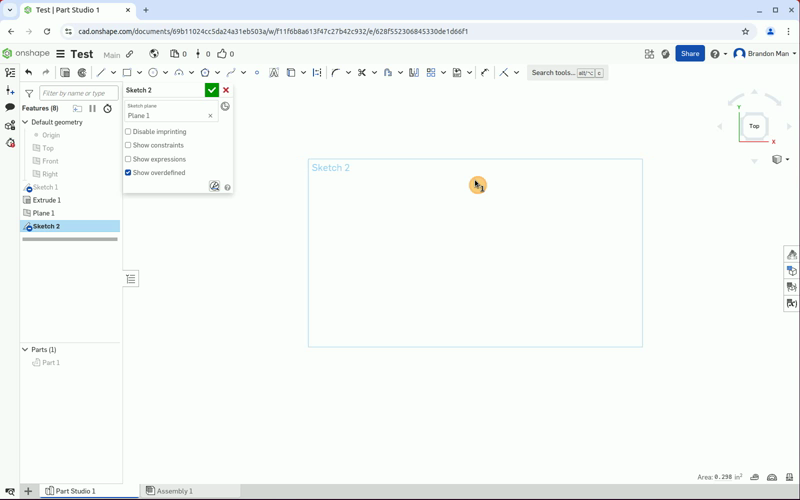
scroll(-6)
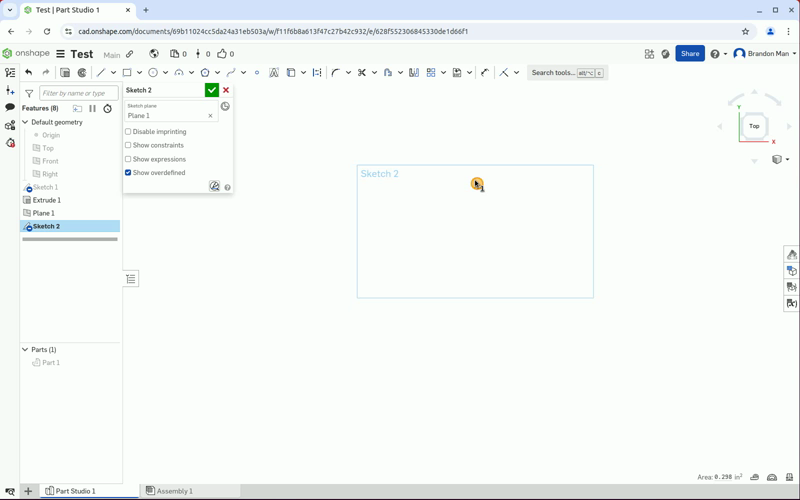
scroll(-6)
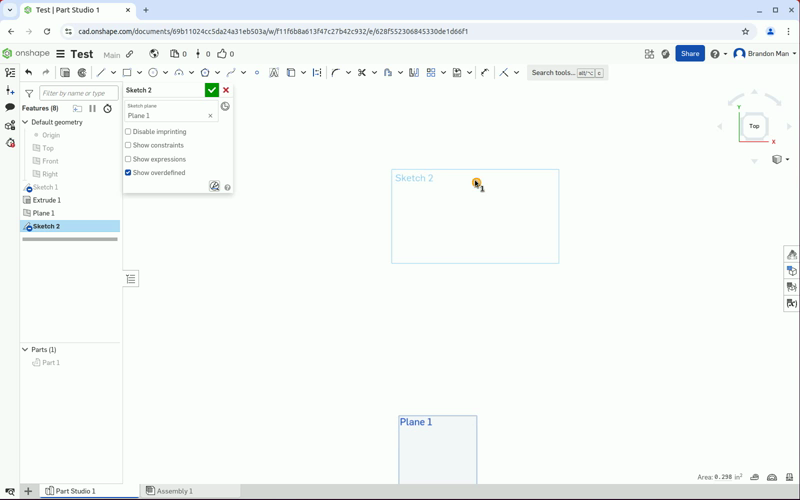
scroll(-6)
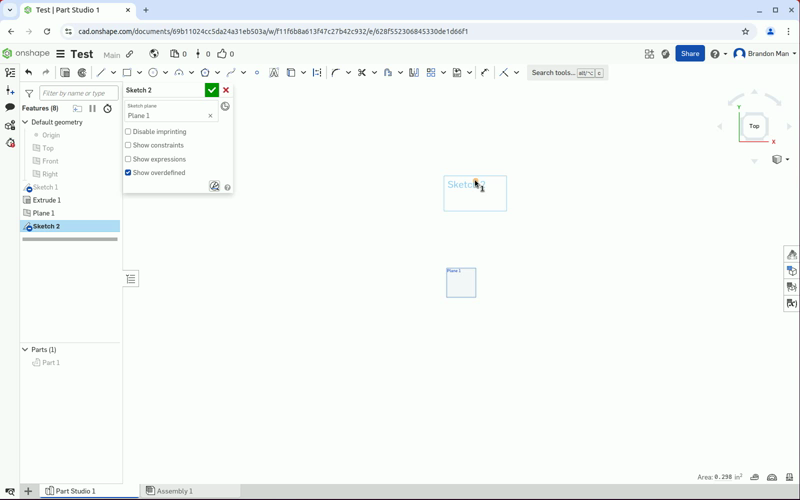
mouse_move(73, 352)
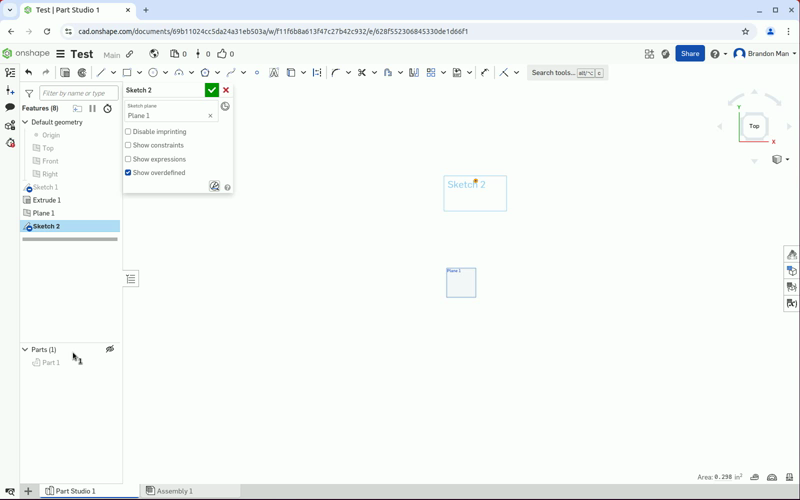
key(shift+y)
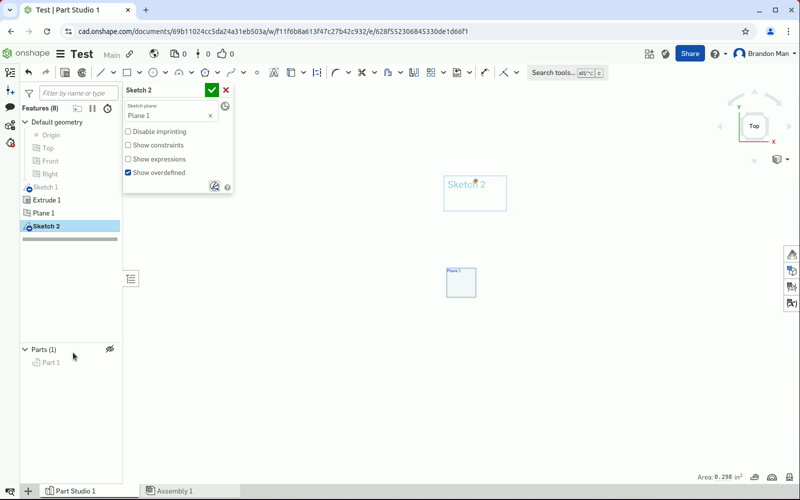
key(shift+e)
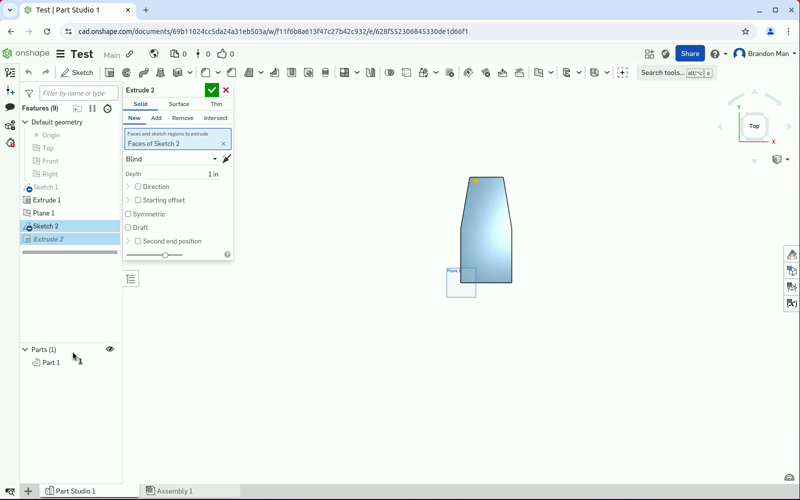
mouse_move(143, 106)
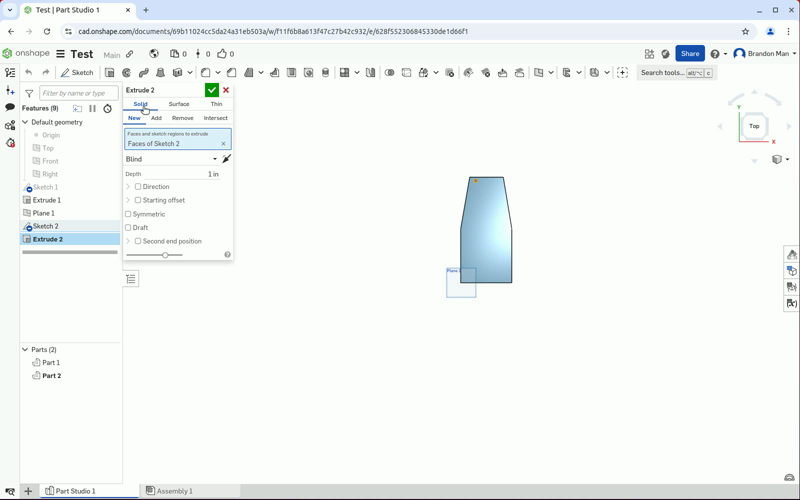
click(143, 106)
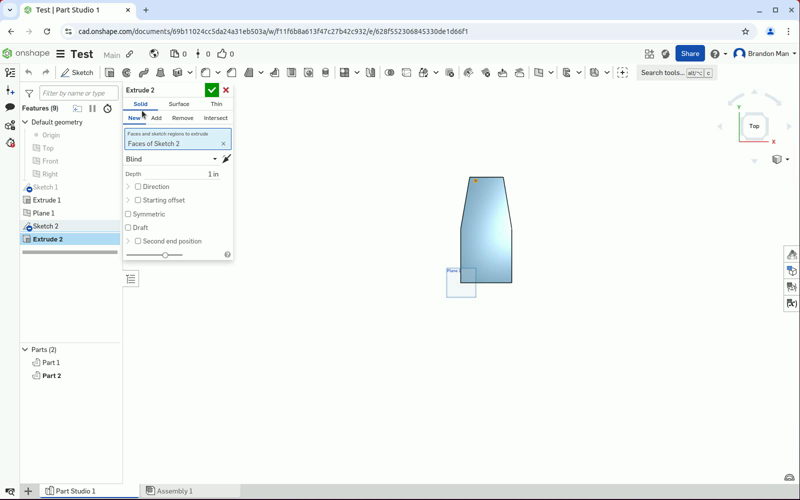
mouse_move(137, 120)
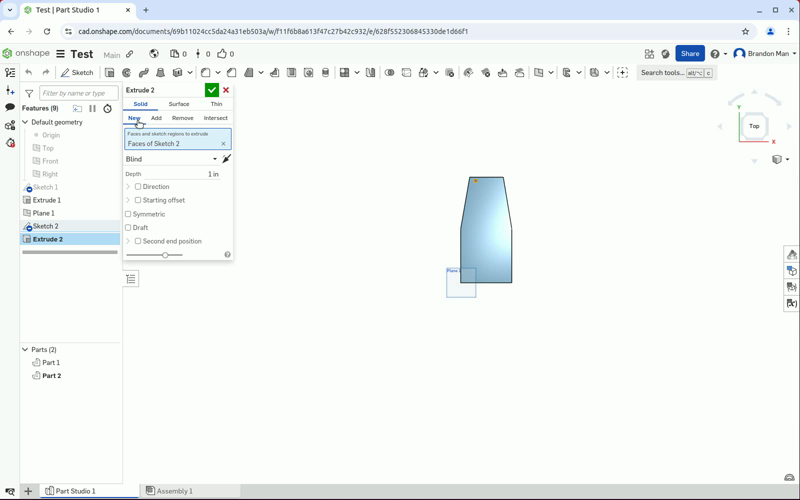
click(137, 120)
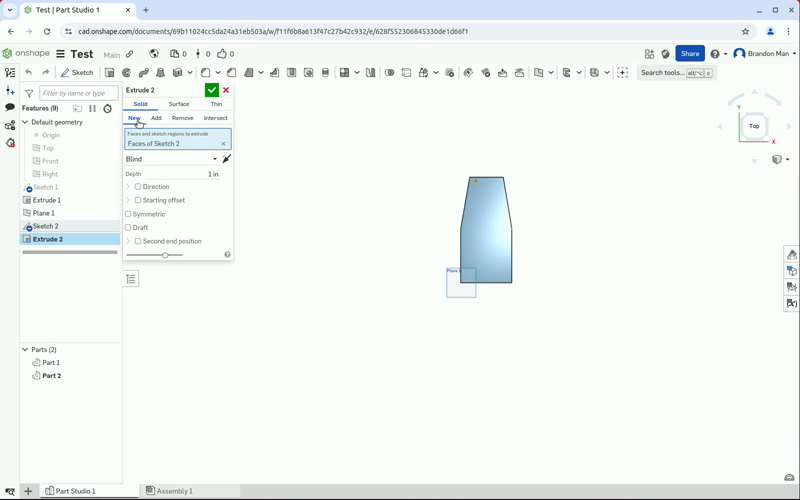
key(tab, 4)
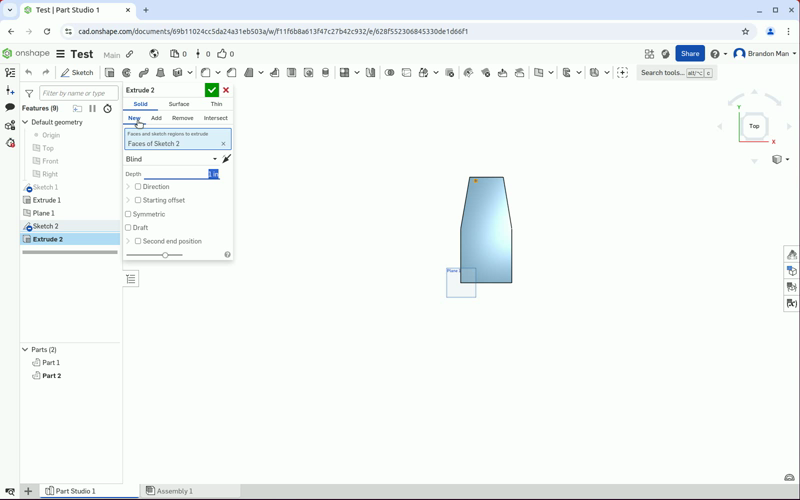
text(0.481)
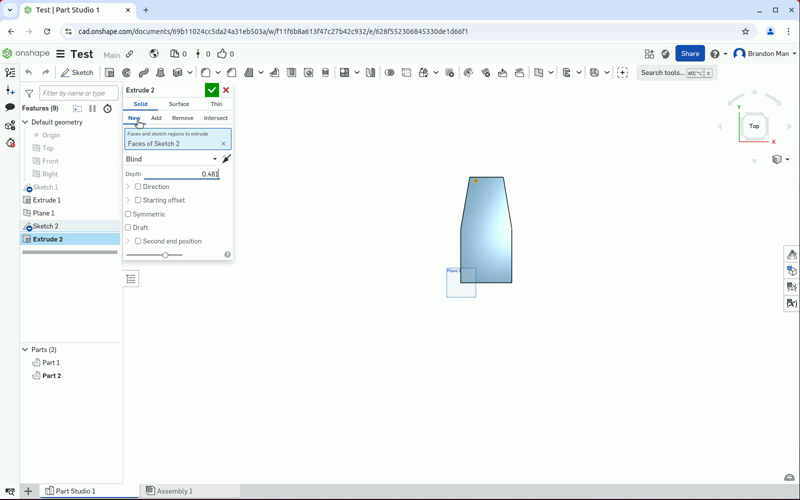
key(enter)
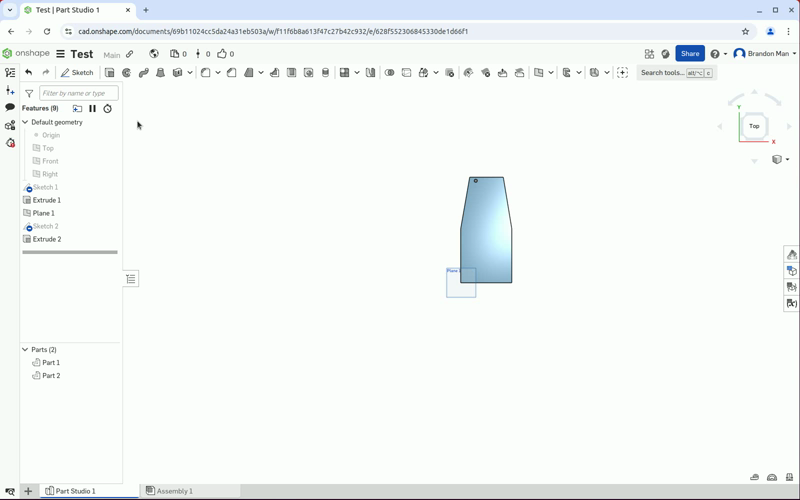
key(shift+h)
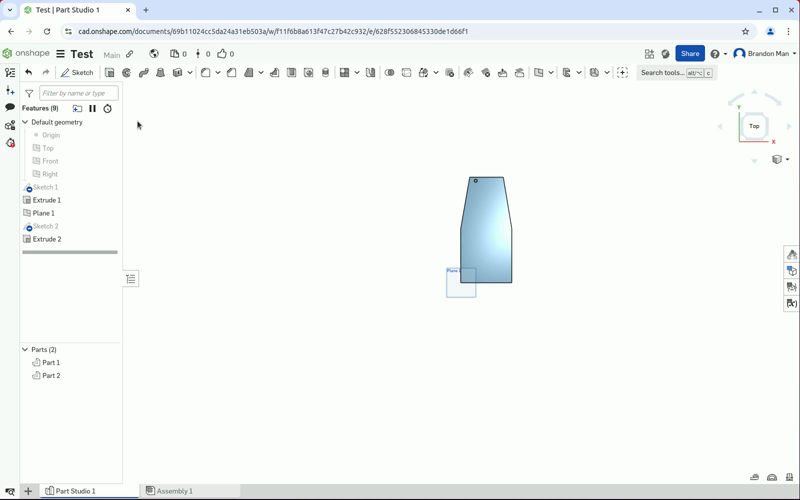
key(shift+h)
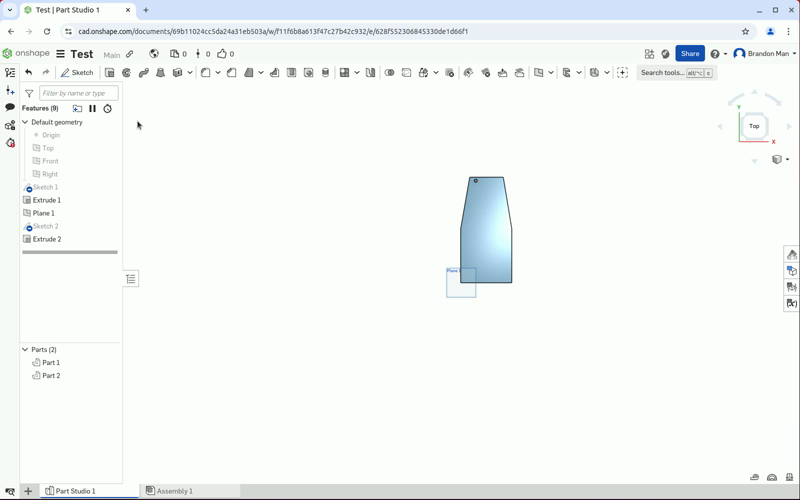
mouse_move(73, 189)
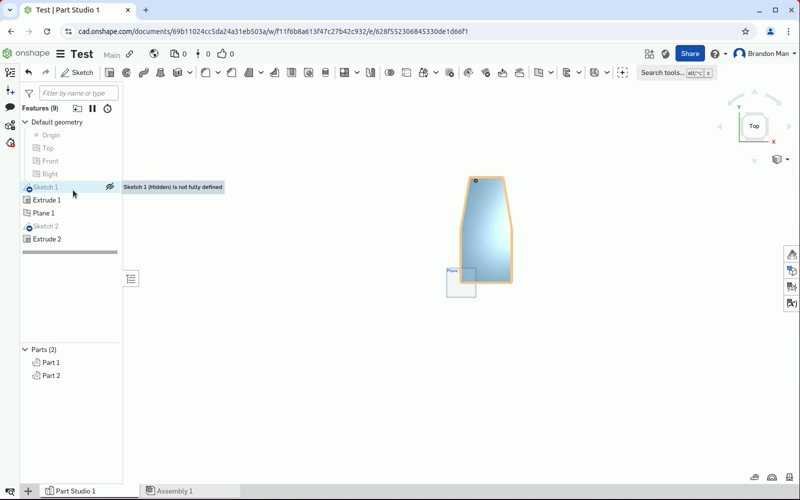
click(73, 189)
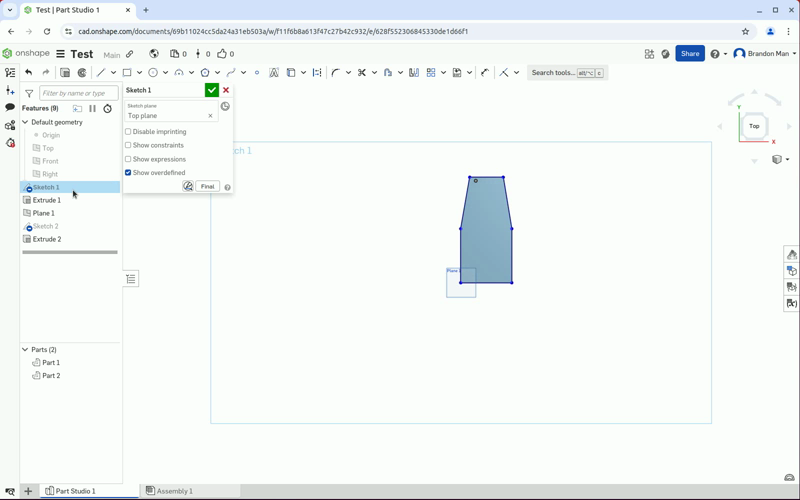
mouse_move(229, 92)
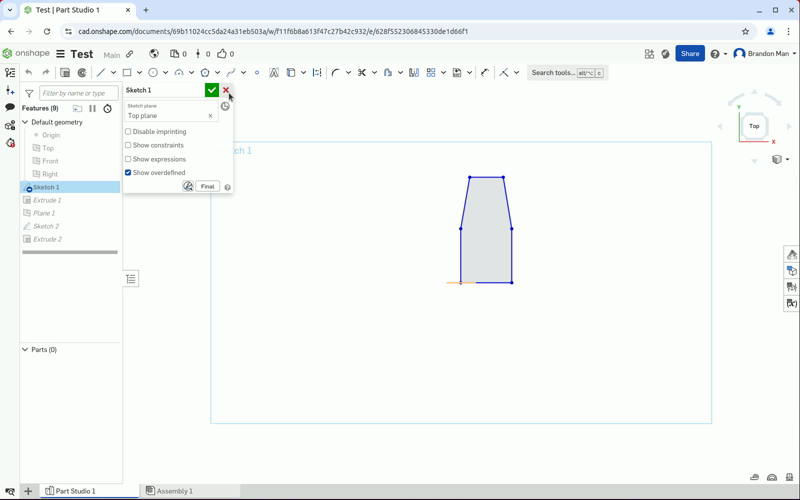
click(229, 92)
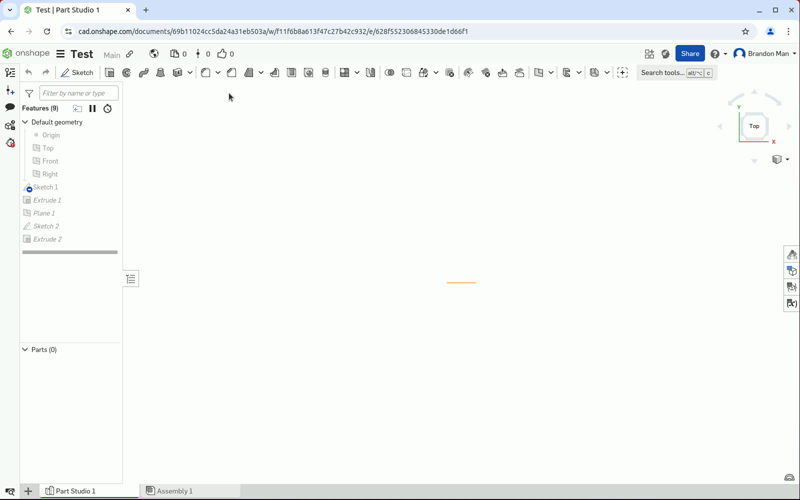
key(shift+s)
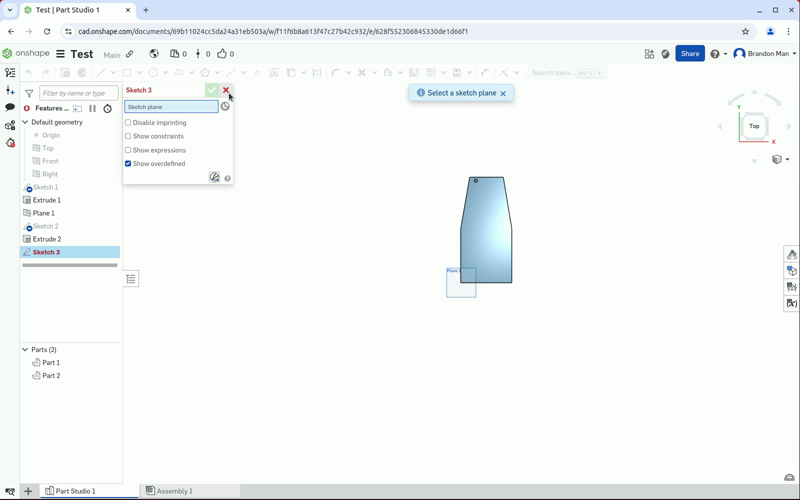
mouse_move(73, 215)
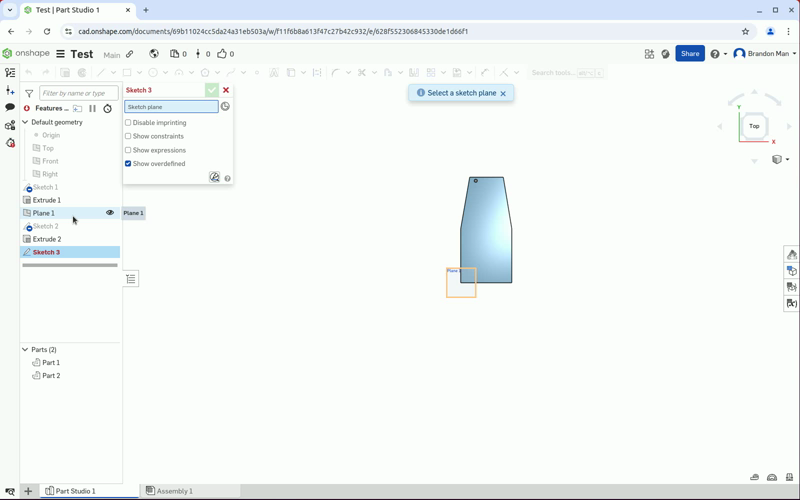
click(73, 215)
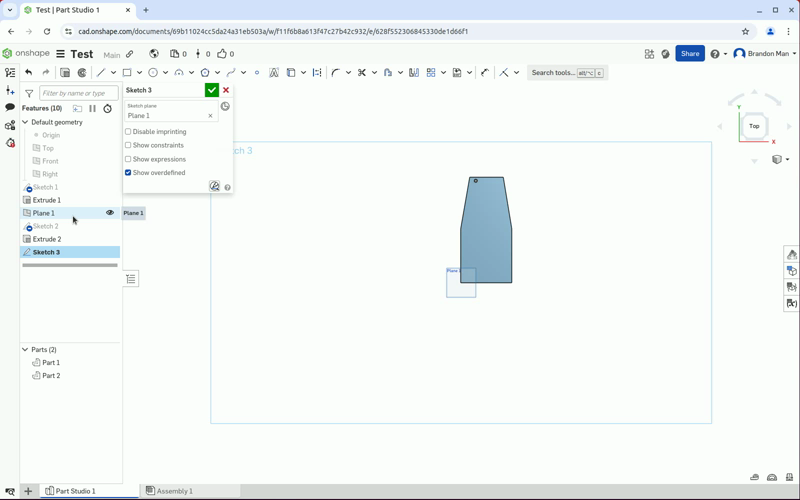
mouse_move(73, 352)
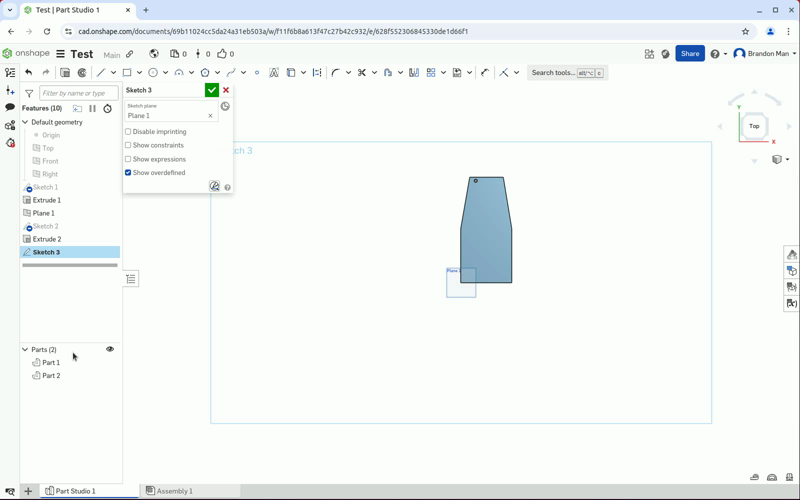
key(y)
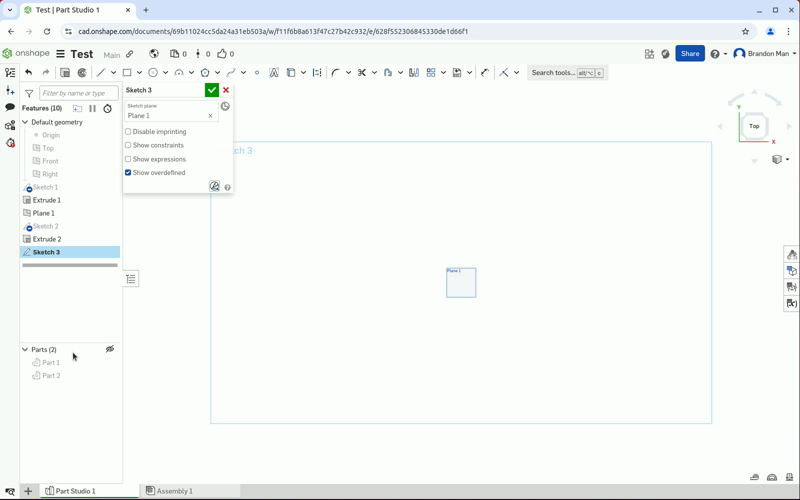
key(c)
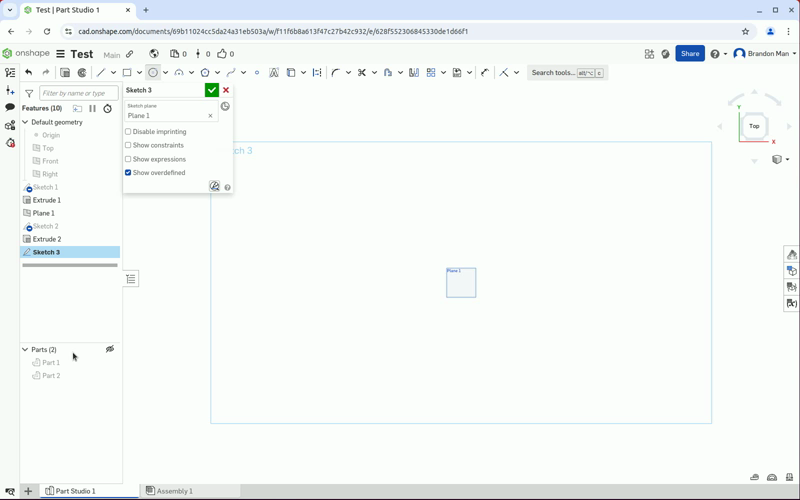
key_down(shift)
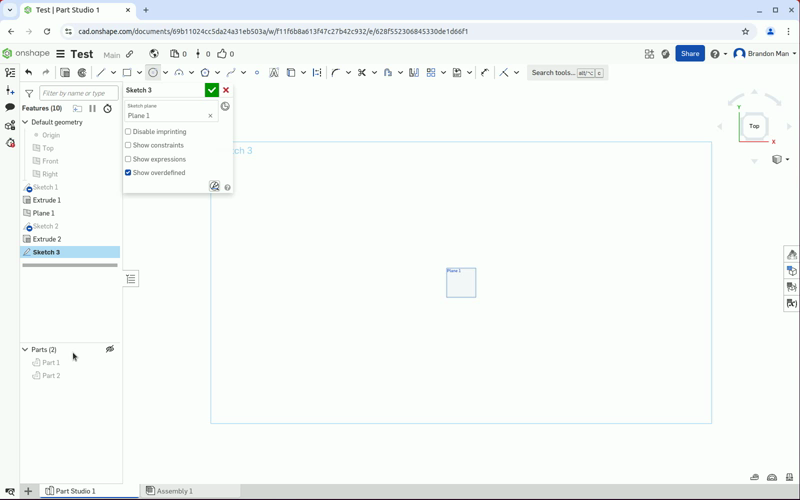
mouse_move(486, 180)
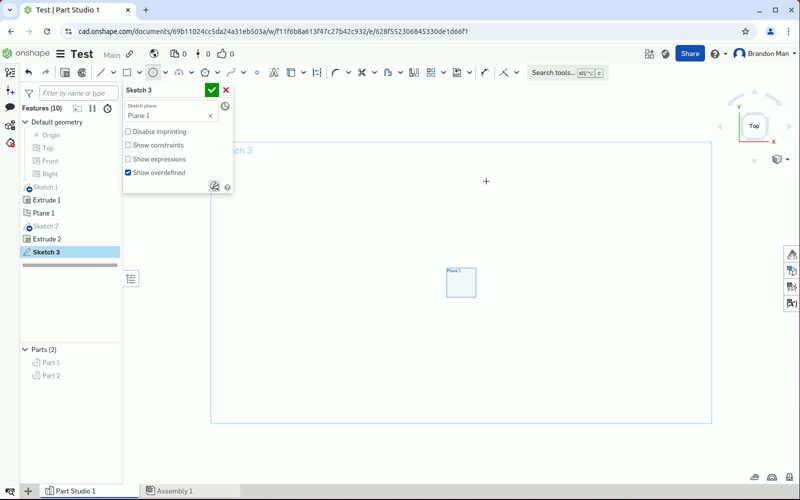
click(486, 180)
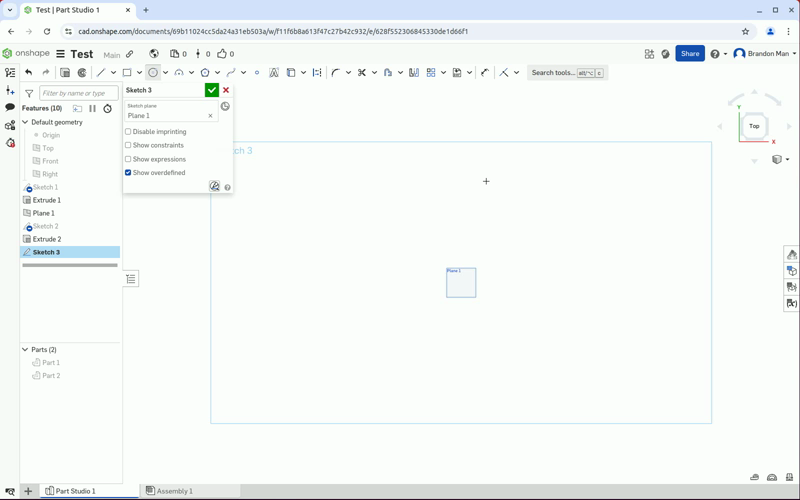
key_up(shift)
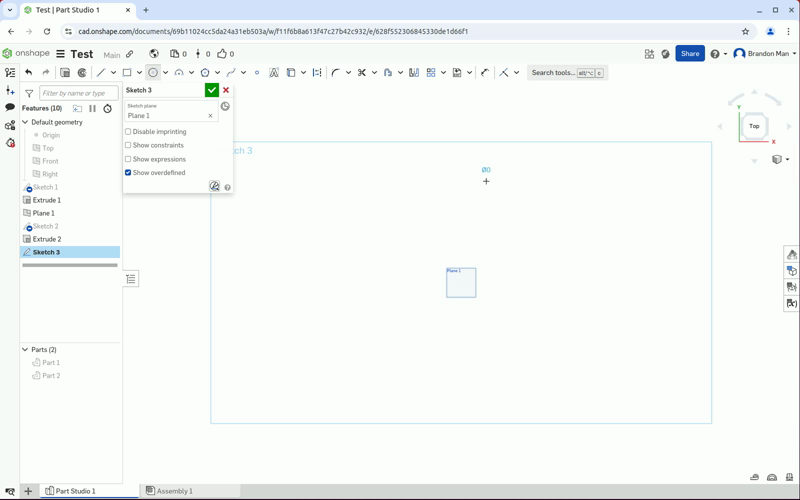
mouse_move(487, 180)
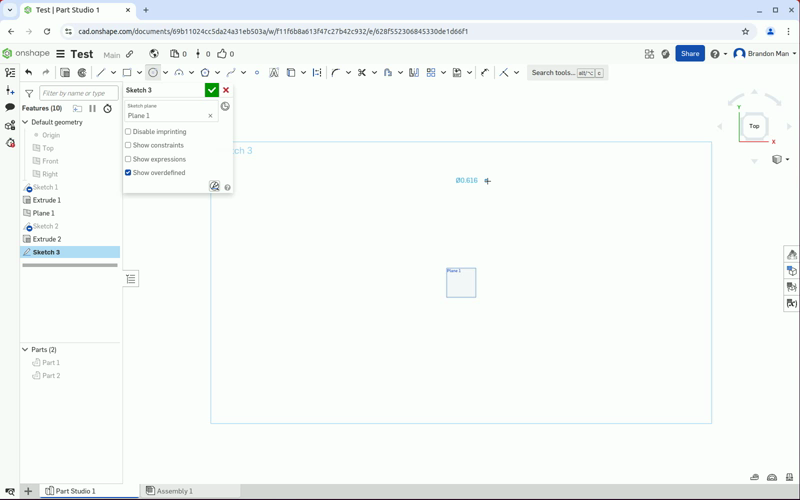
scroll(6)
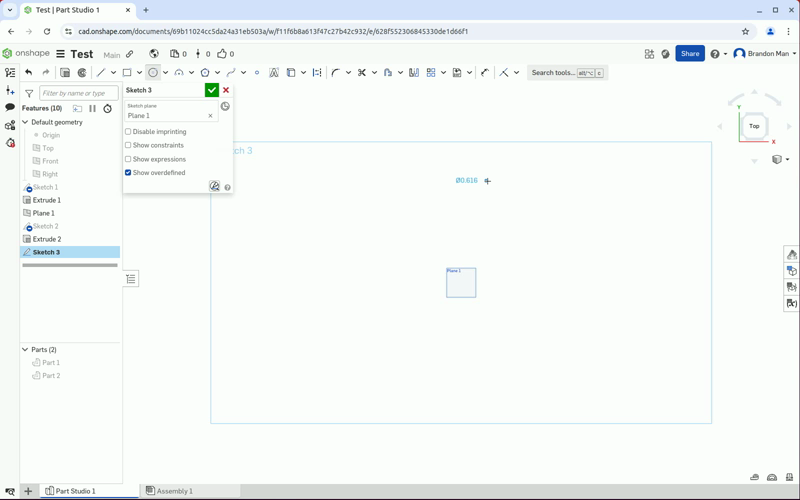
scroll(6)
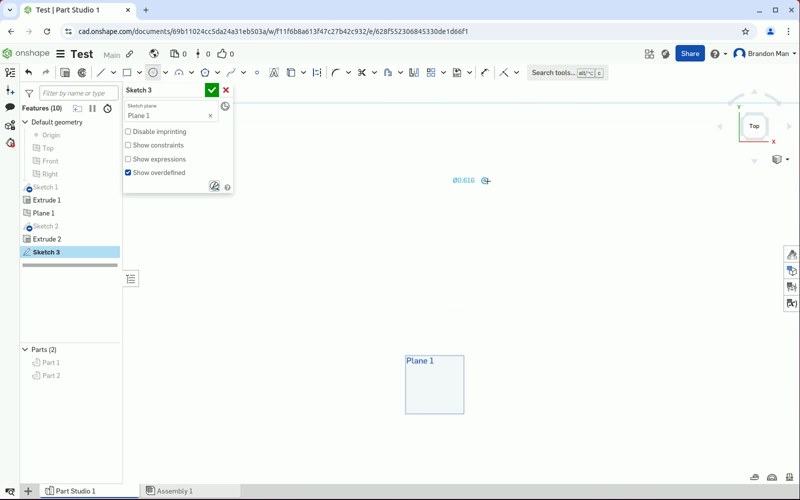
scroll(6)
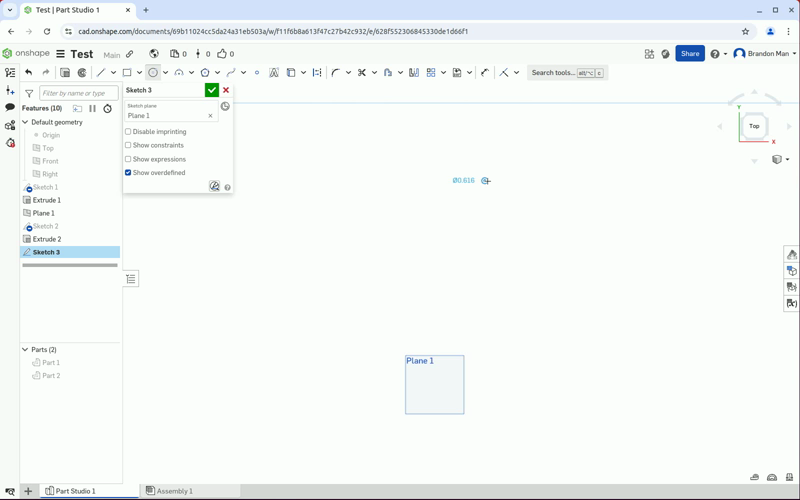
scroll(6)
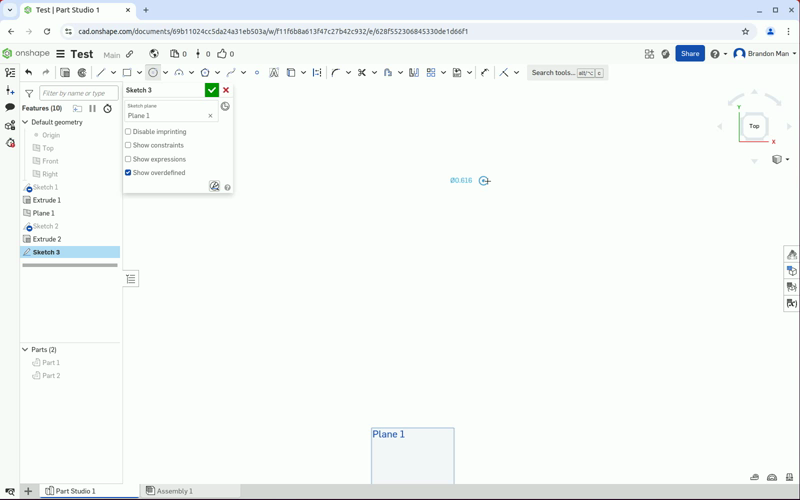
scroll(6)
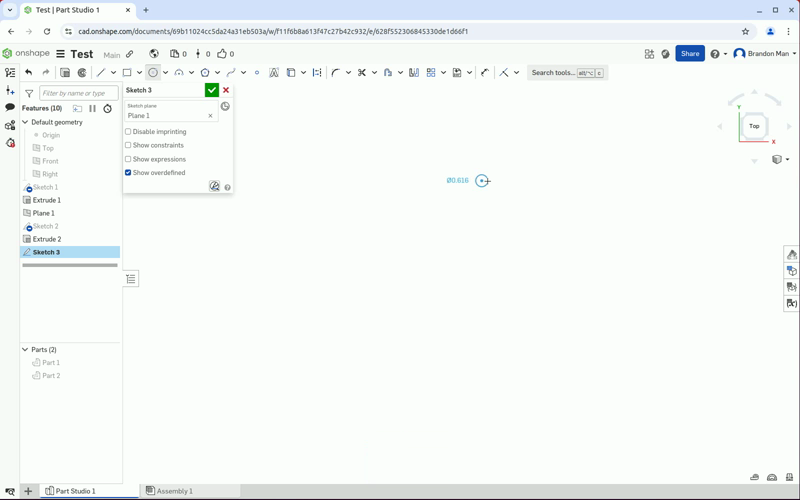
scroll(6)
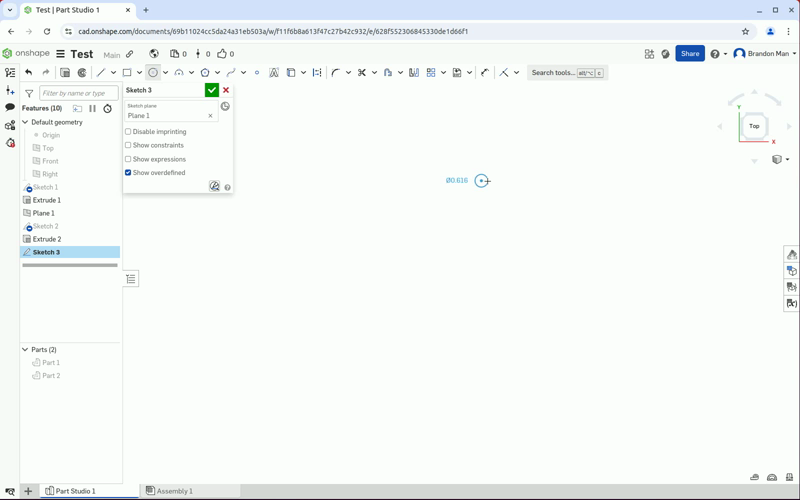
scroll(6)
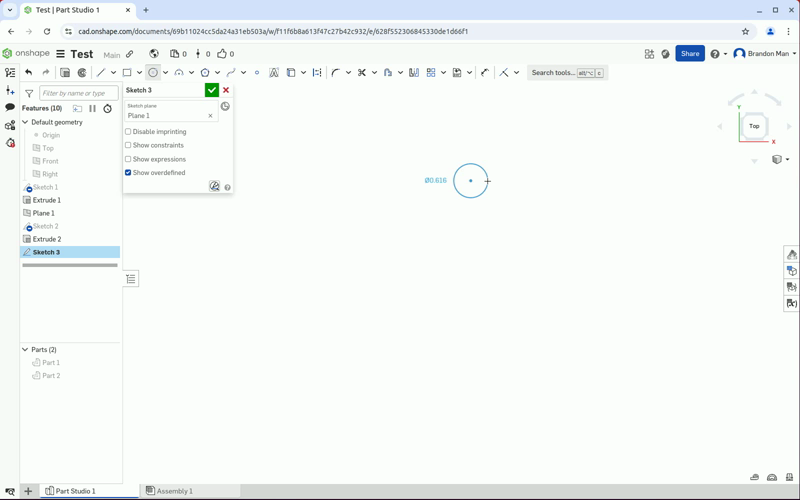
click(487, 180)
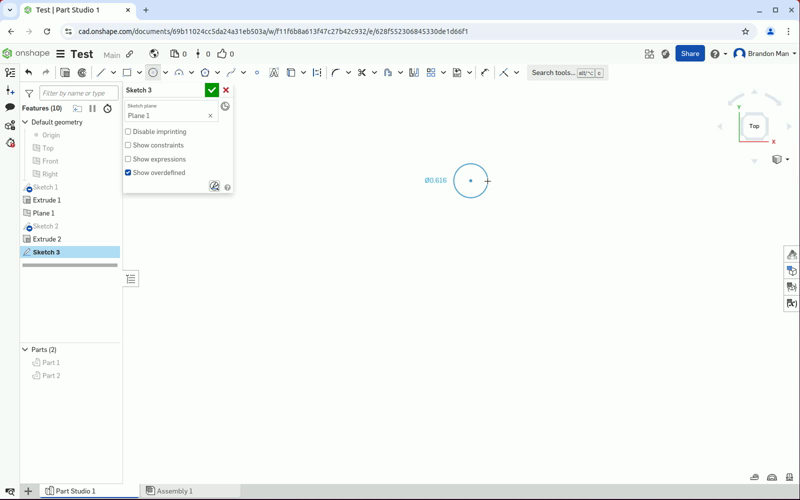
scroll(-6)
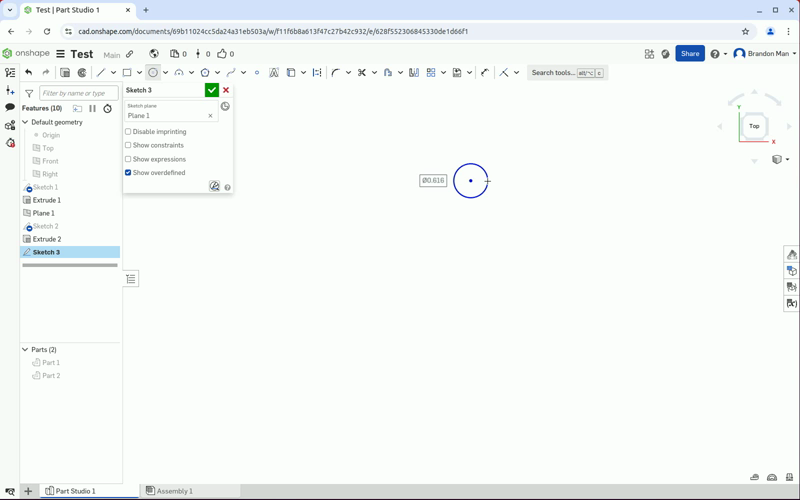
scroll(-6)
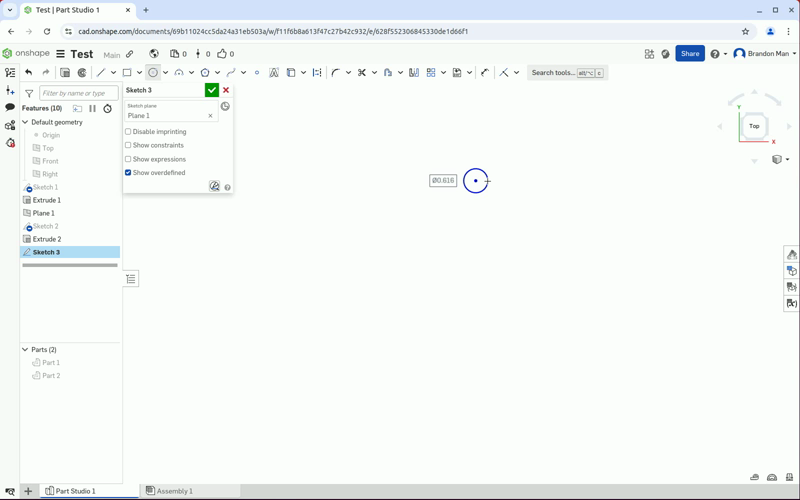
scroll(-6)
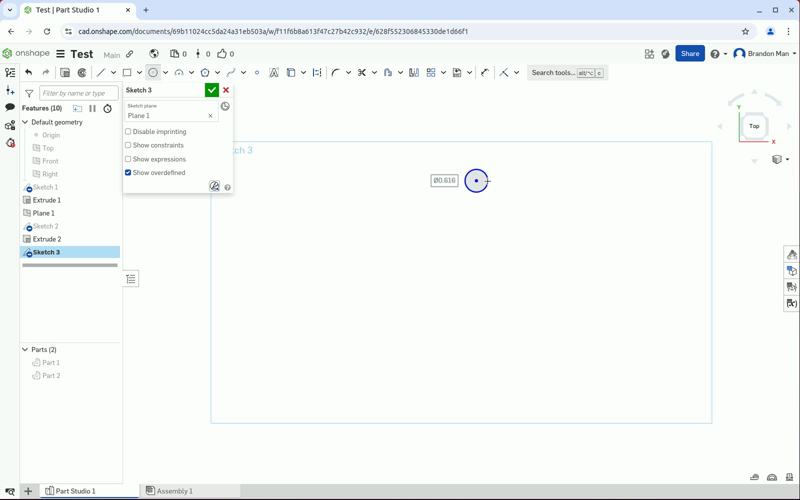
scroll(-6)
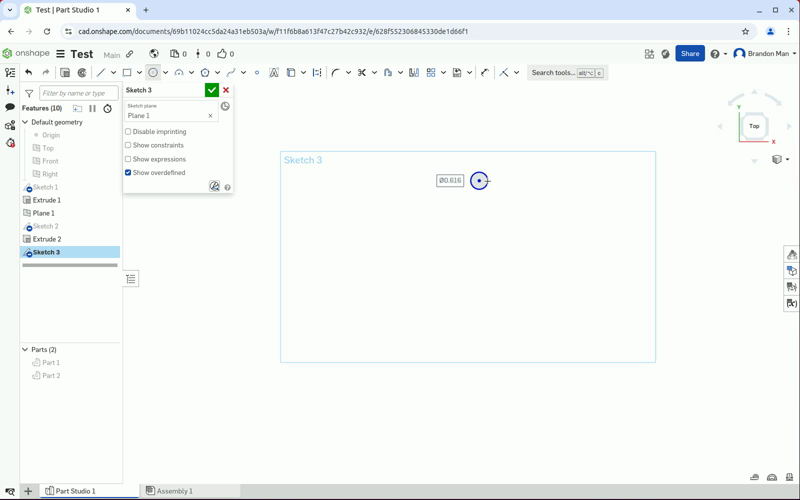
scroll(-6)
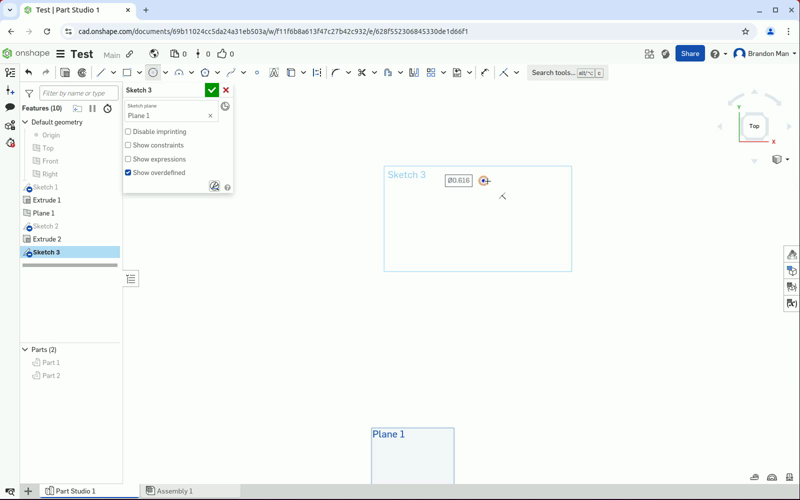
scroll(-6)
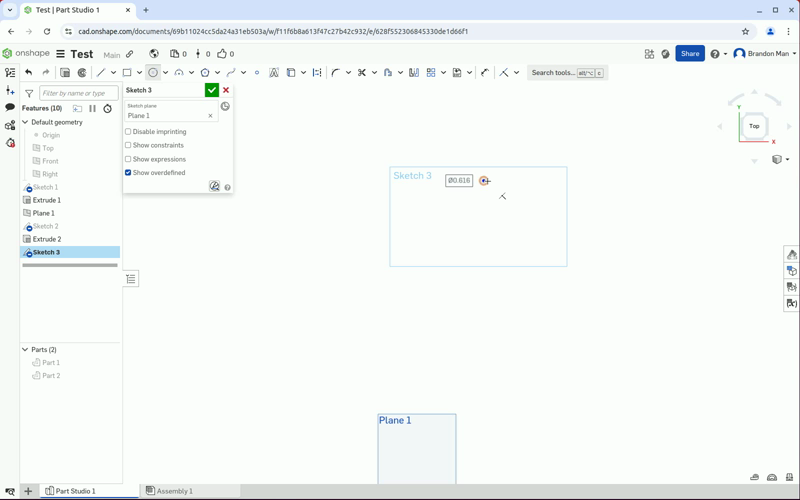
scroll(-6)
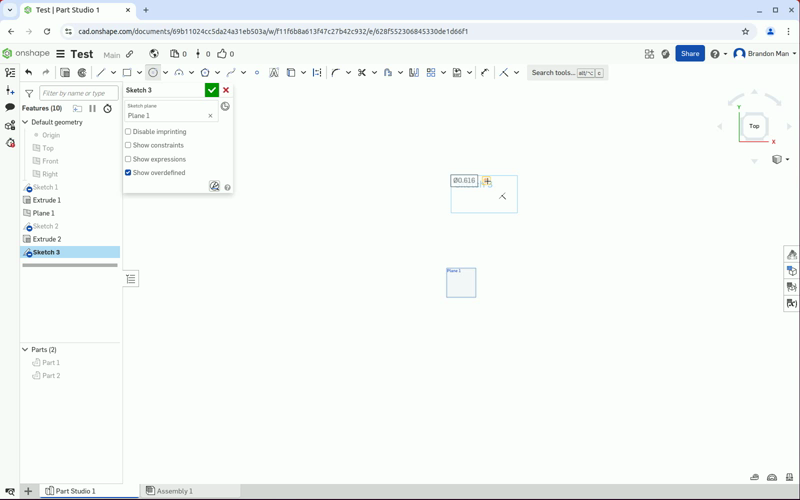
key(esc)
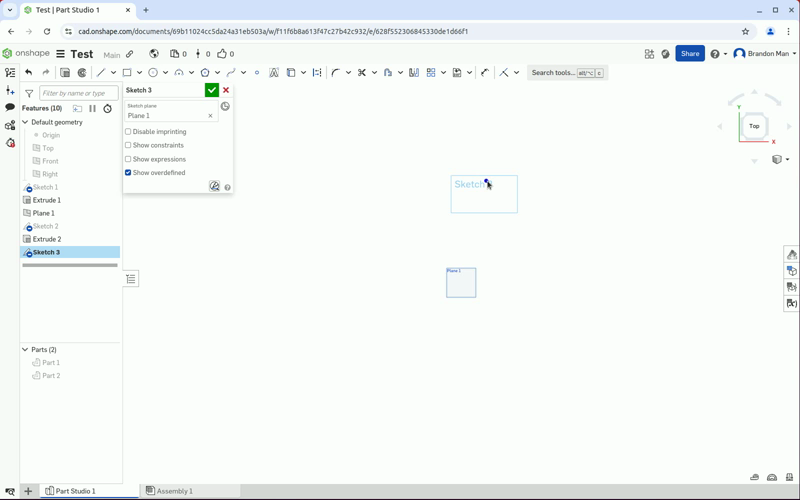
mouse_move(486, 181)
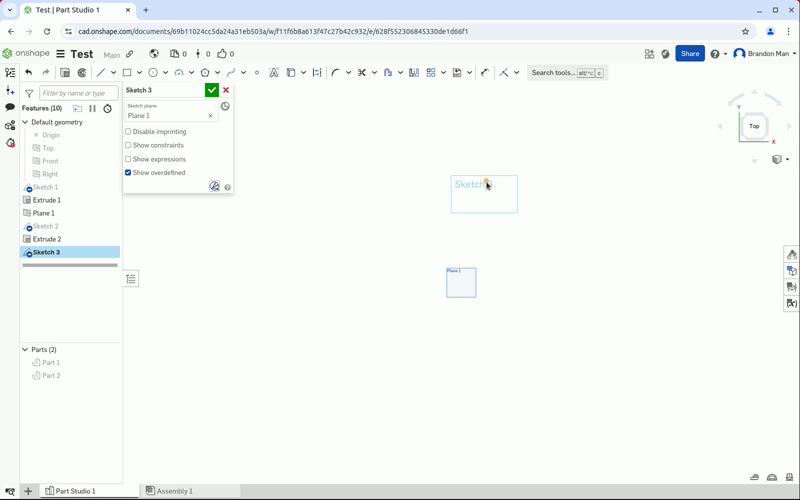
scroll(6)
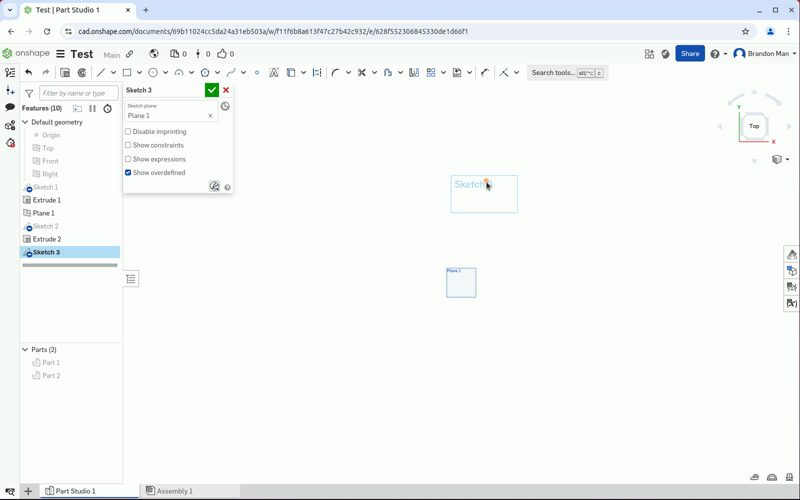
scroll(6)
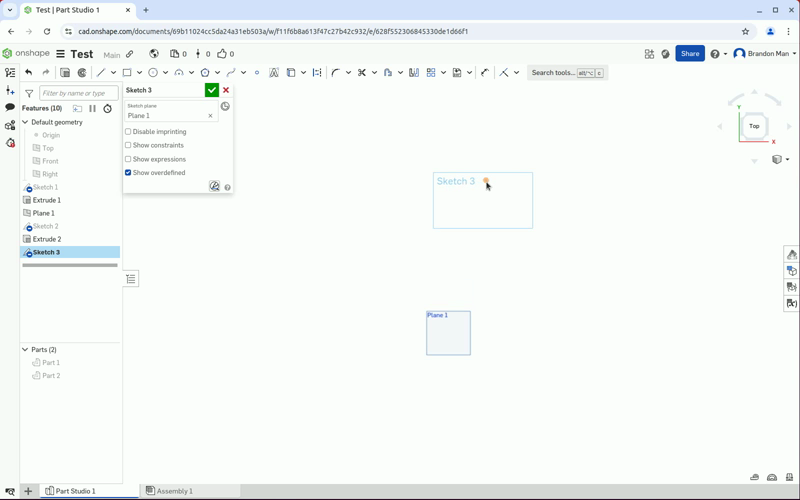
scroll(6)
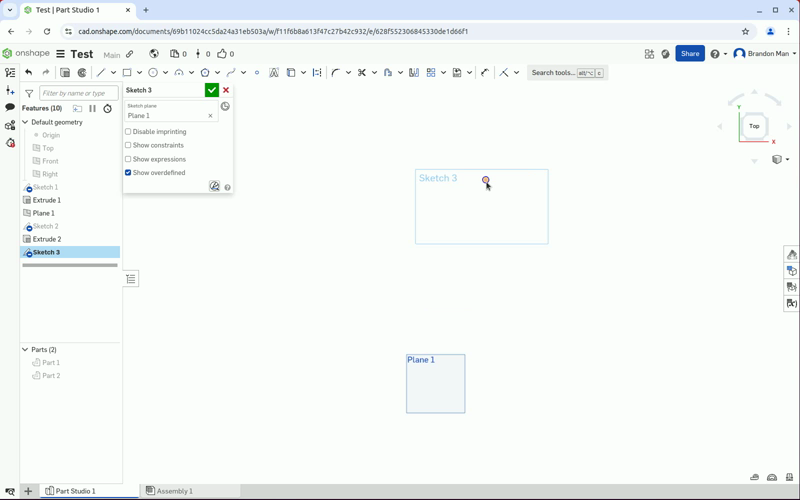
scroll(6)
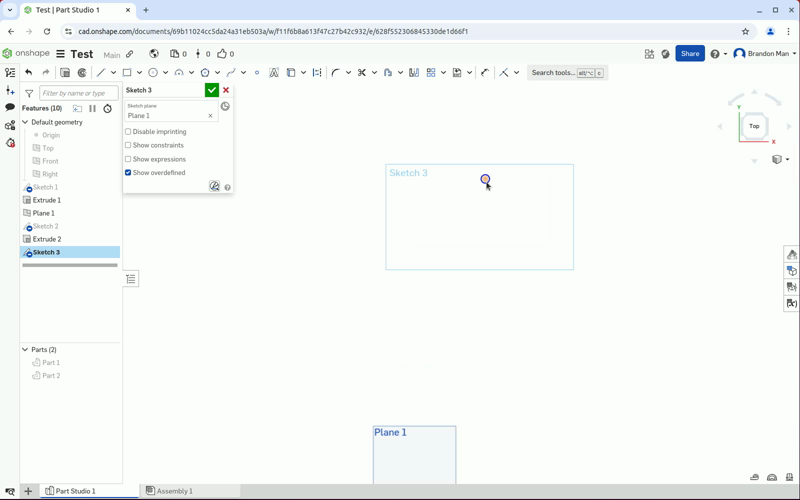
scroll(6)
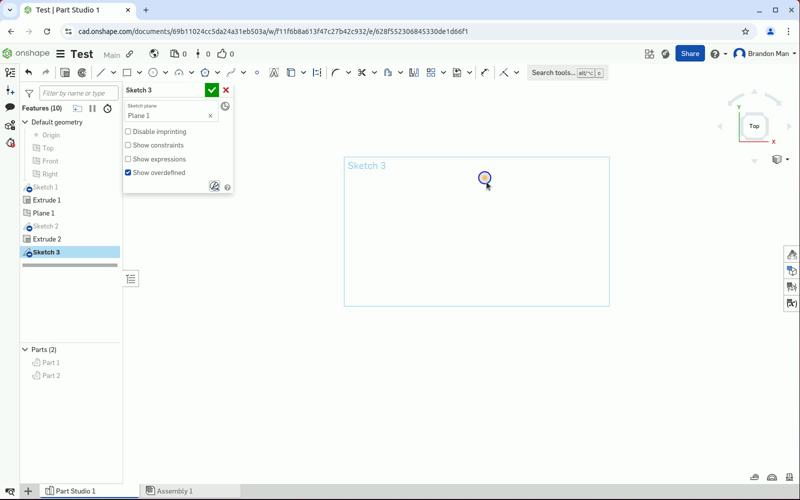
scroll(6)
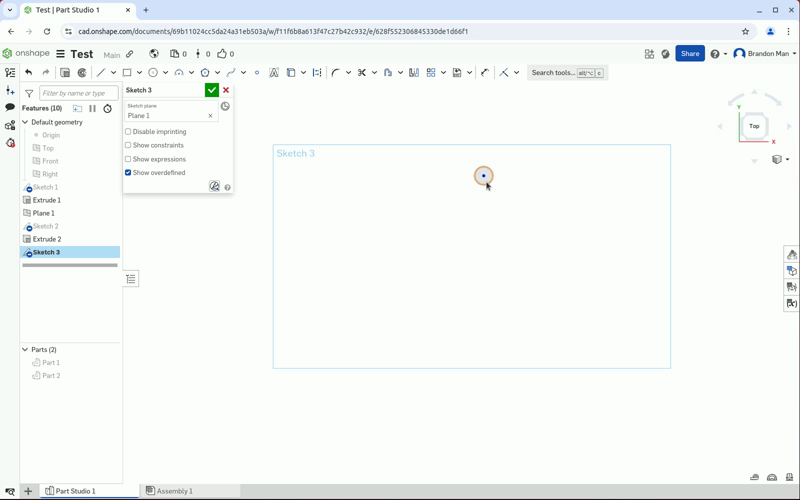
scroll(6)
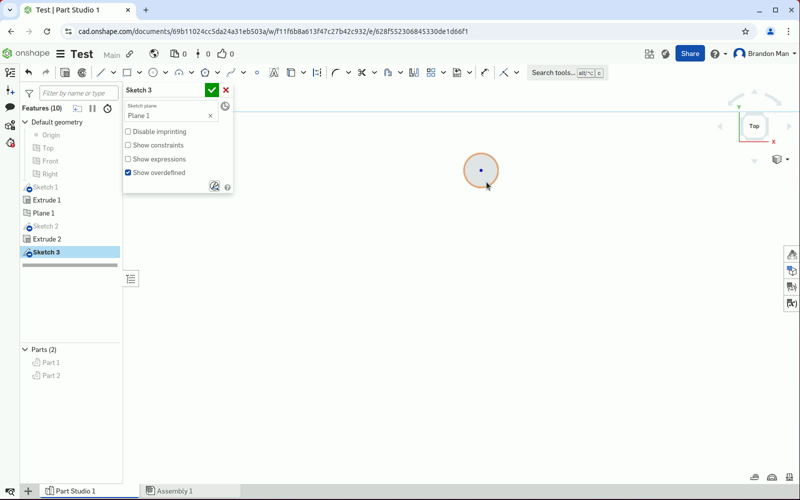
click(486, 181)
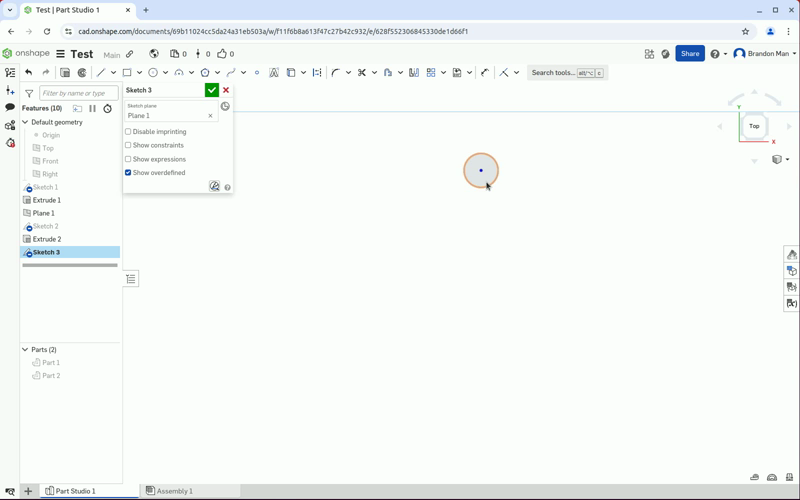
scroll(-6)
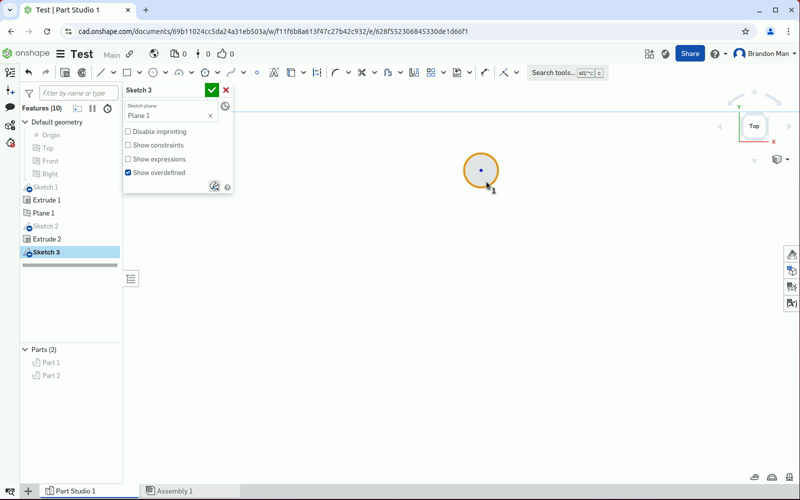
scroll(-6)
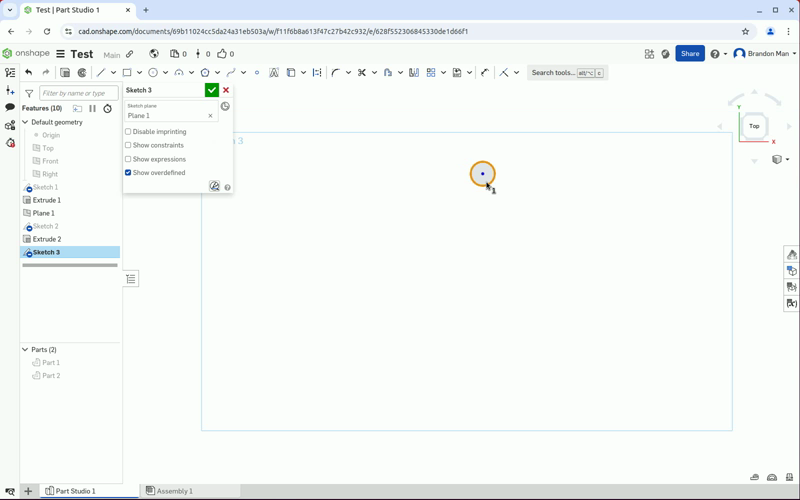
scroll(-6)
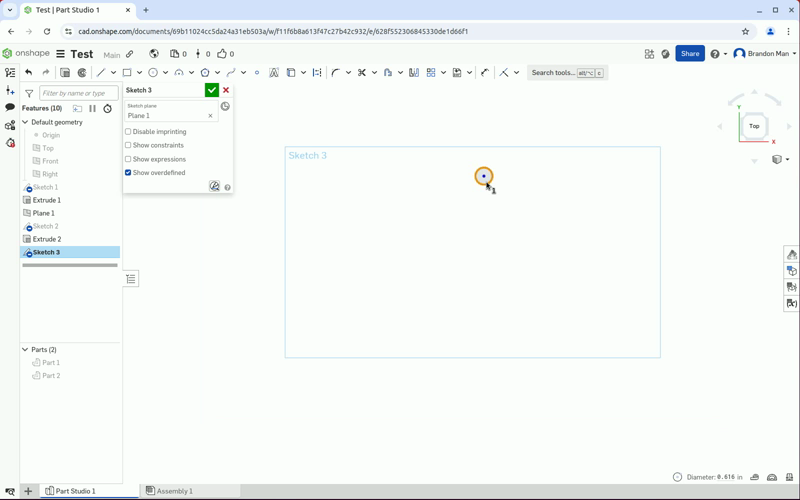
scroll(-6)
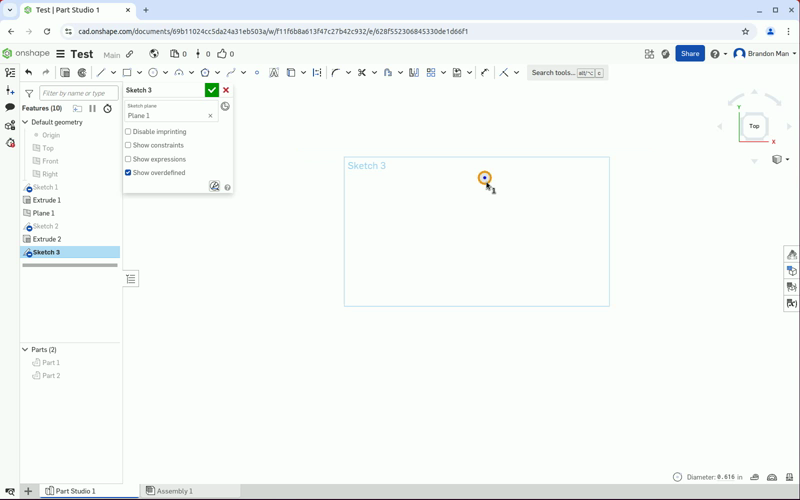
scroll(-6)
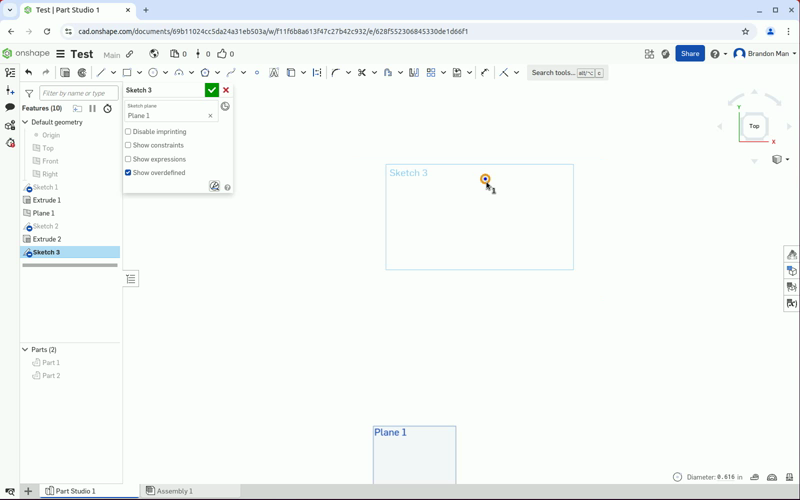
scroll(-6)
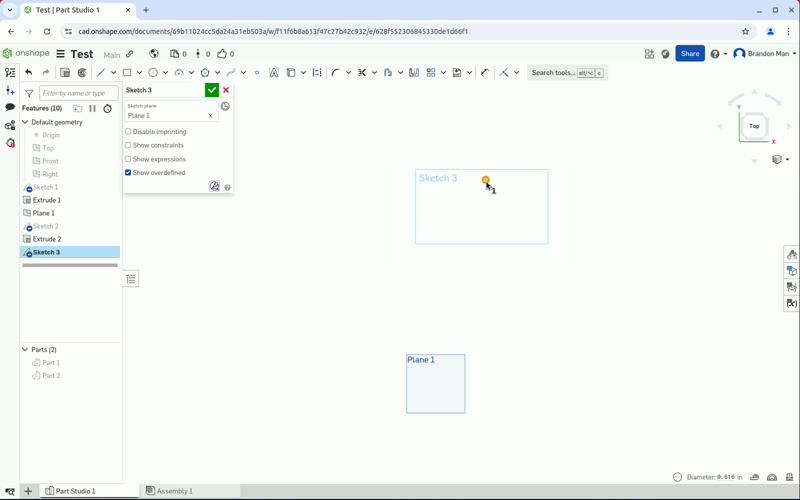
scroll(-6)
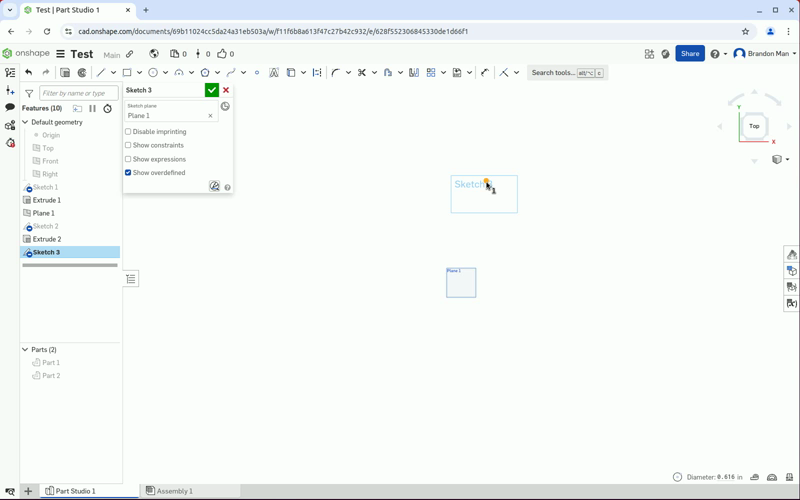
mouse_move(73, 352)
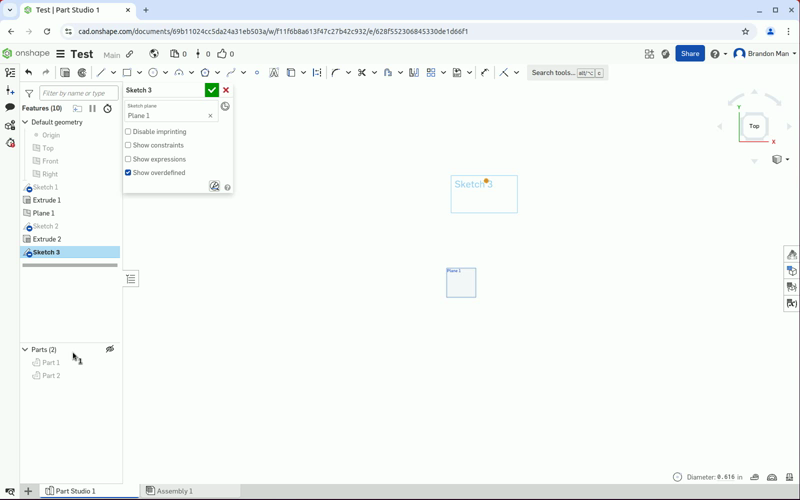
key(shift+y)
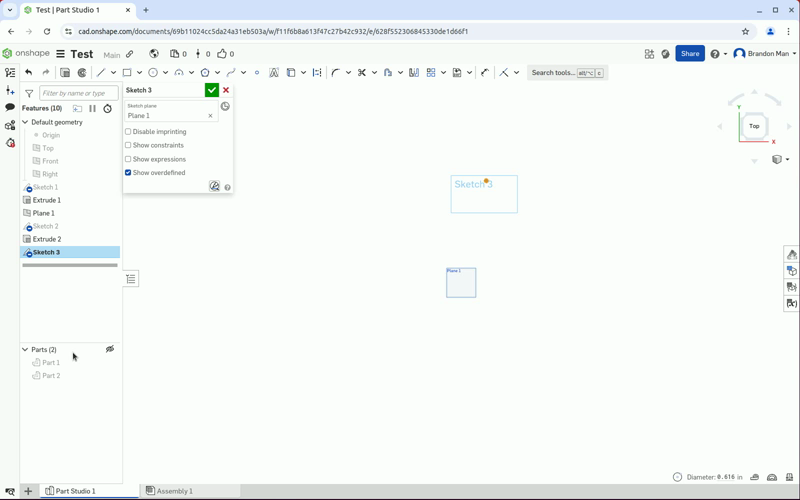
key(shift+e)
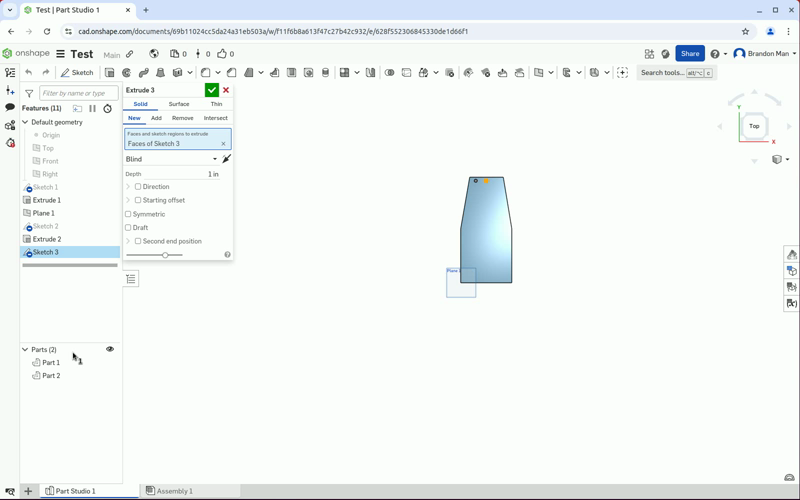
mouse_move(143, 106)
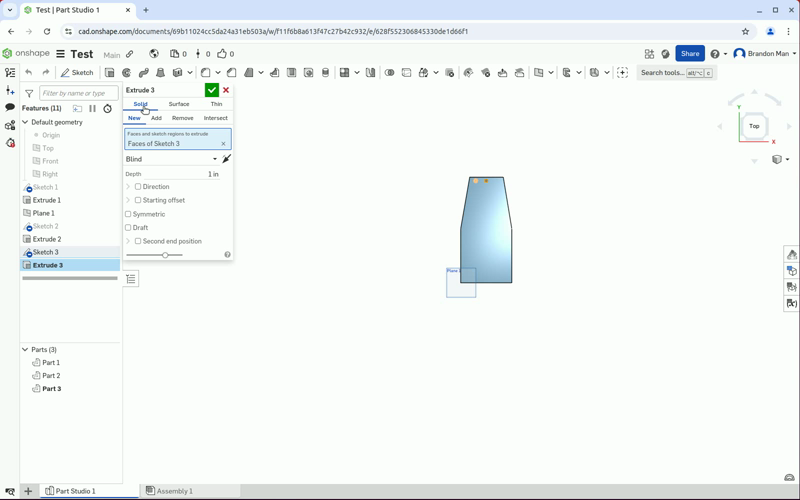
click(143, 106)
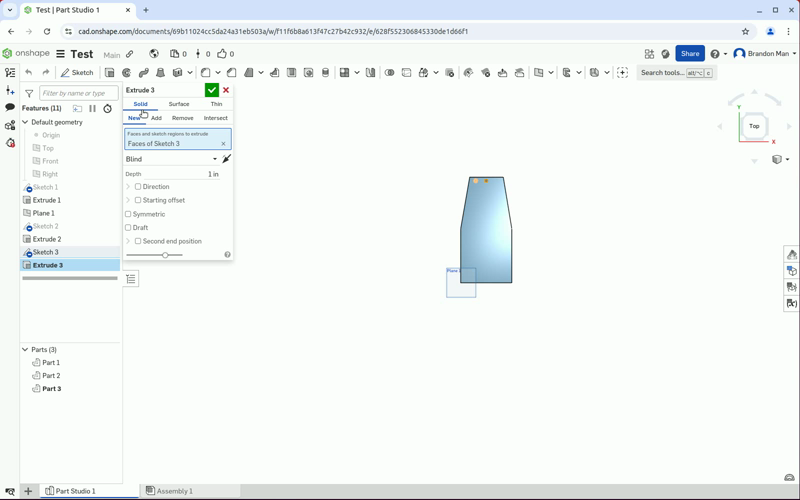
mouse_move(137, 120)
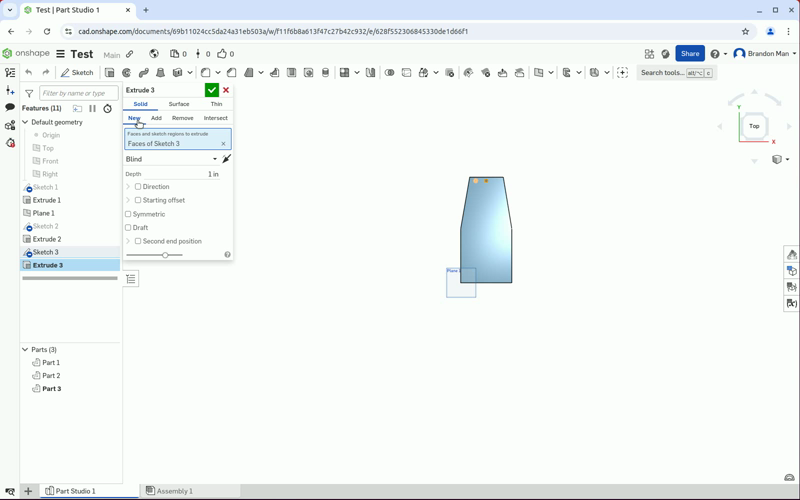
click(137, 120)
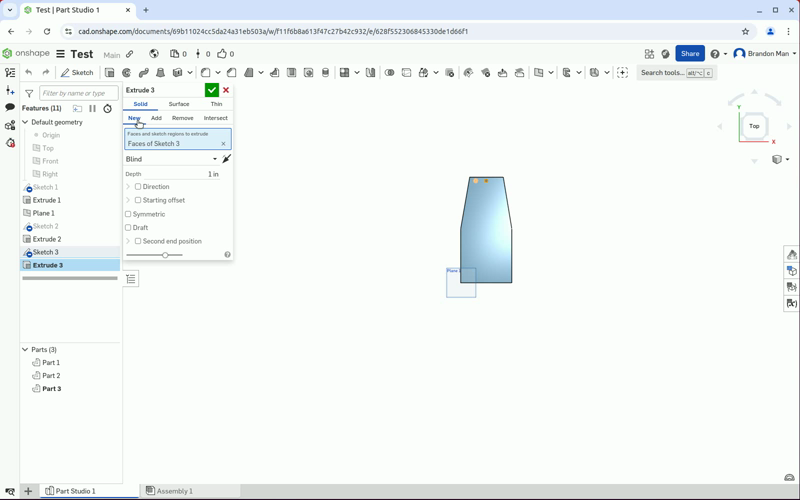
key(tab, 4)
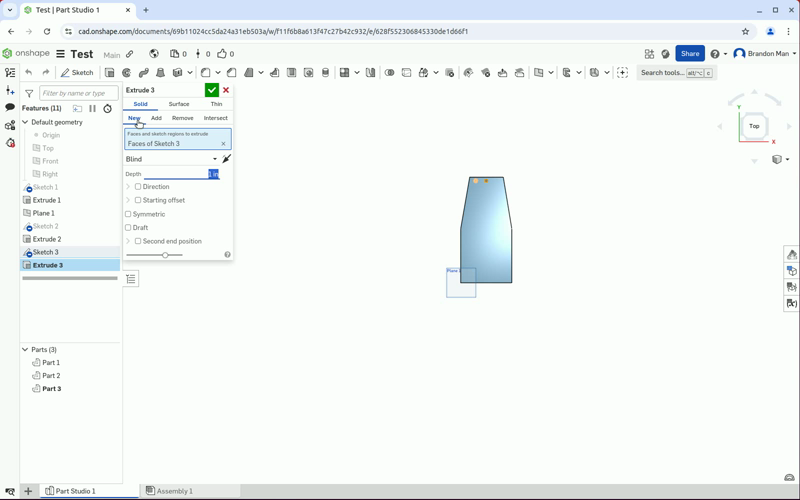
text(0.481)
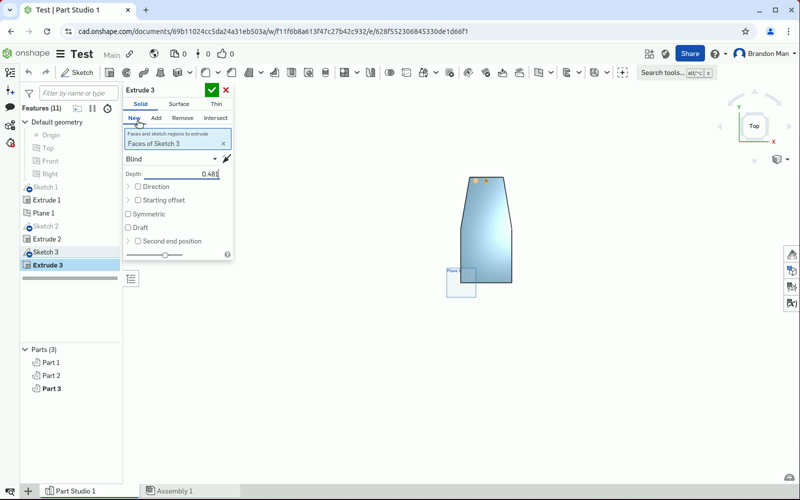
key(enter)
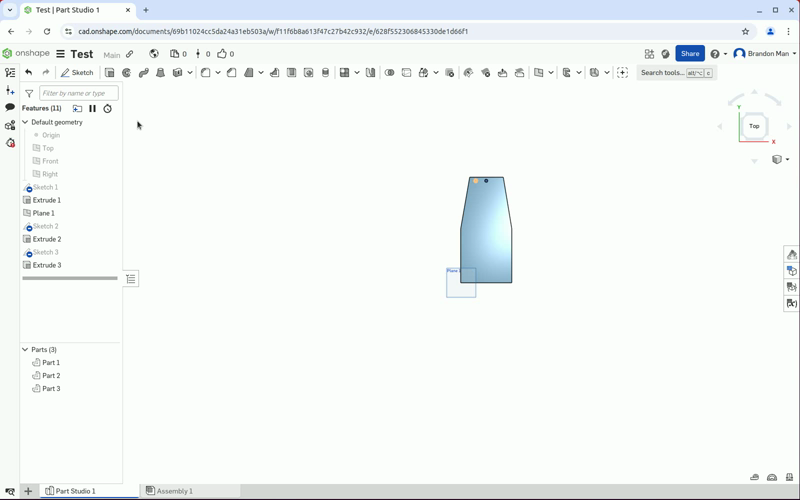
key(shift+h)
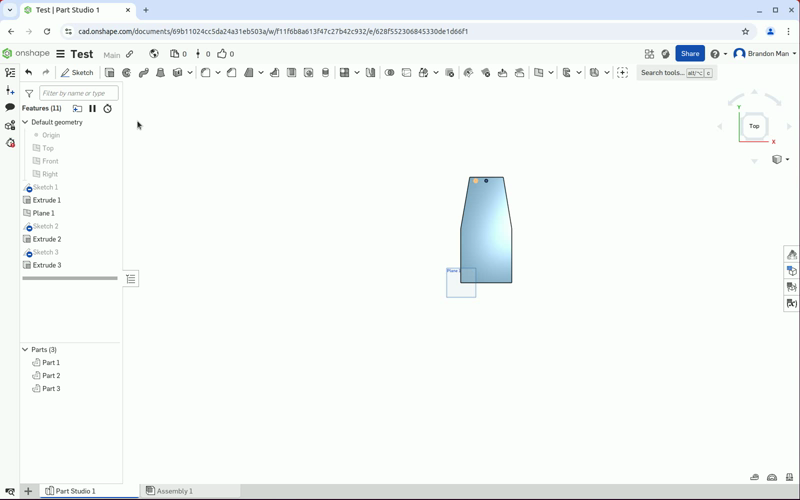
key(shift+h)
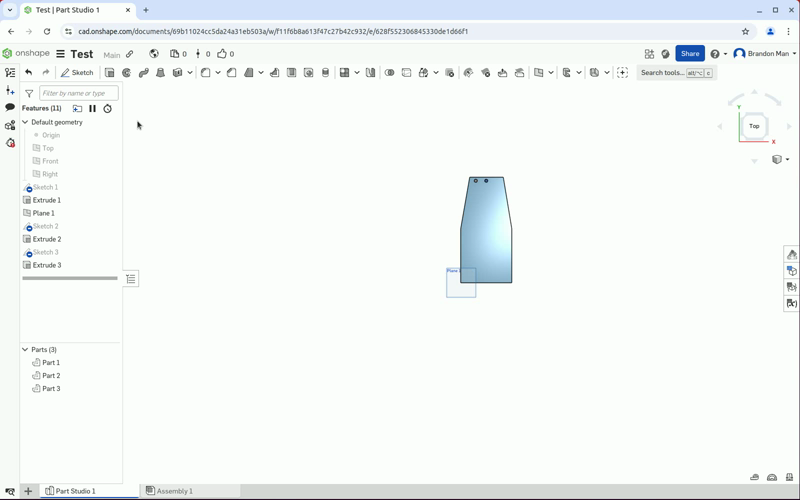
mouse_move(73, 189)
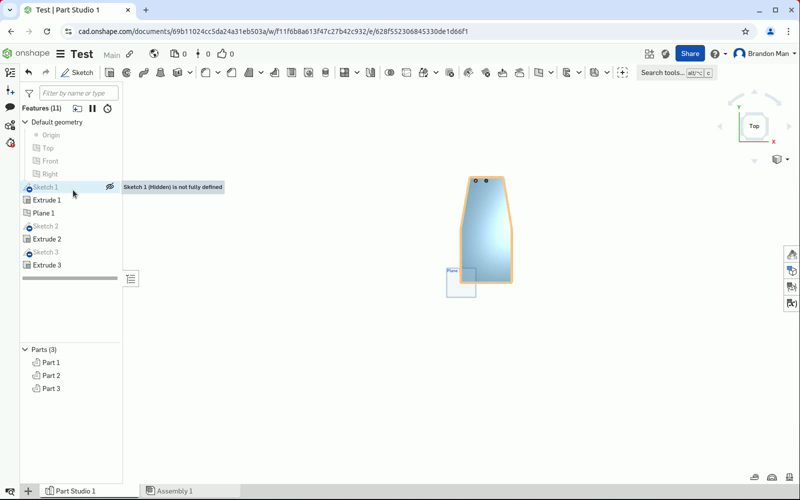
click(73, 189)
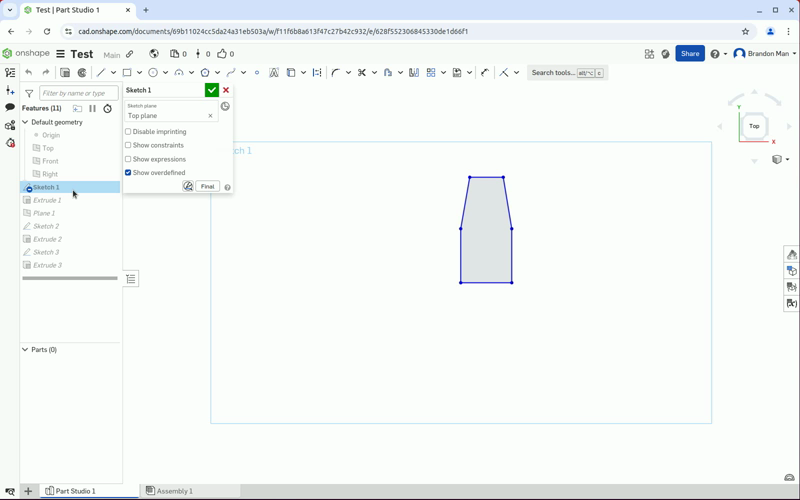
mouse_move(229, 92)
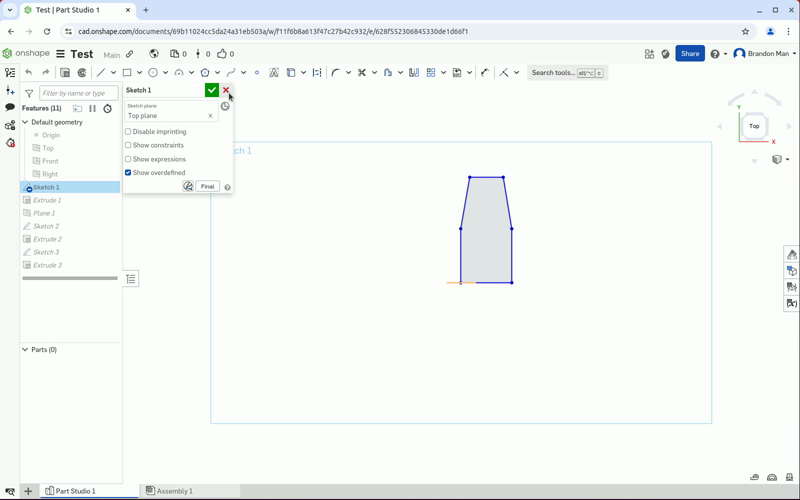
click(229, 92)
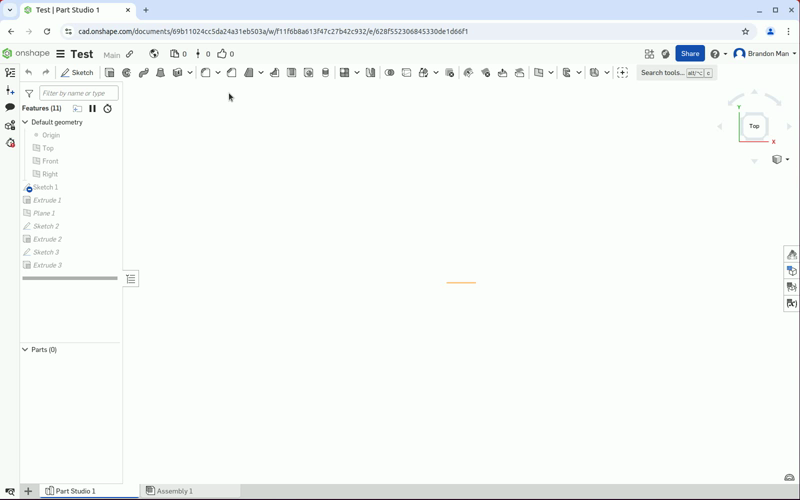
key(shift+s)
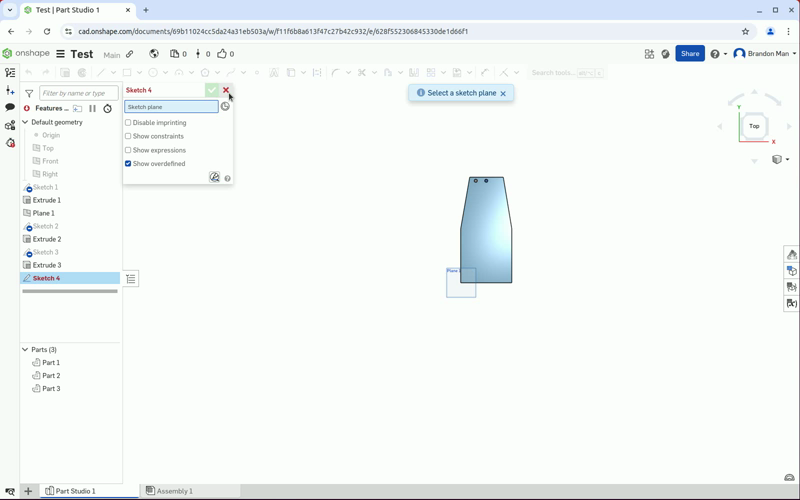
mouse_move(73, 215)
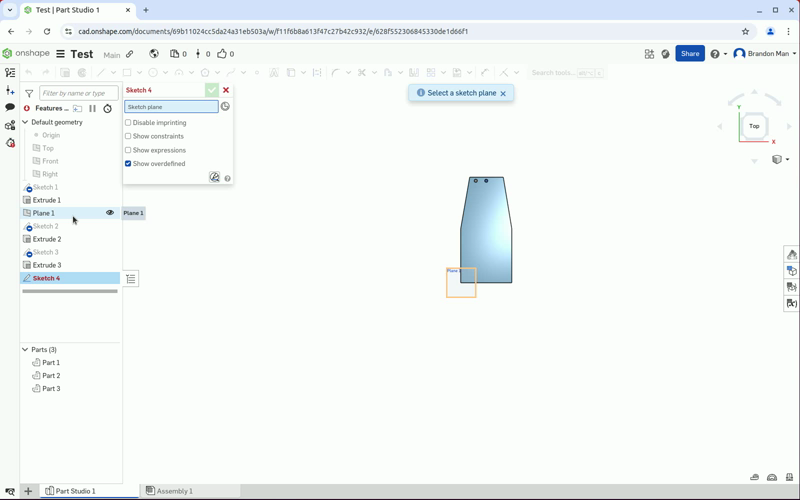
click(73, 215)
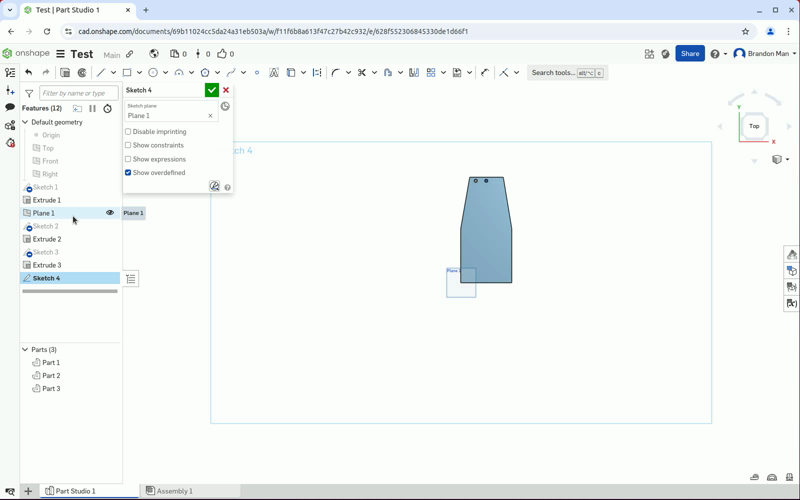
mouse_move(73, 352)
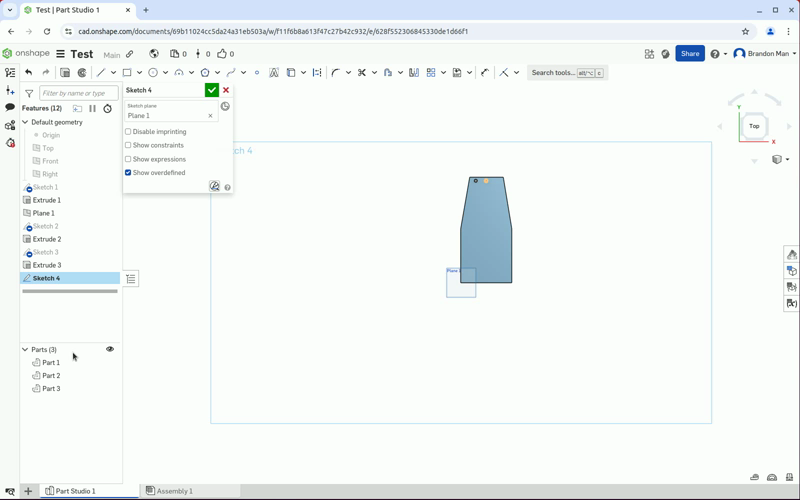
key(y)
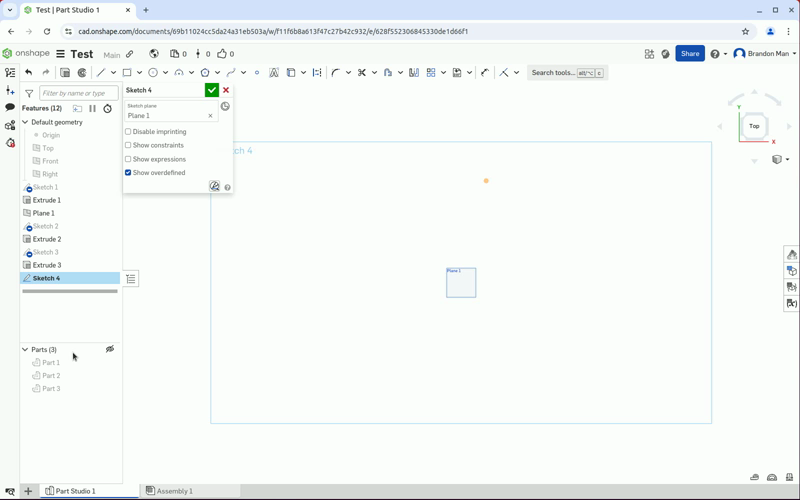
key(c)
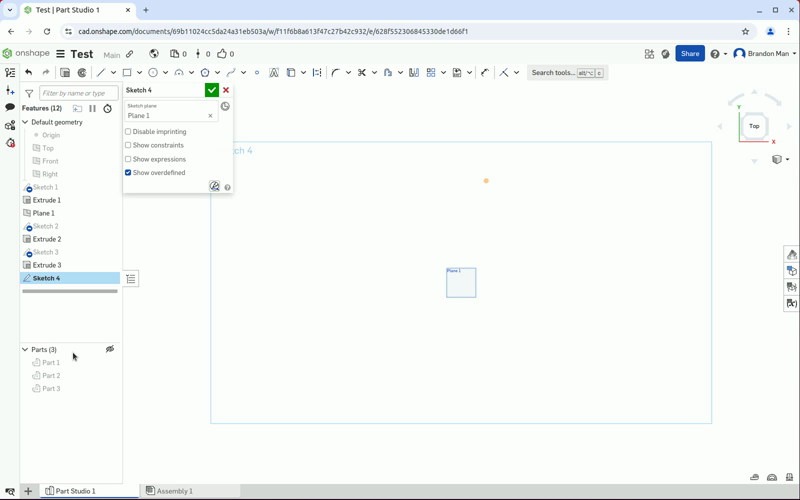
key_down(shift)
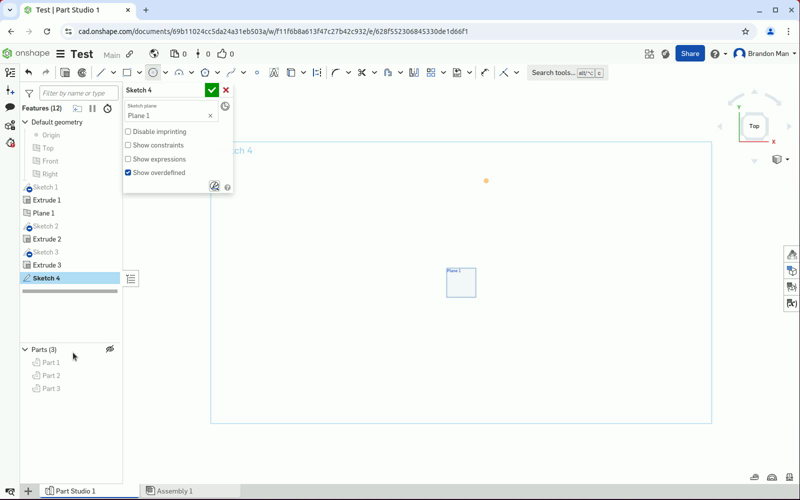
mouse_move(496, 180)
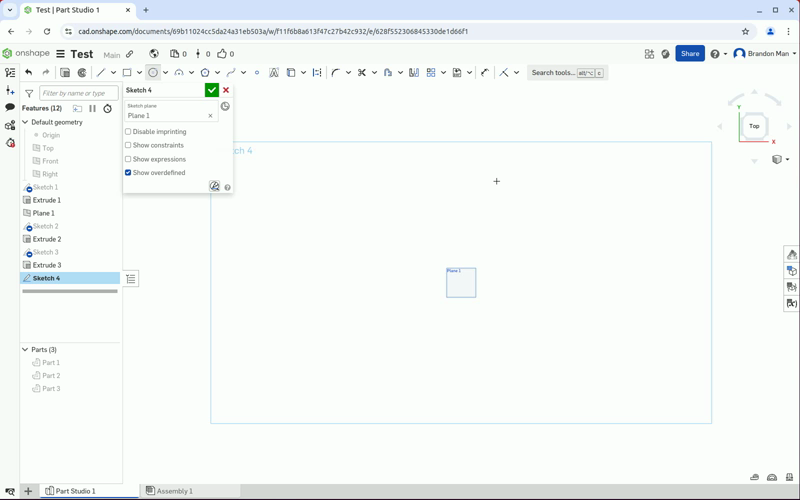
click(496, 180)
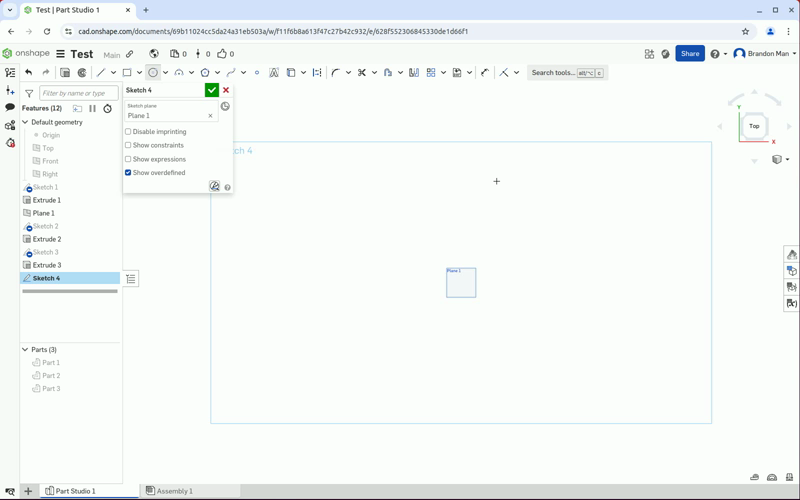
key_up(shift)
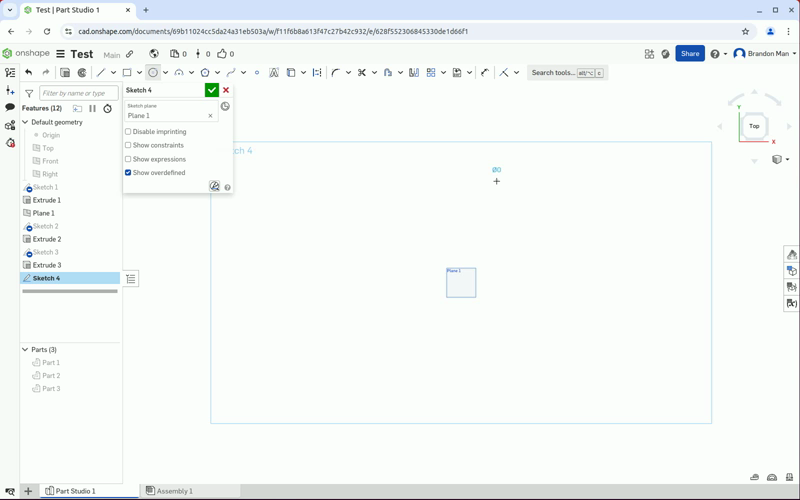
mouse_move(498, 180)
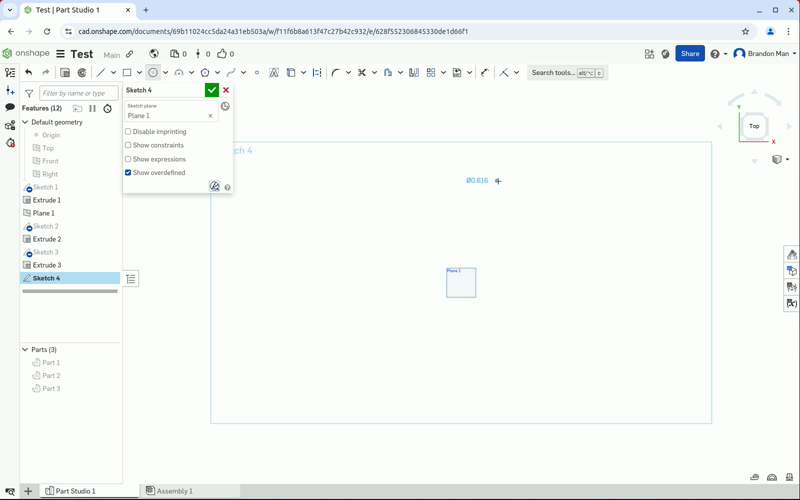
scroll(6)
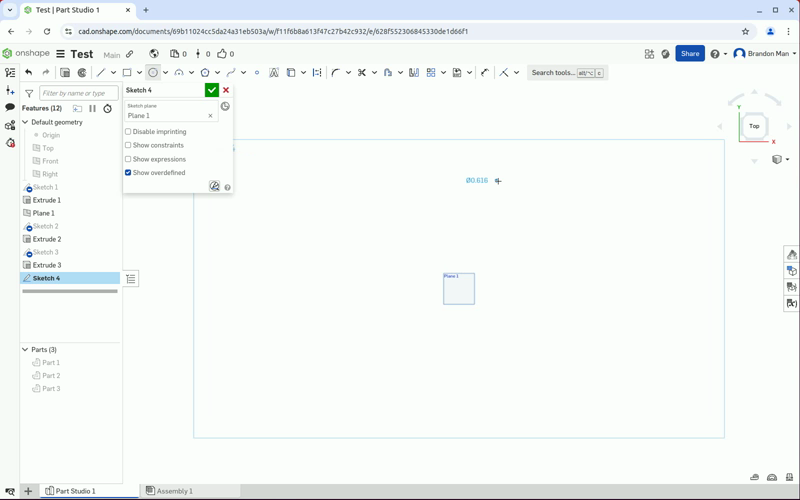
scroll(6)
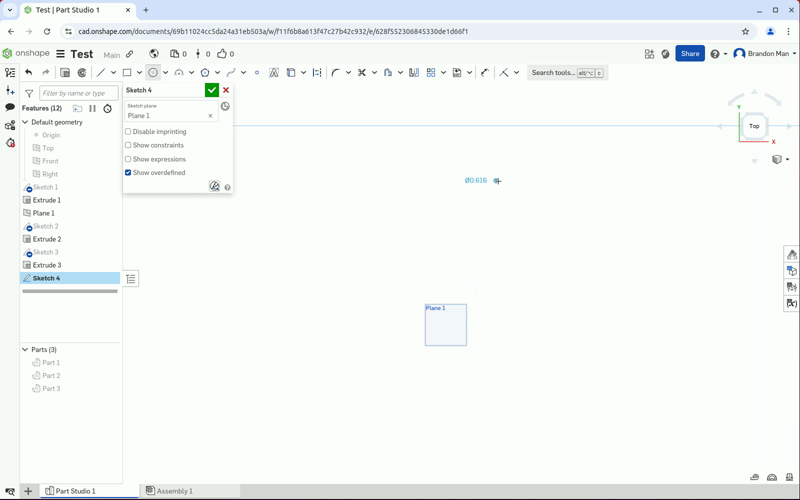
scroll(6)
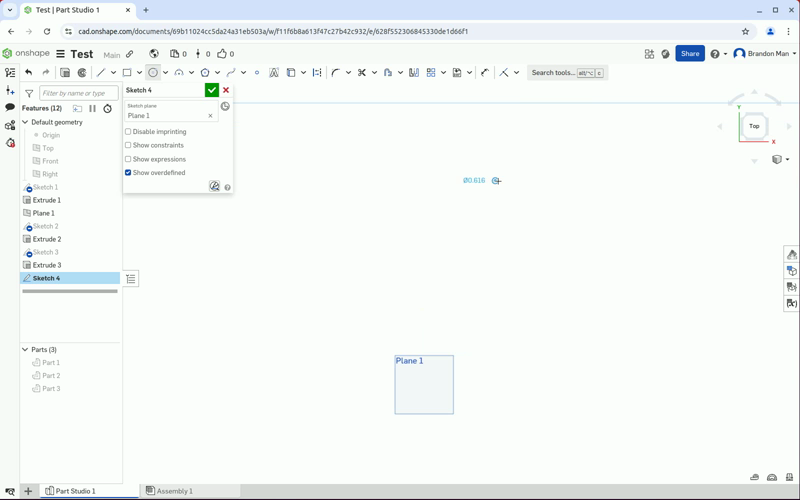
scroll(6)
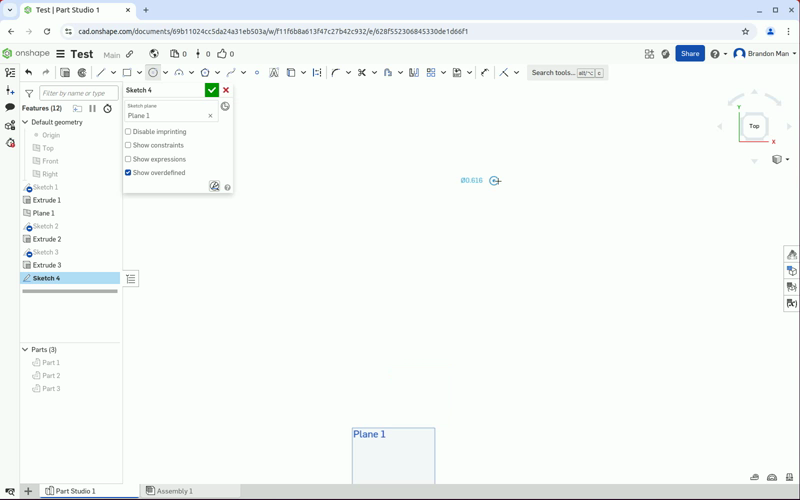
scroll(6)
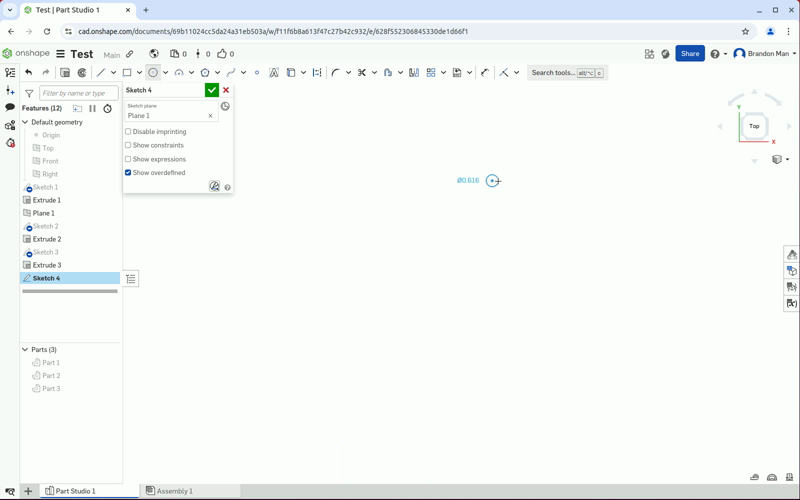
scroll(6)
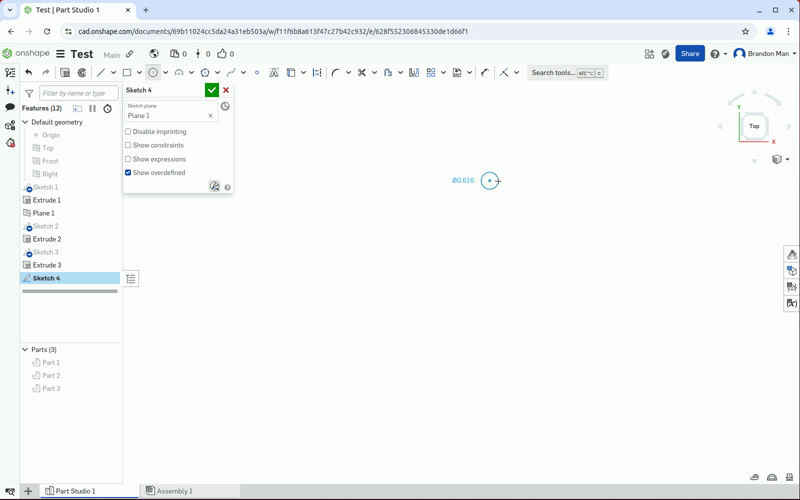
scroll(6)
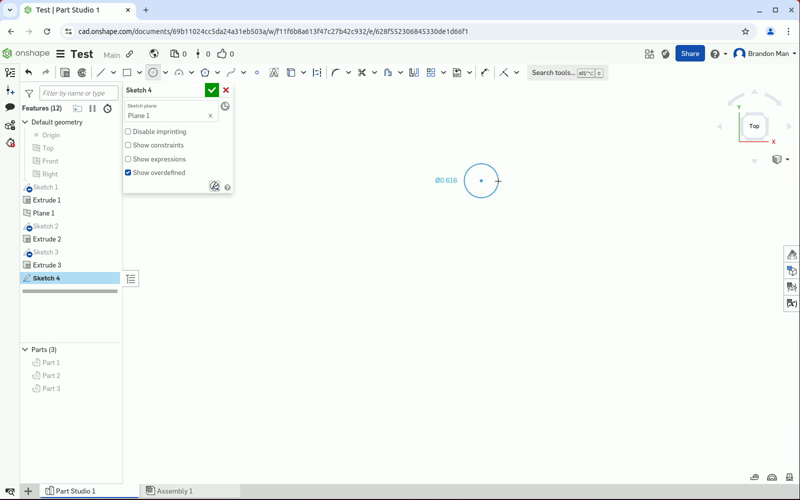
click(498, 180)
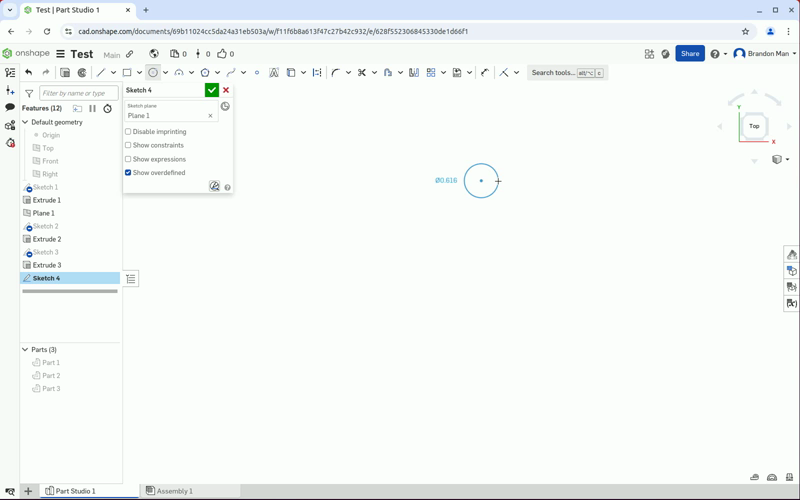
scroll(-6)
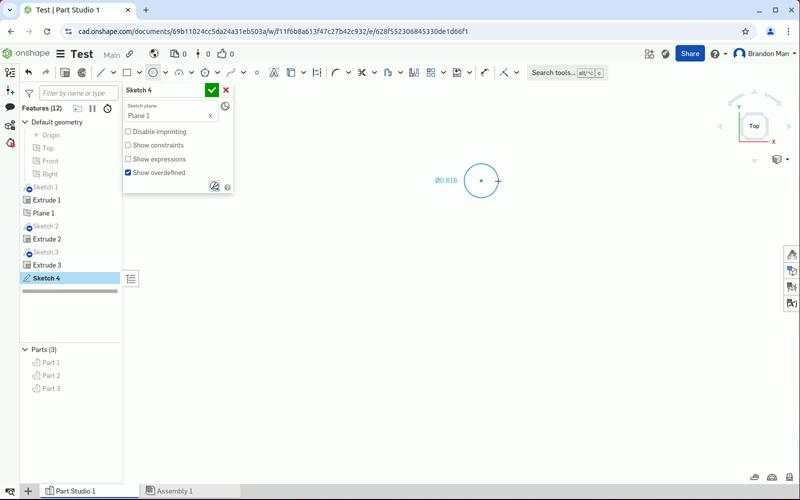
scroll(-6)
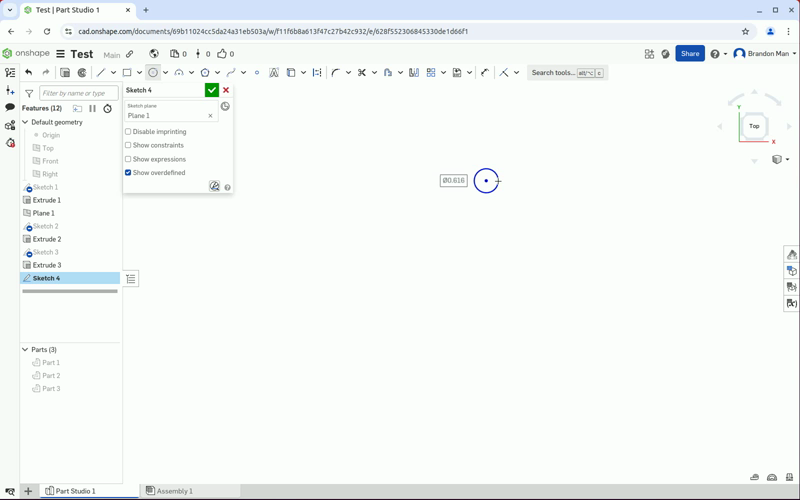
scroll(-6)
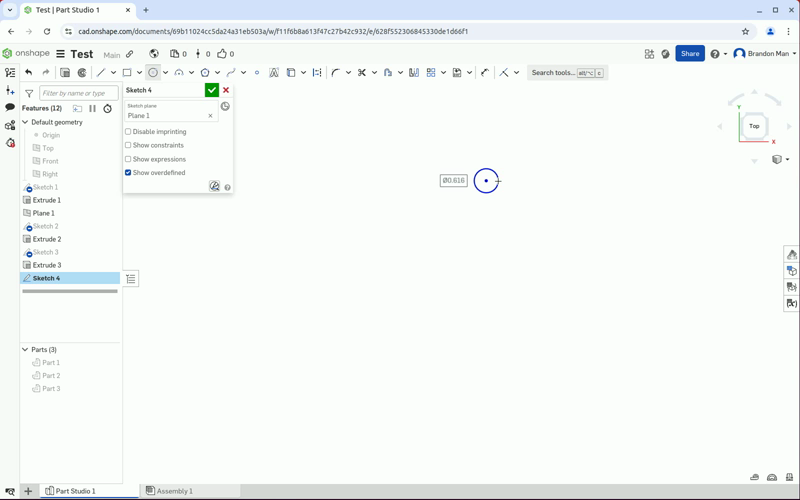
scroll(-6)
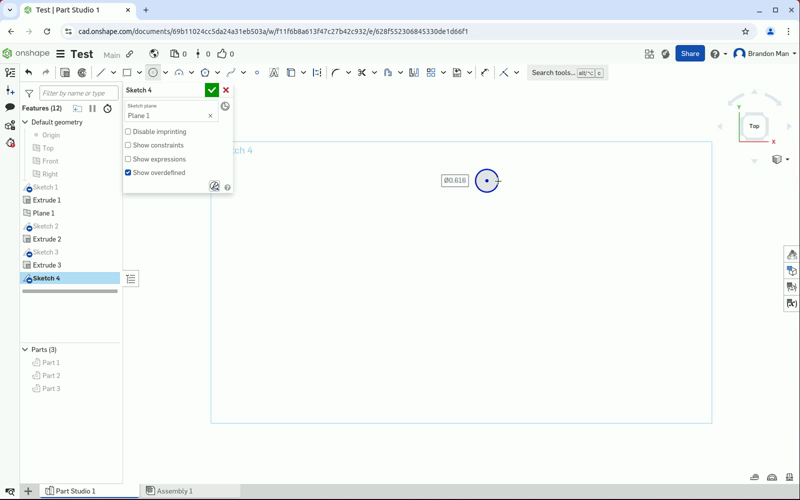
scroll(-6)
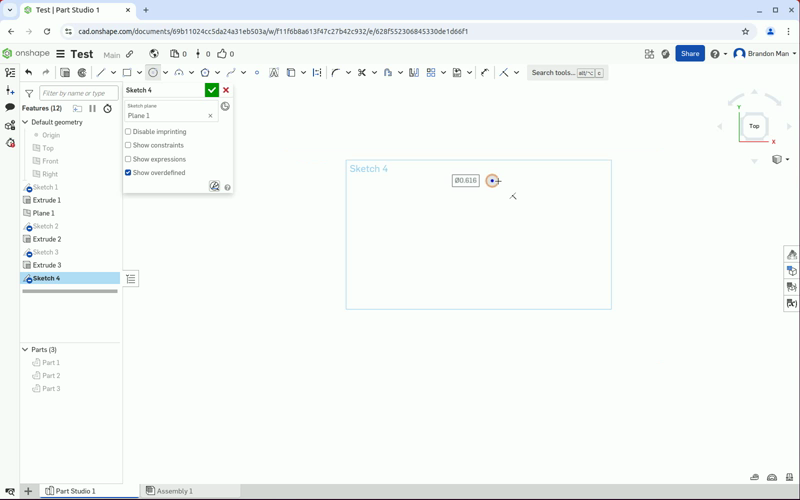
scroll(-6)
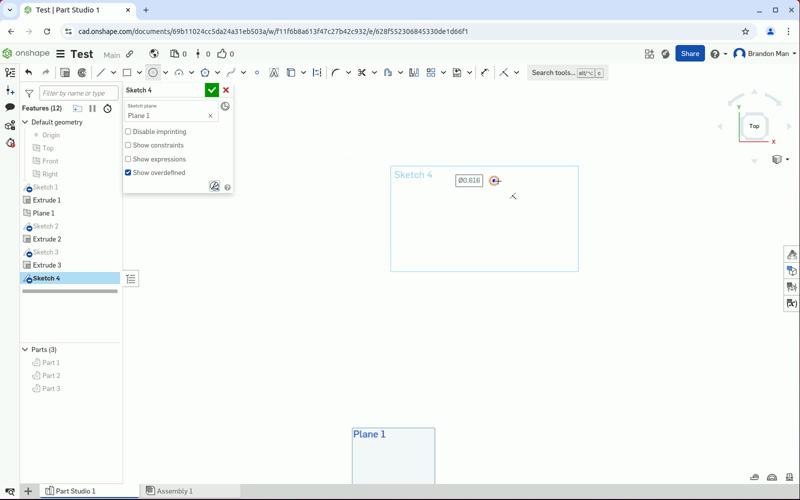
scroll(-6)
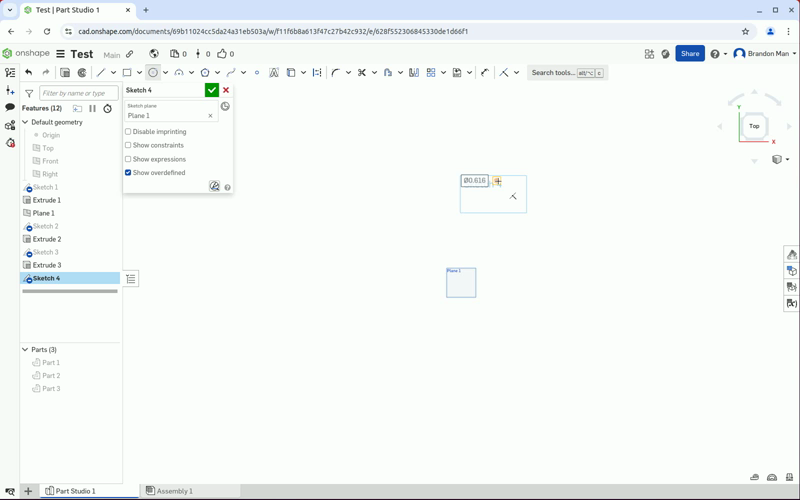
key(esc)
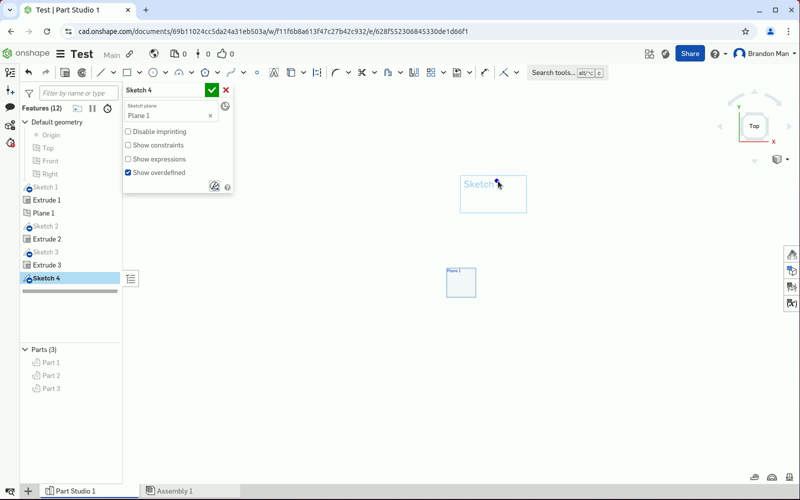
mouse_move(495, 182)
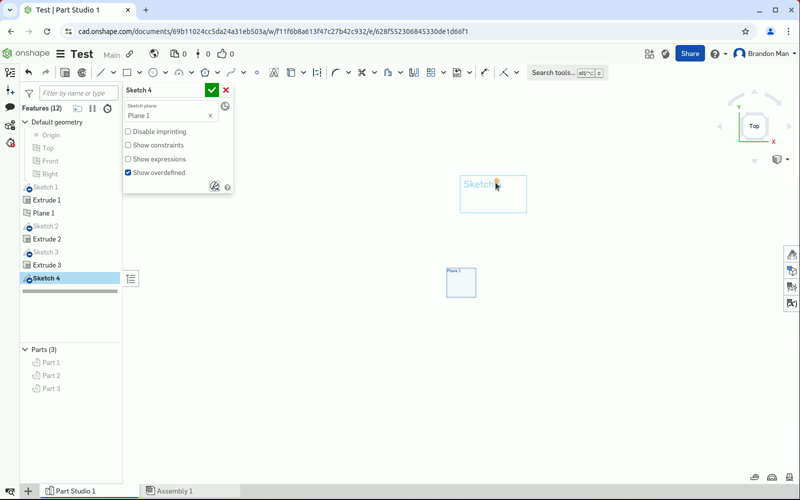
scroll(6)
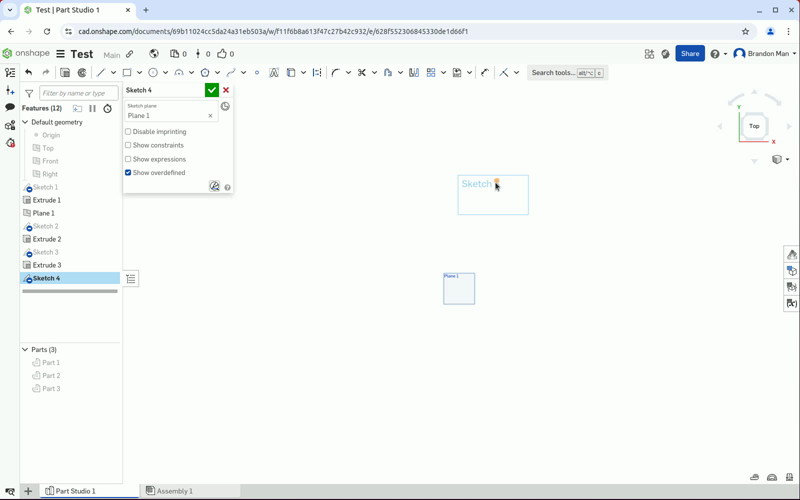
scroll(6)
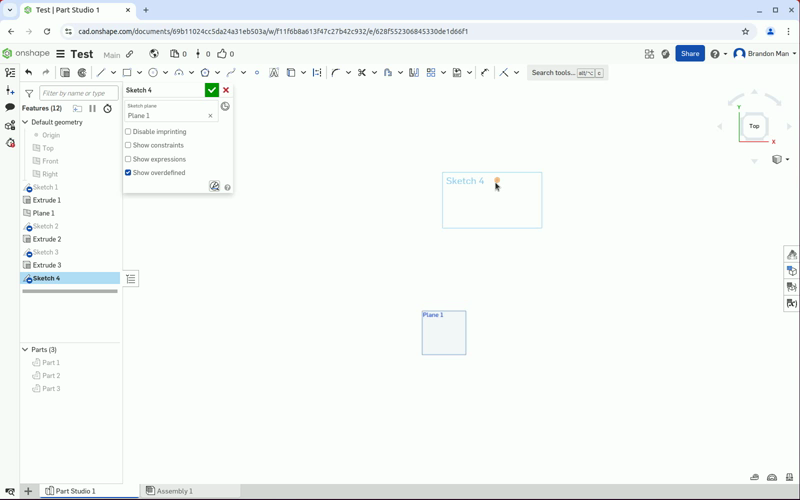
scroll(6)
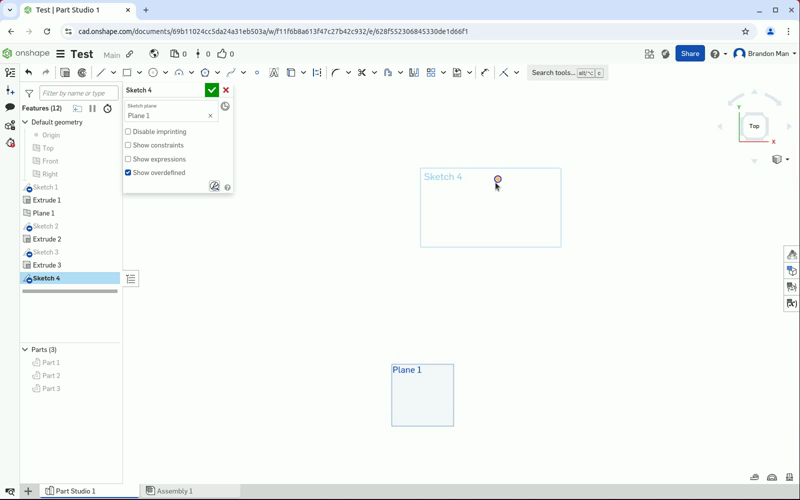
scroll(6)
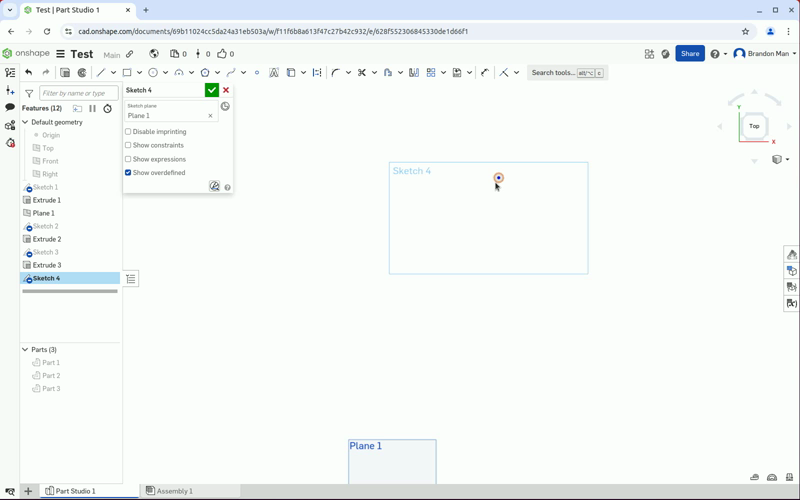
scroll(6)
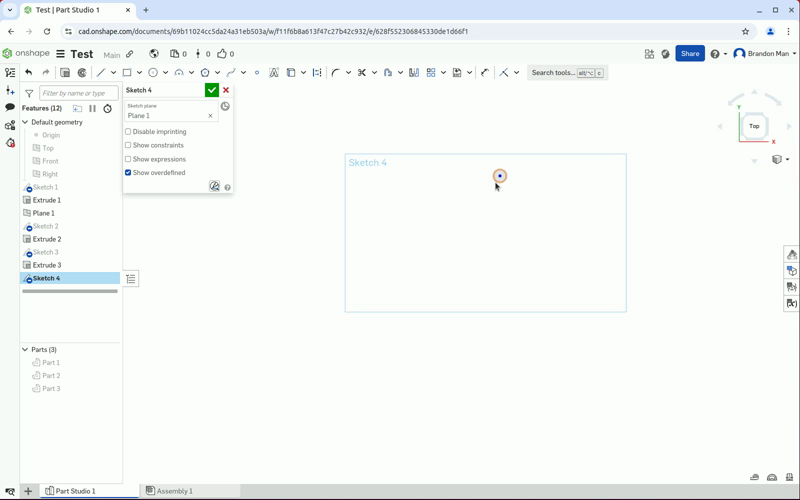
scroll(6)
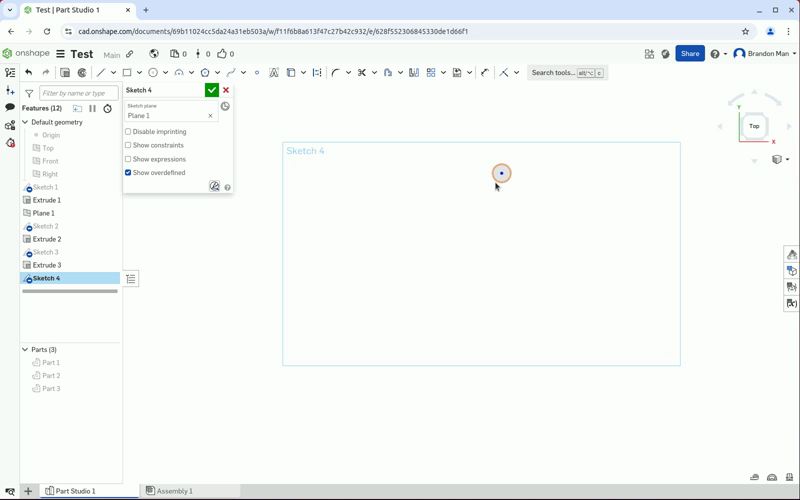
scroll(6)
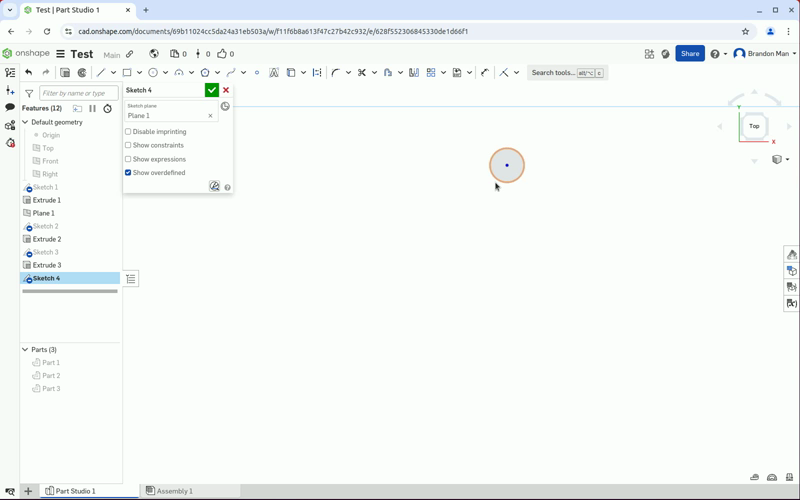
click(495, 182)
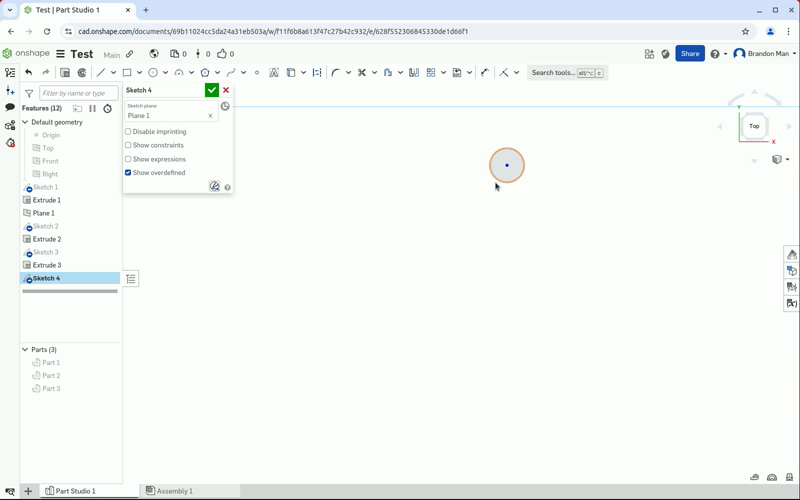
scroll(-6)
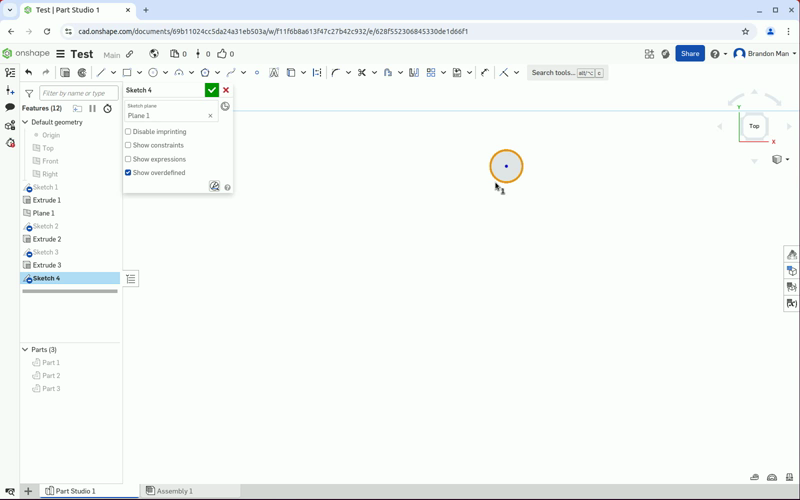
scroll(-6)
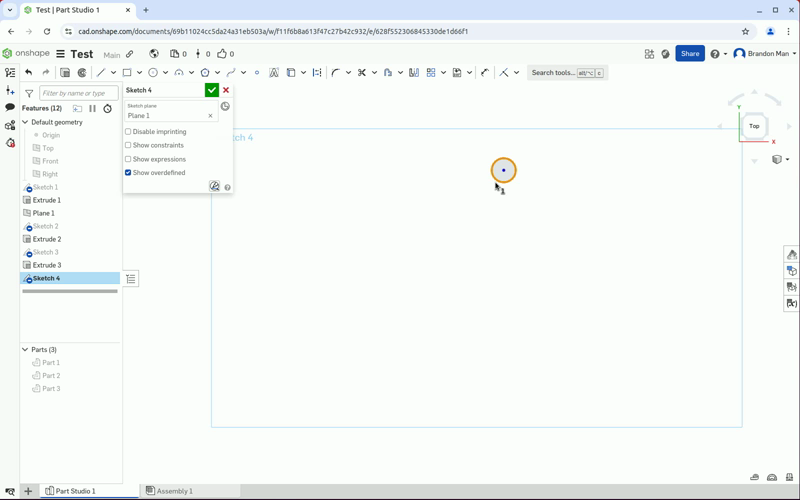
scroll(-6)
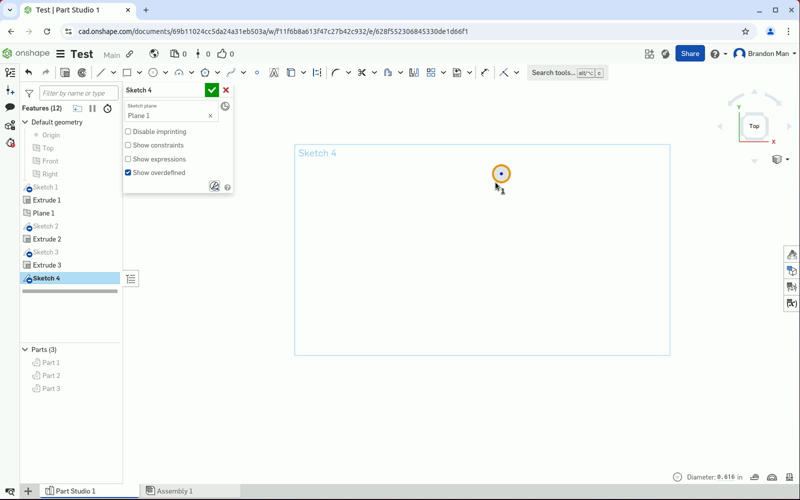
scroll(-6)
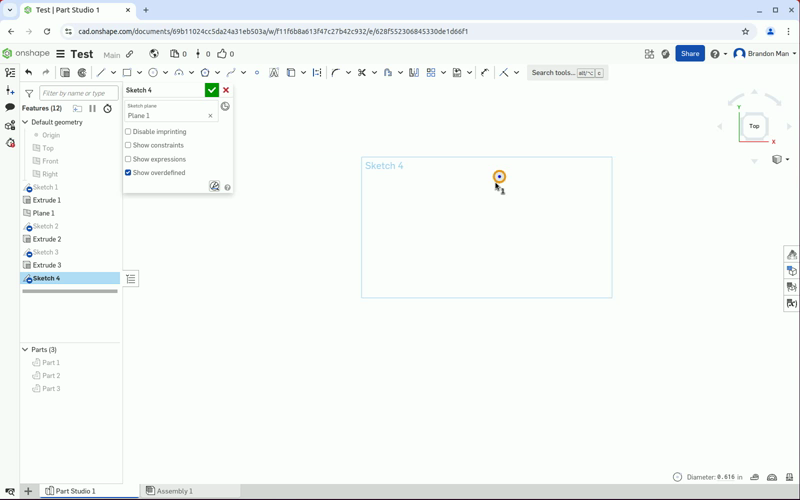
scroll(-6)
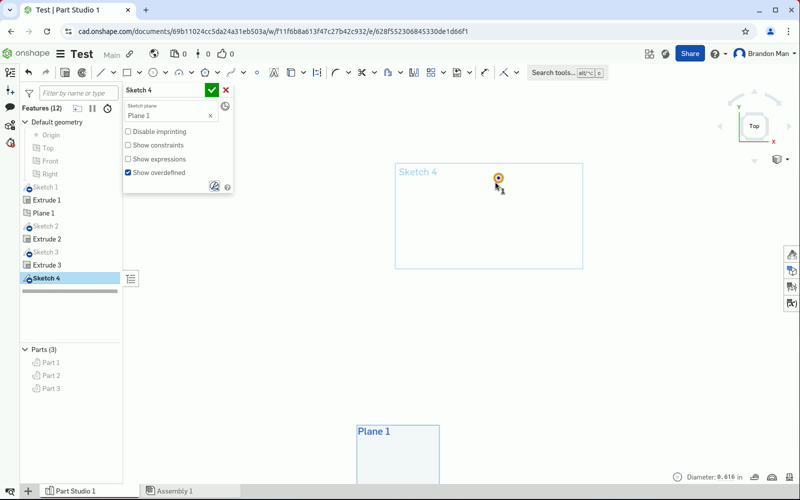
scroll(-6)
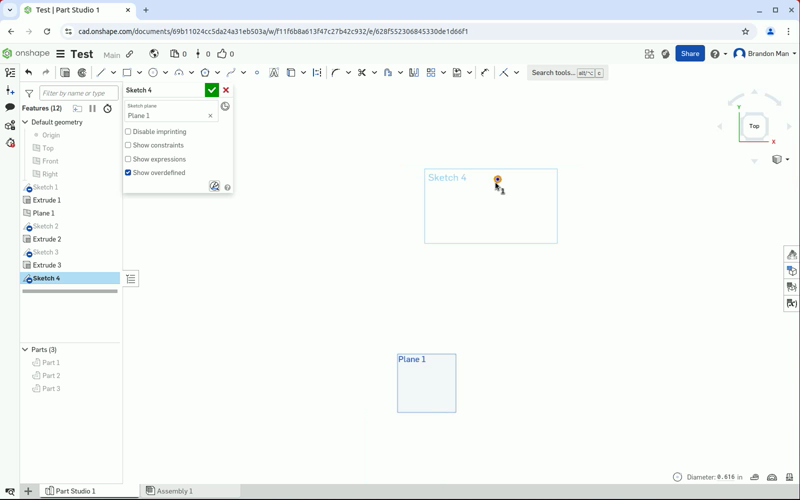
scroll(-6)
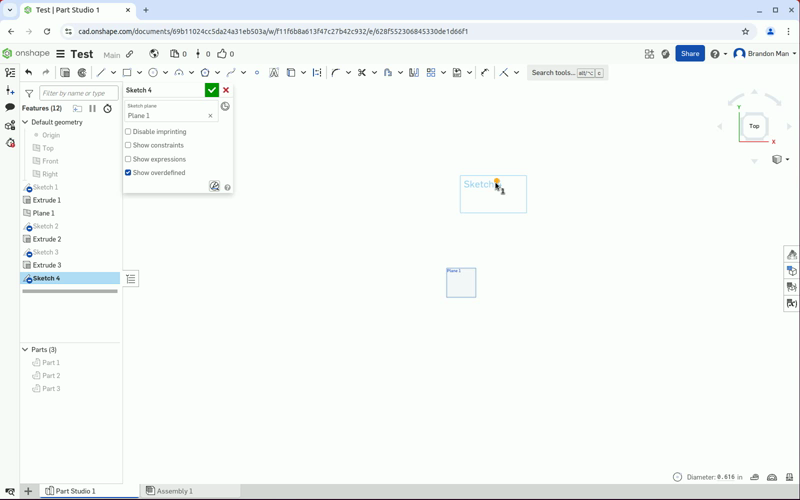
mouse_move(73, 352)
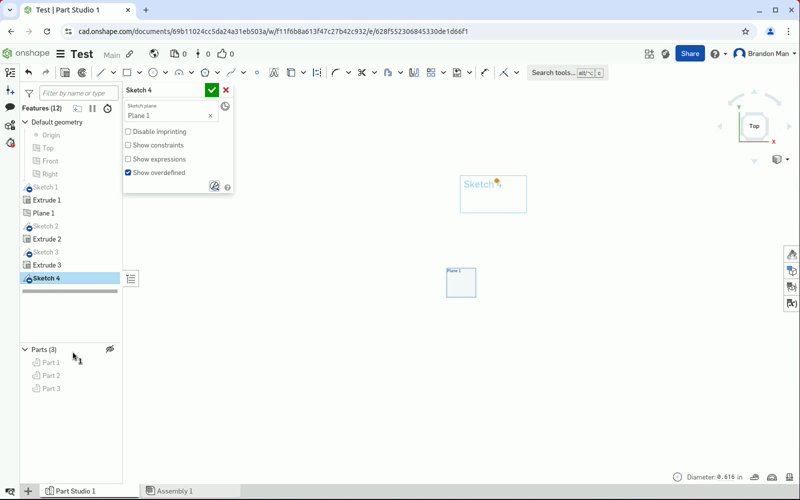
key(shift+y)
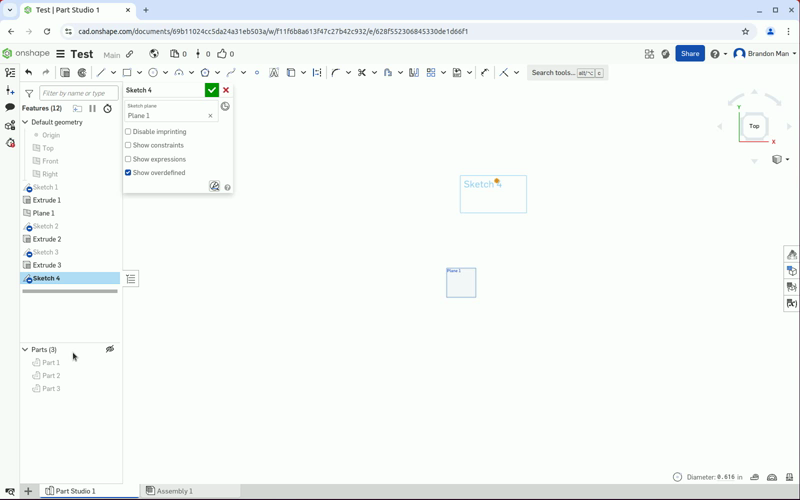
key(shift+e)
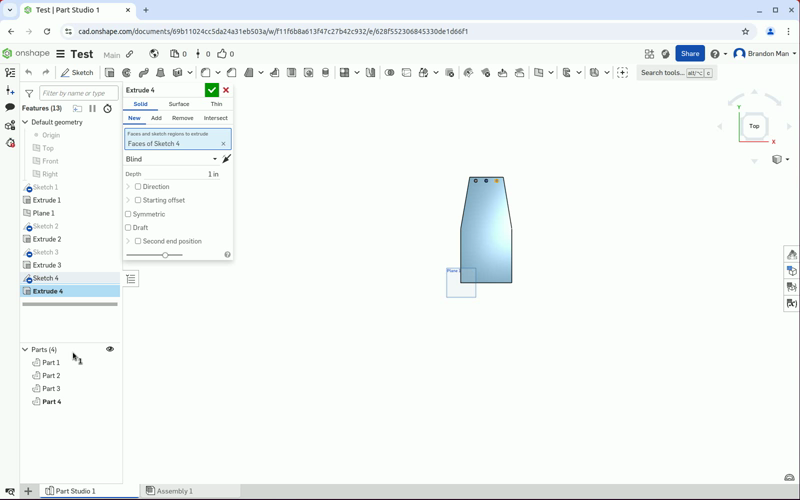
mouse_move(143, 106)
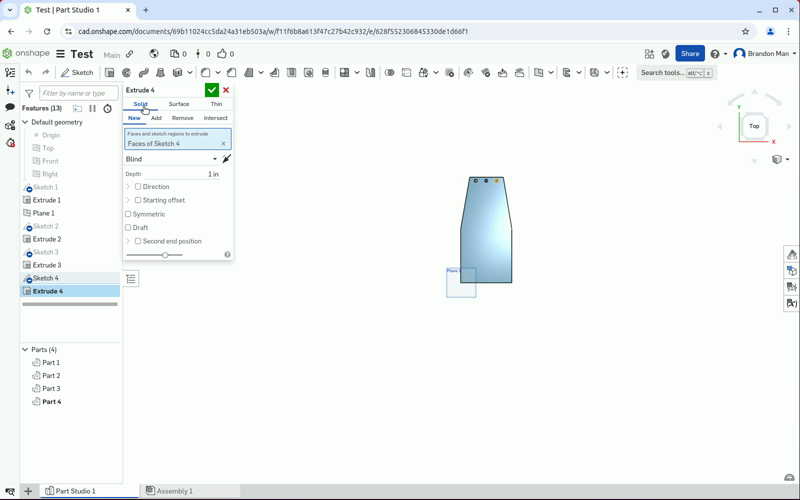
click(143, 106)
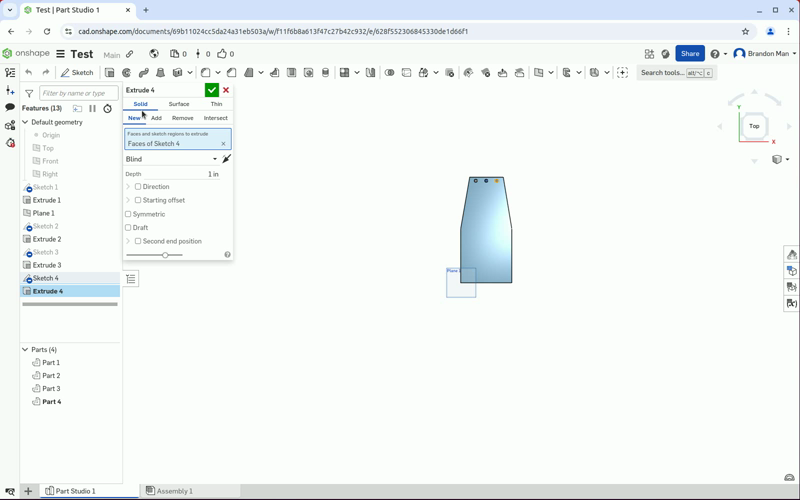
mouse_move(137, 120)
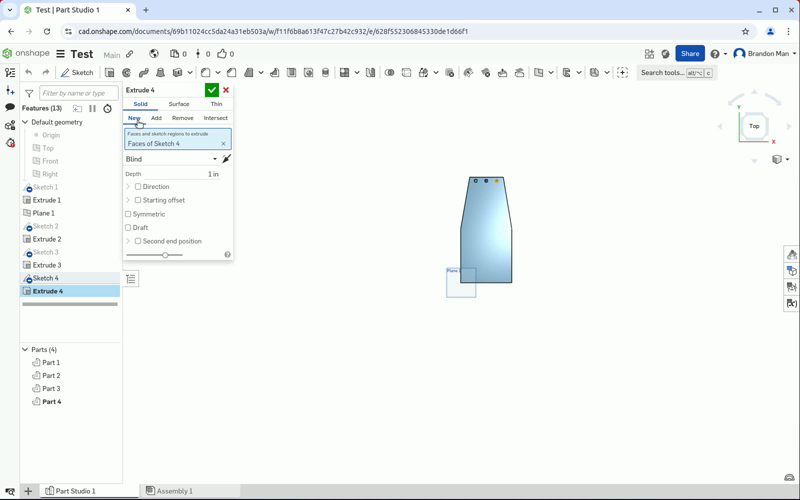
click(137, 120)
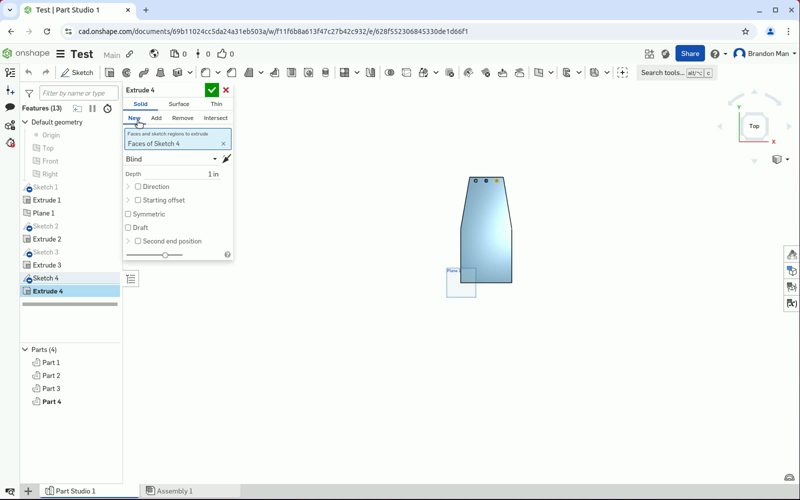
key(tab, 4)
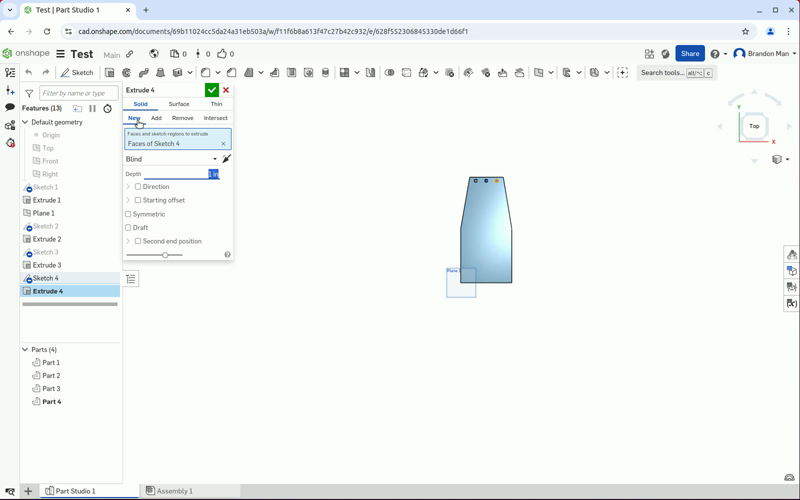
text(0.481)
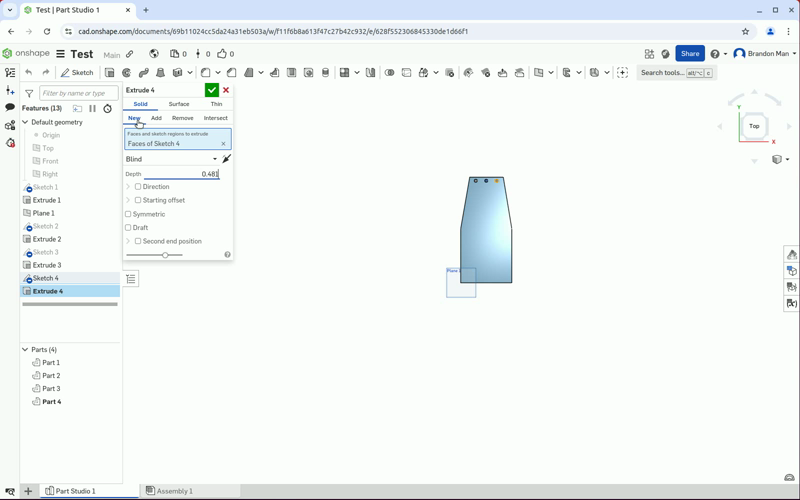
key(enter)
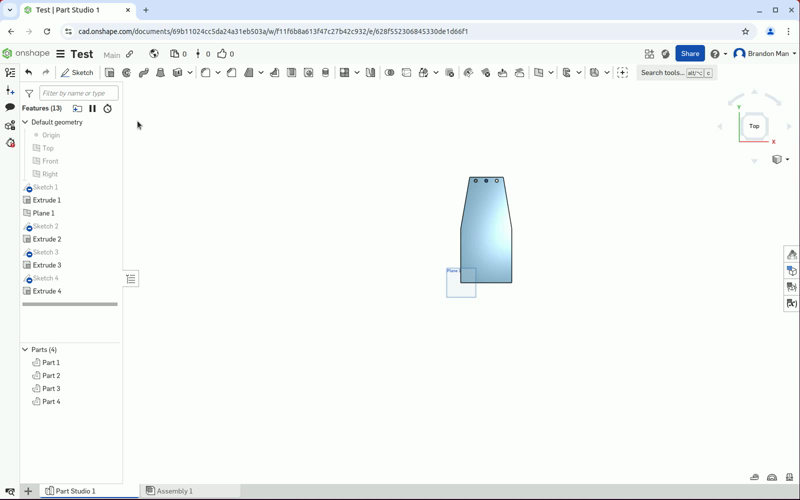
key(shift+h)
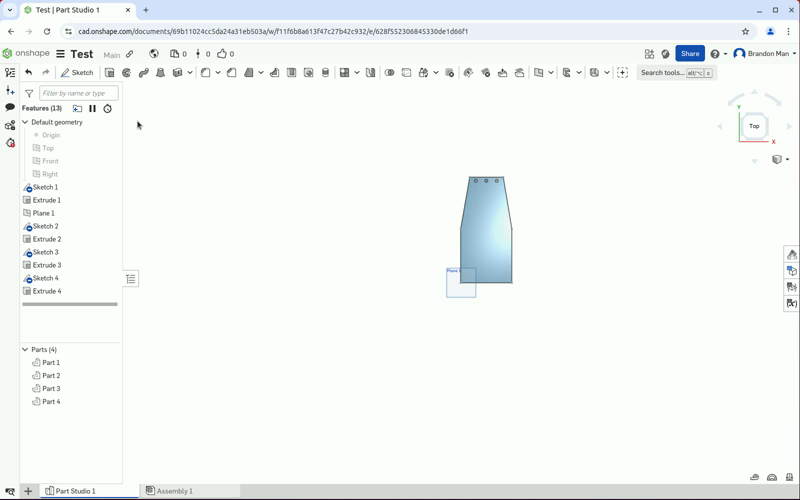
key(shift+h)
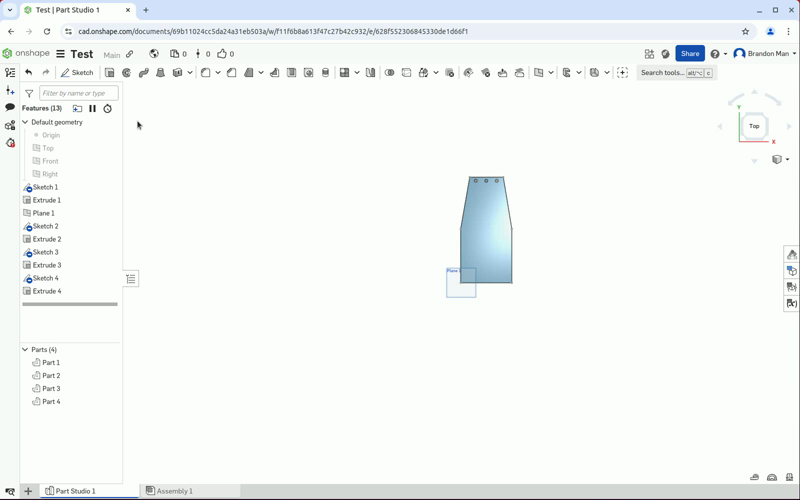
key(shift+7)
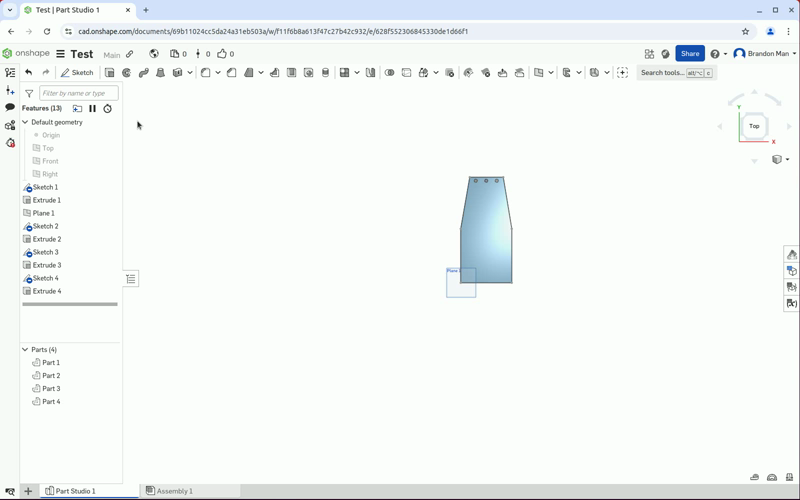
key(up, 3)
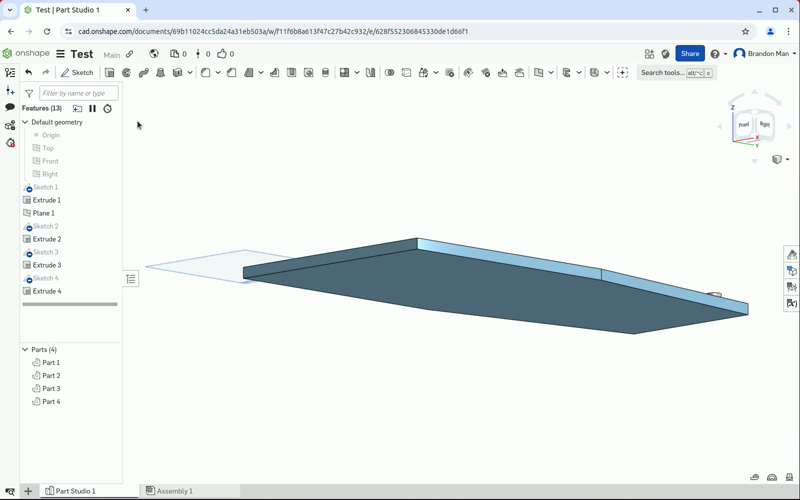
key(left, 3)
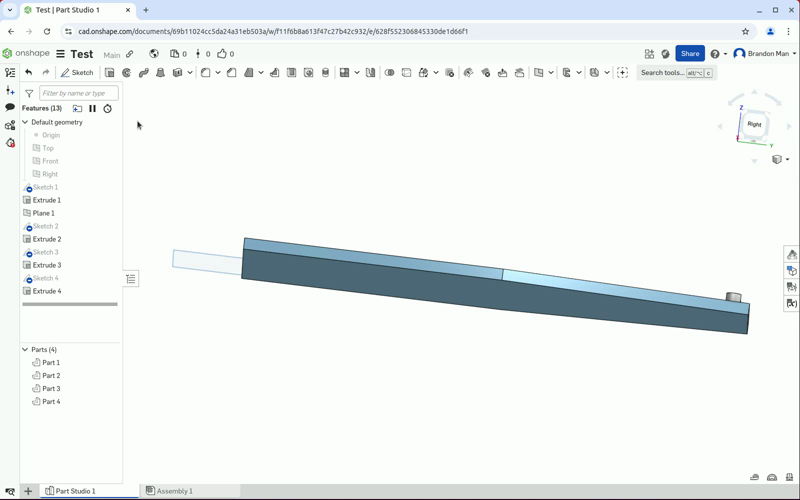
key(right, 3)
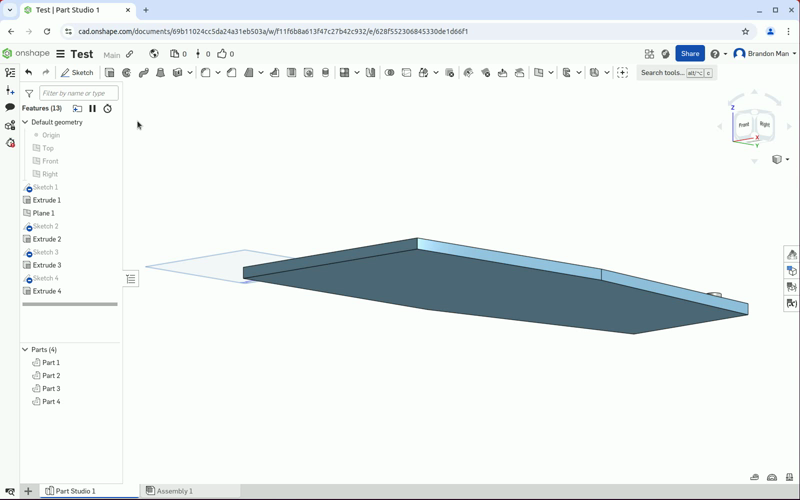
key(down, 3)
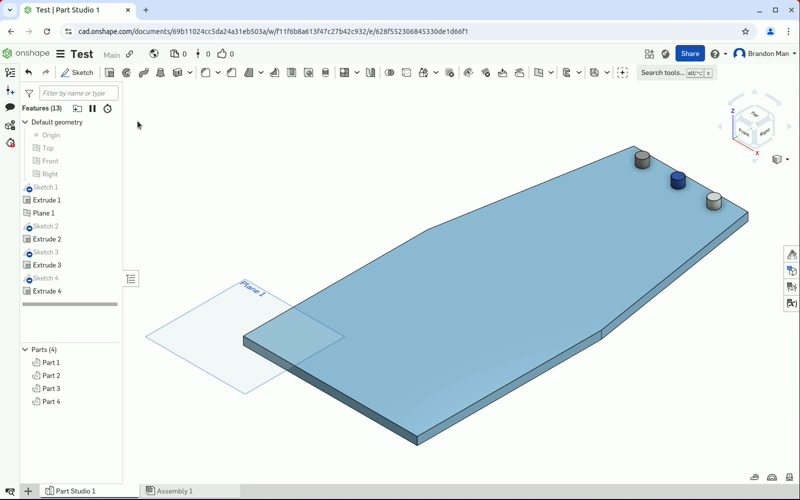
mouse_move(73, 189)
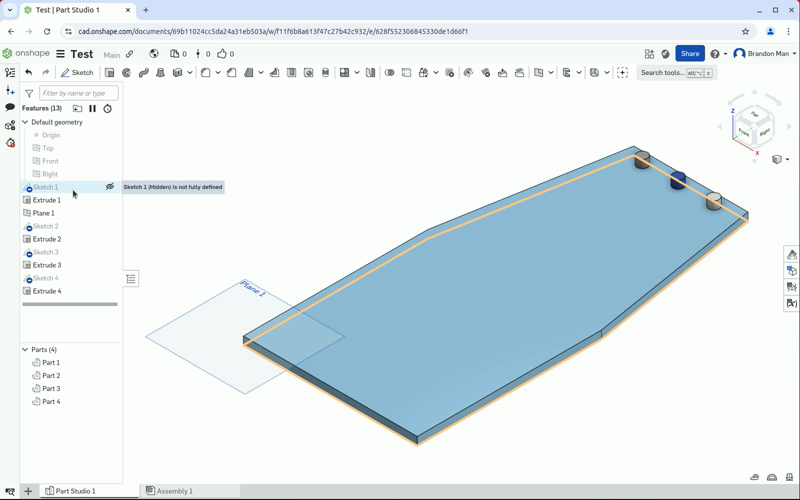
click(73, 189)